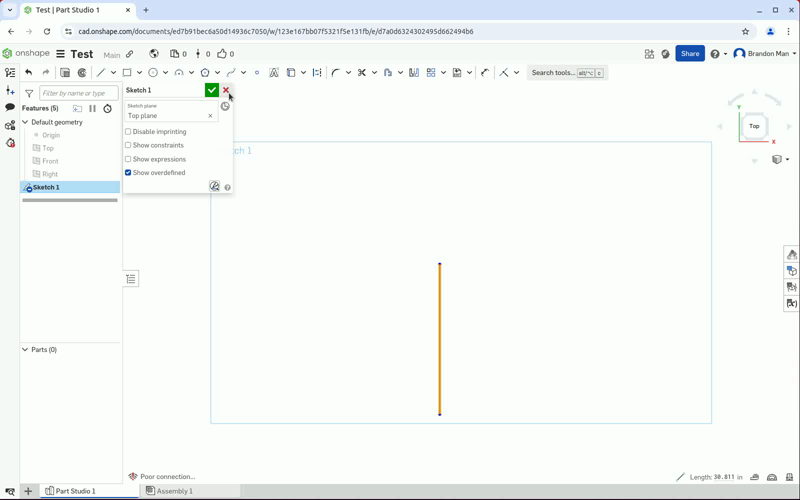
key(shift+h)
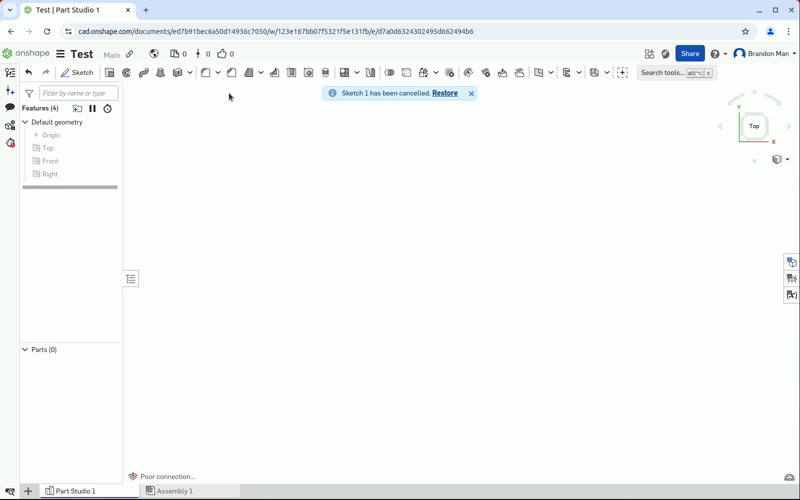
mouse_move(73, 352)
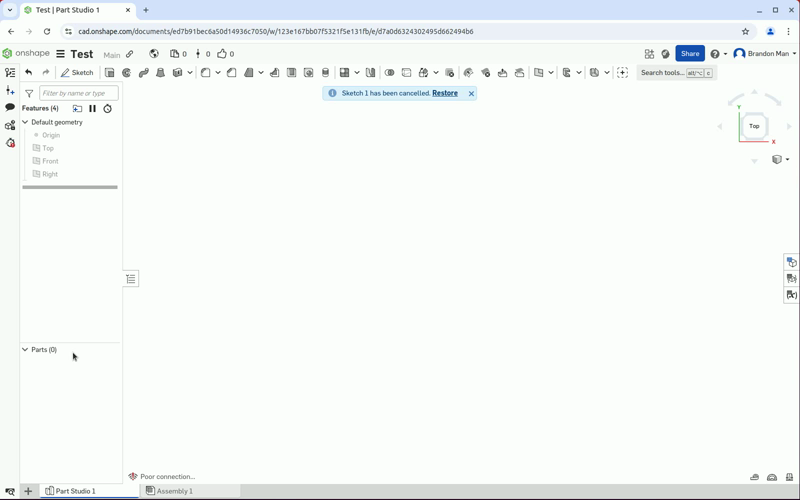
key(y)
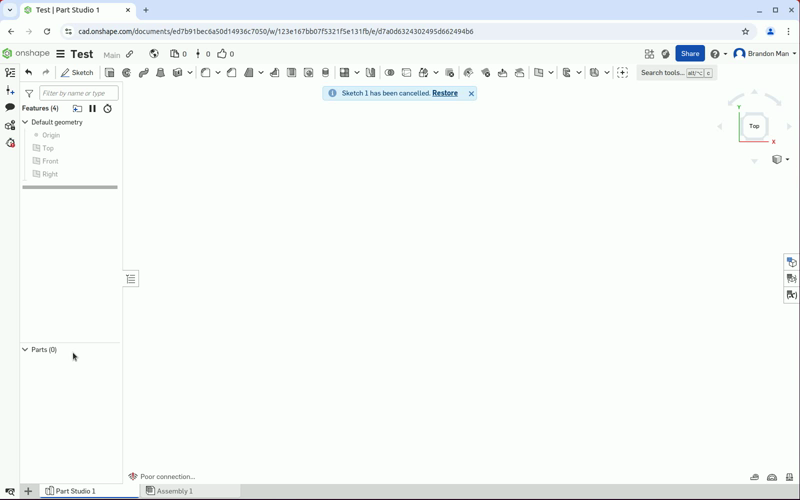
key(shift+p)
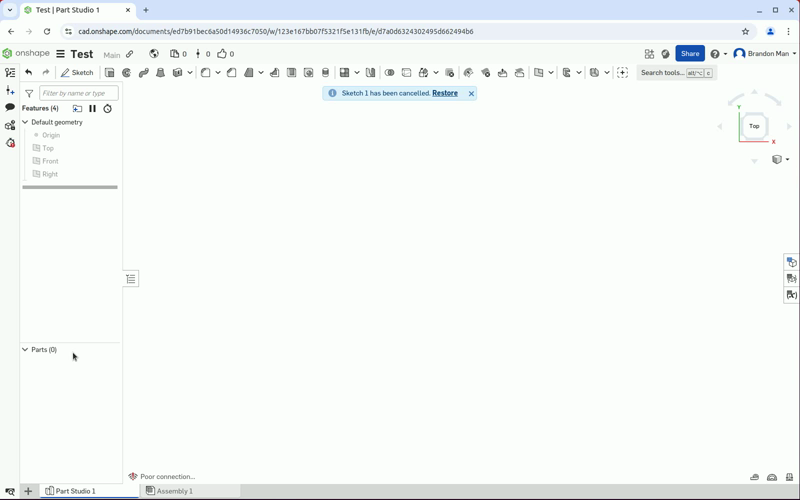
key(space)
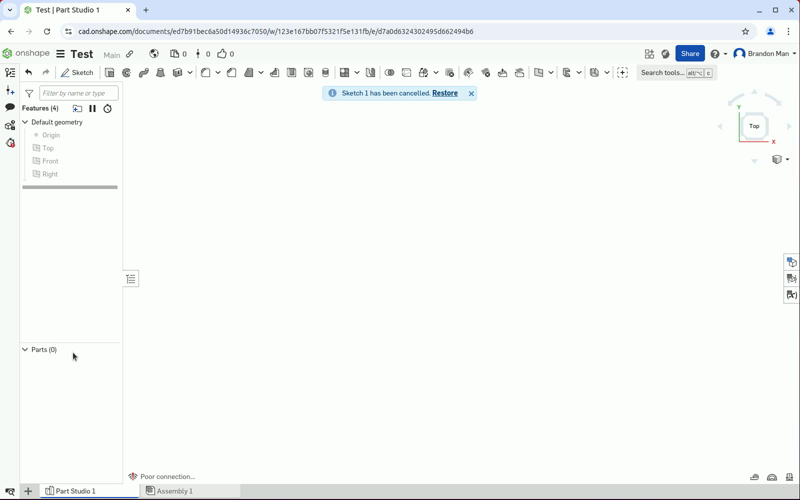
key_down(shift)
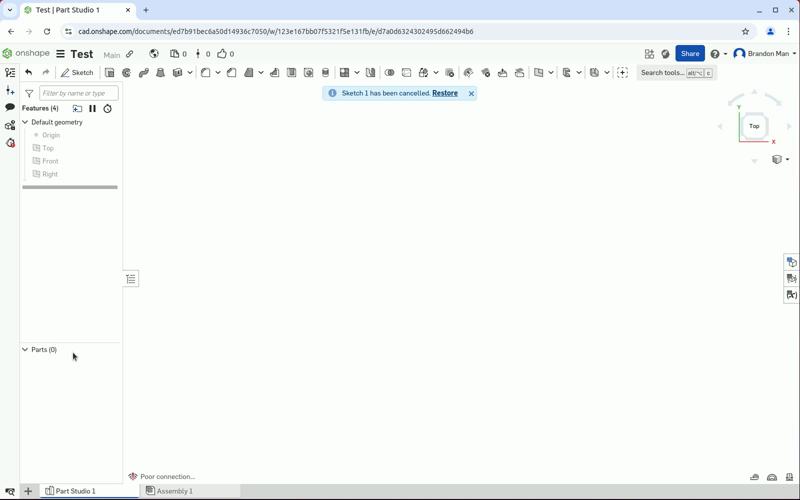
key(up)
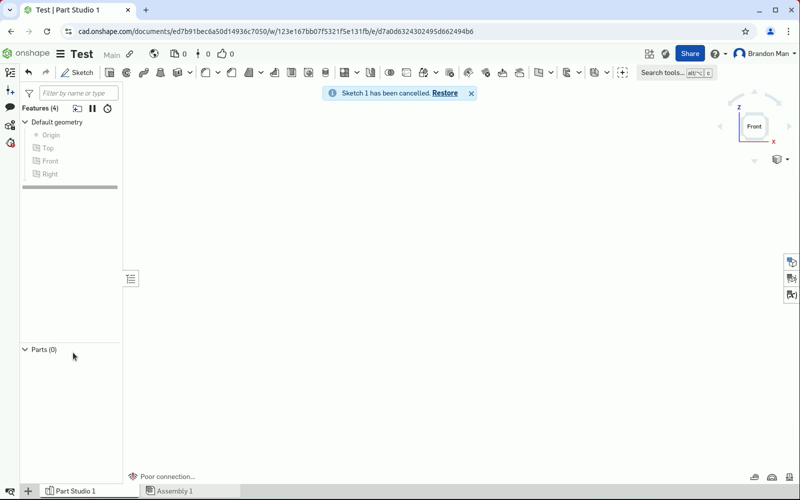
key_up(shift)
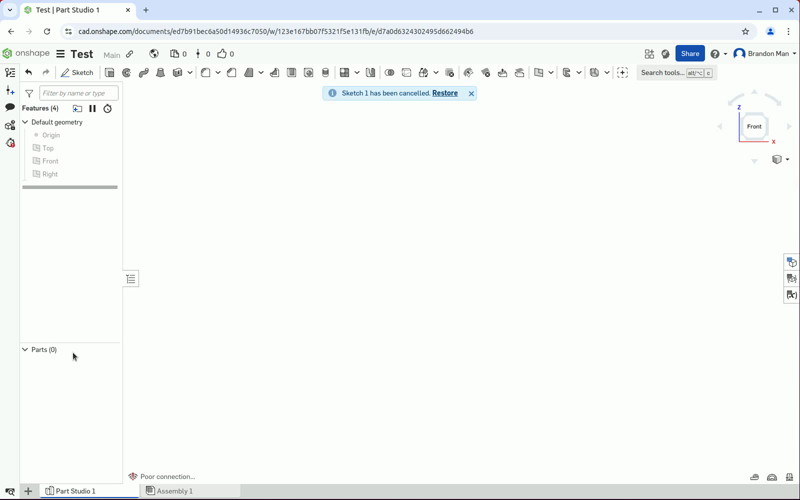
mouse_move(73, 352)
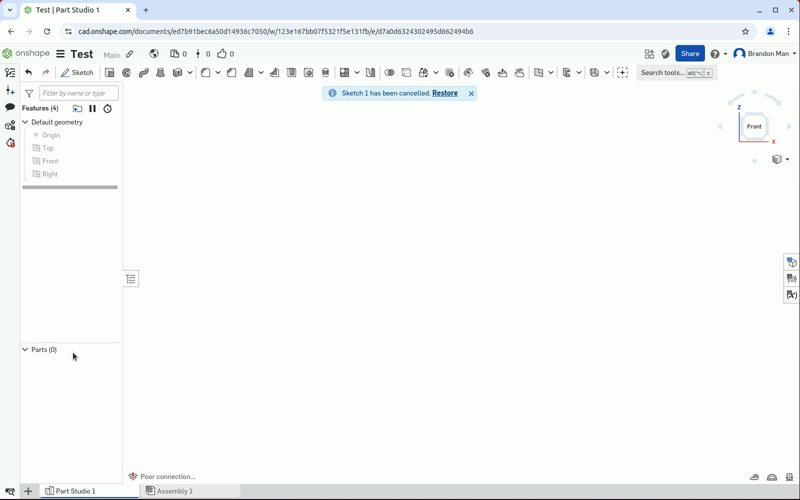
key(shift+y)
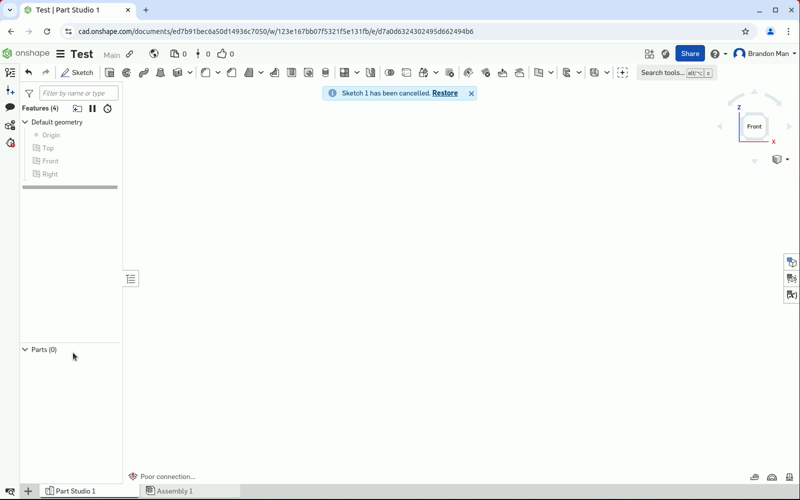
key(shift+s)
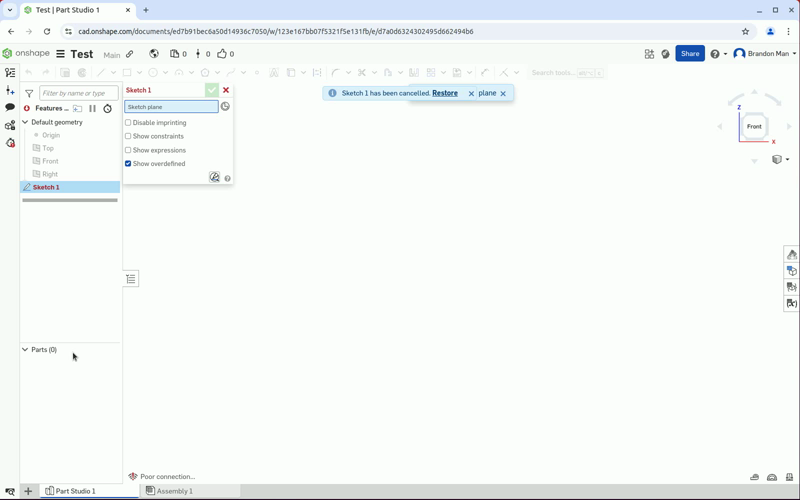
mouse_move(73, 163)
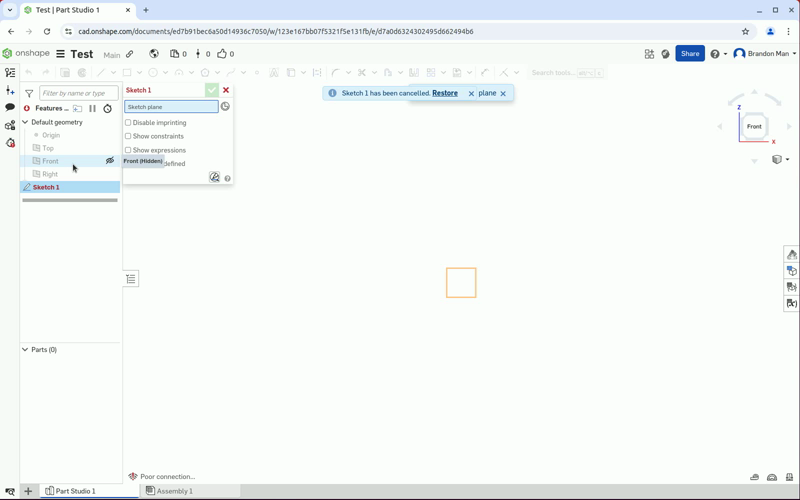
click(73, 163)
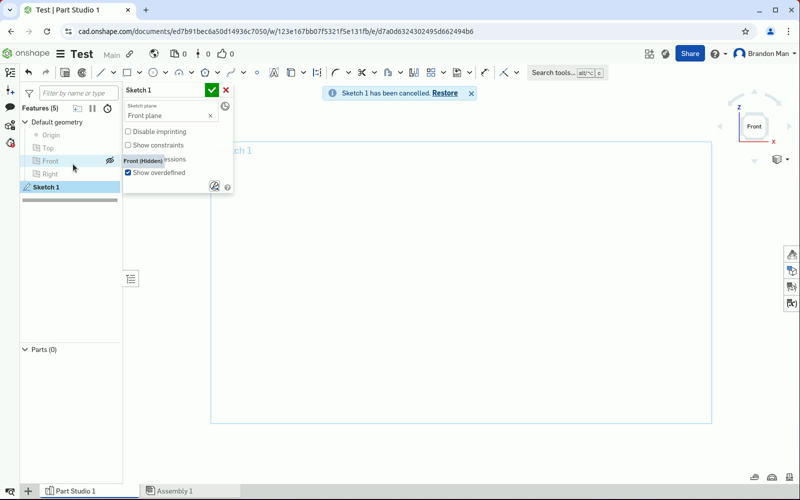
mouse_move(73, 352)
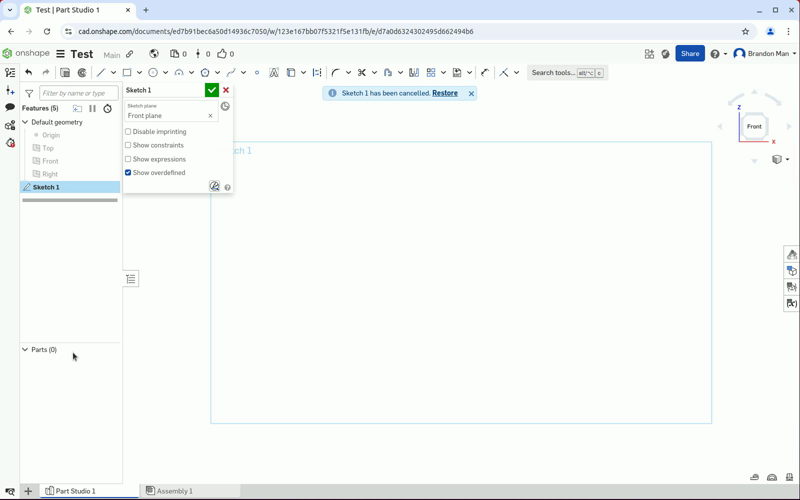
key(y)
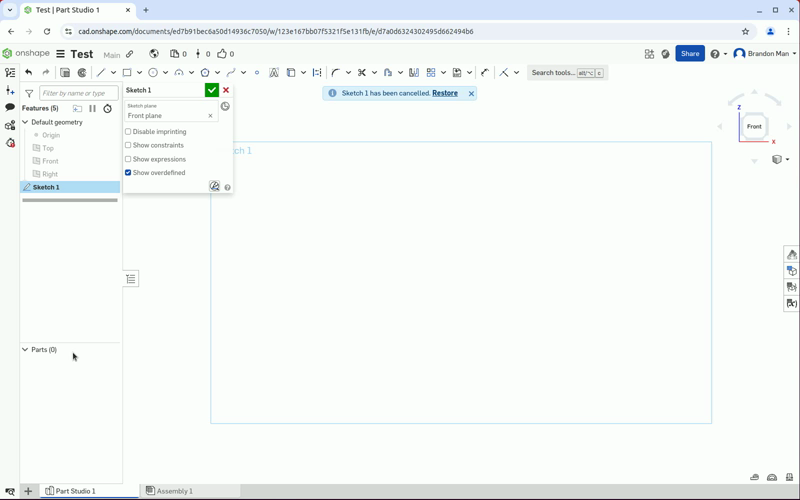
key(l)
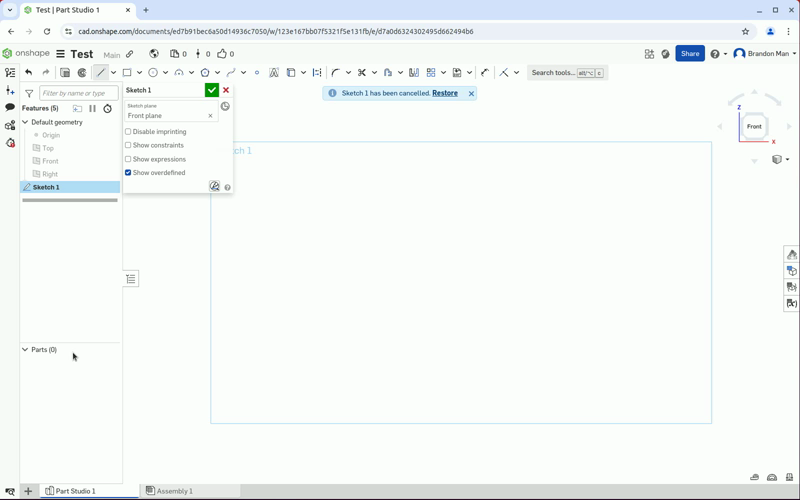
key_down(shift)
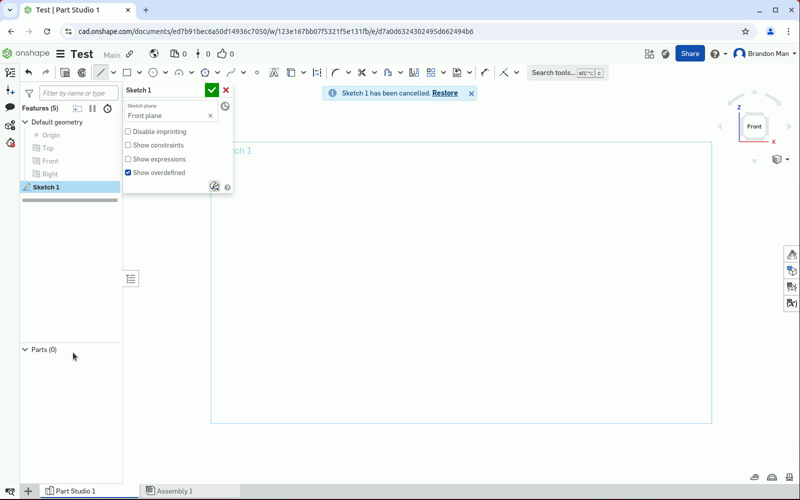
mouse_move(411, 309)
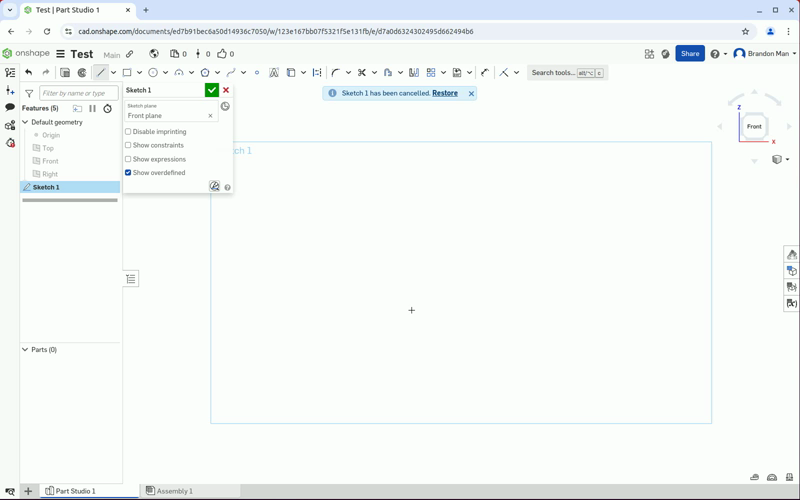
click(411, 309)
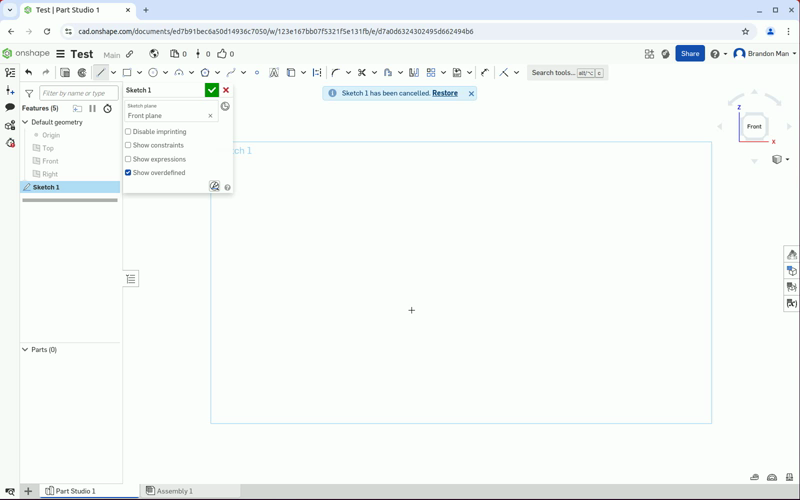
key_up(shift)
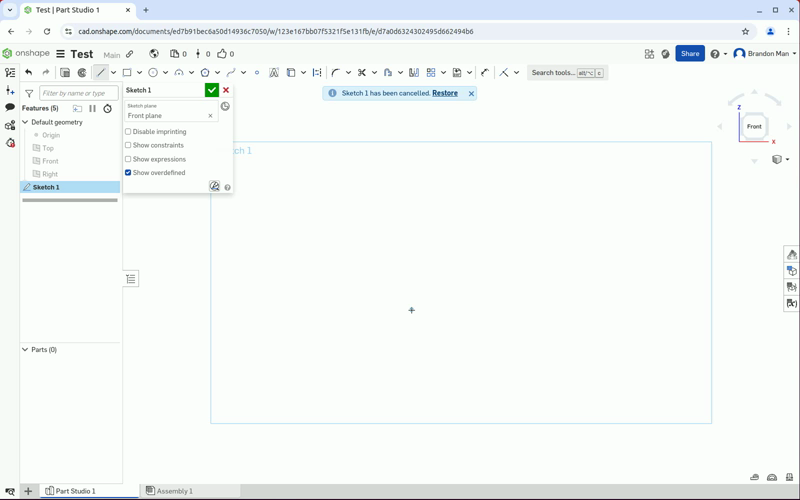
key_down(shift)
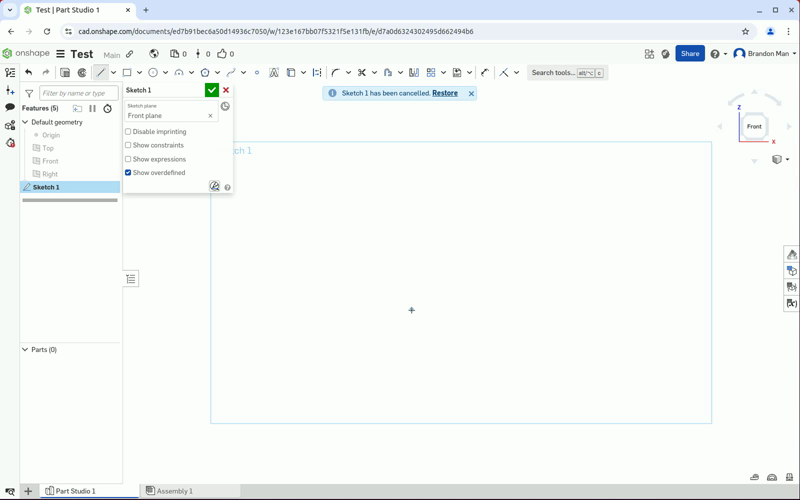
mouse_move(441, 309)
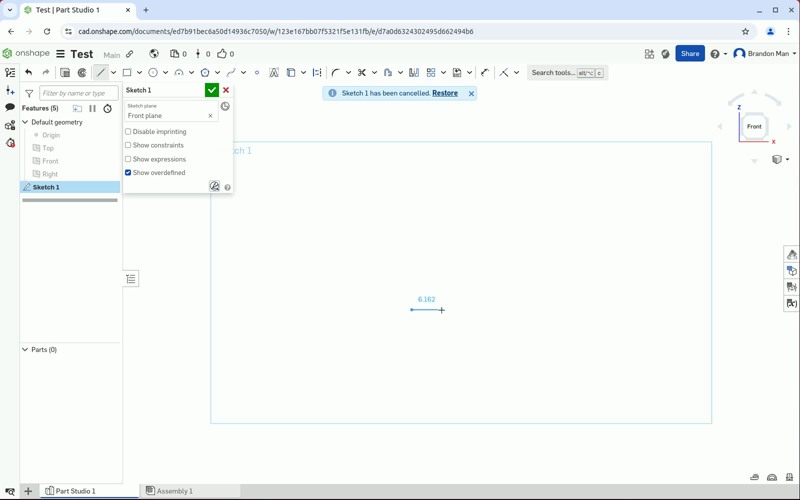
mouse_move(442, 309)
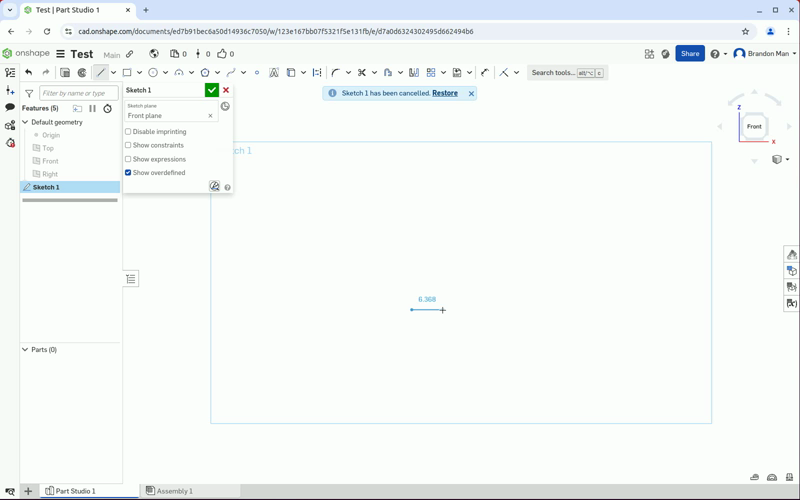
click(442, 309)
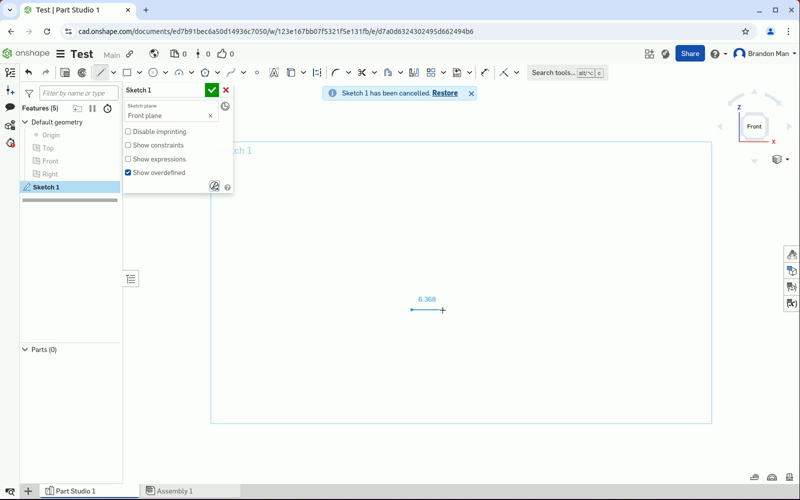
key_up(shift)
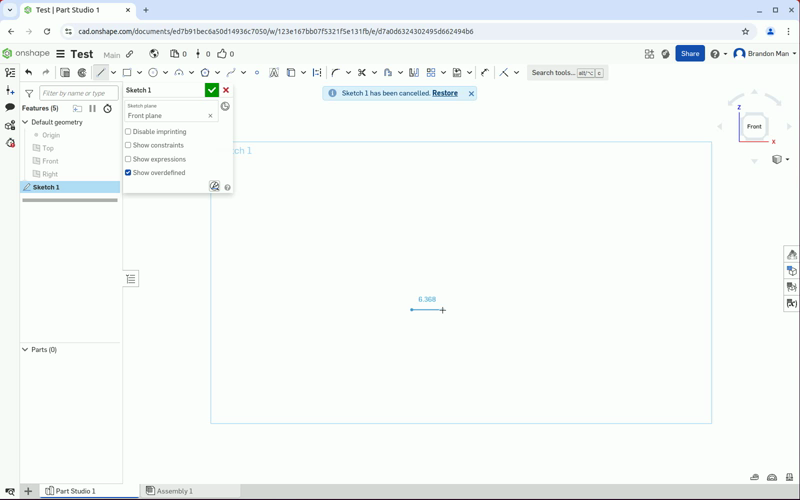
key_down(shift)
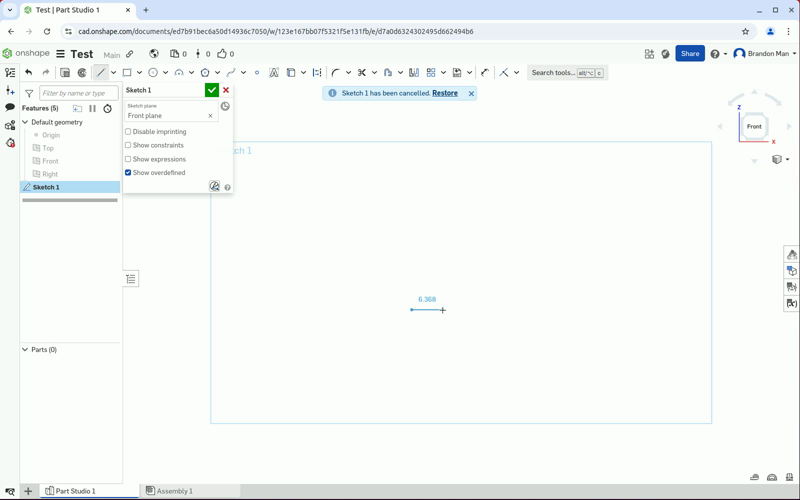
mouse_move(472, 309)
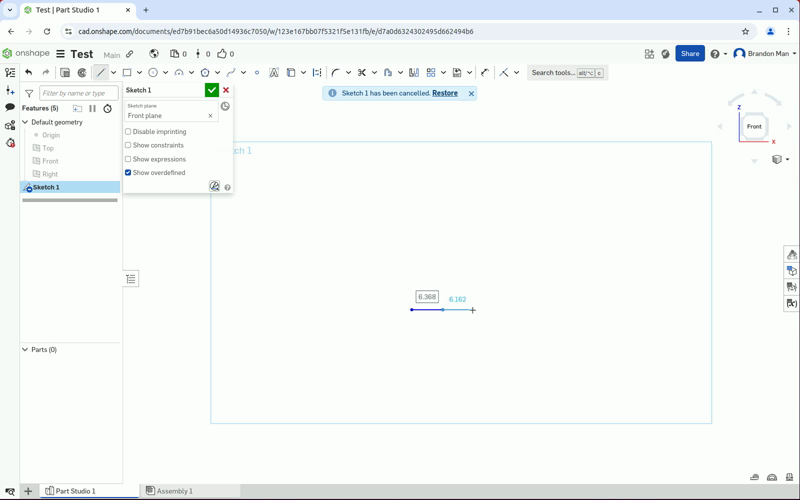
mouse_move(442, 278)
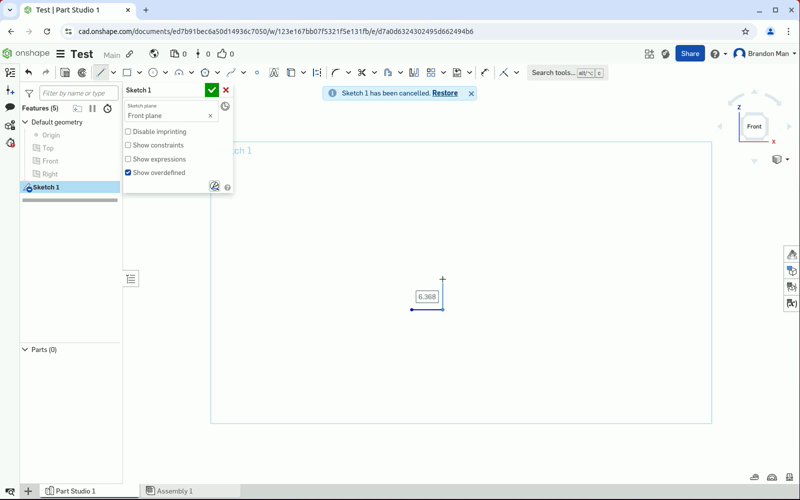
click(442, 278)
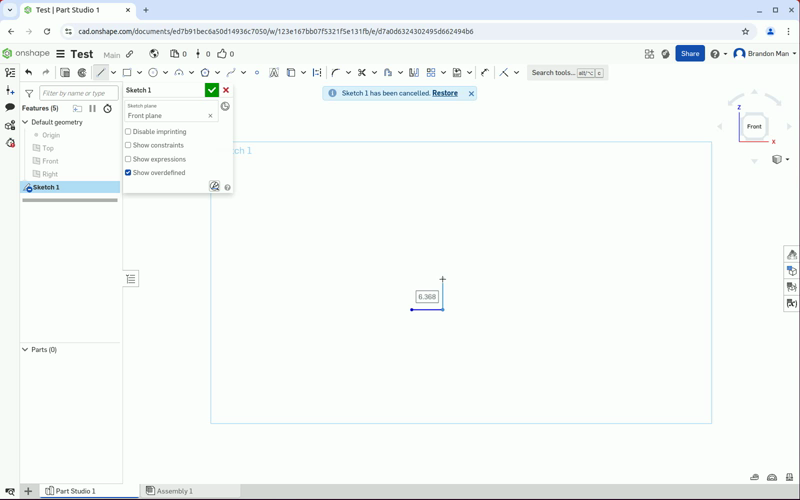
key_up(shift)
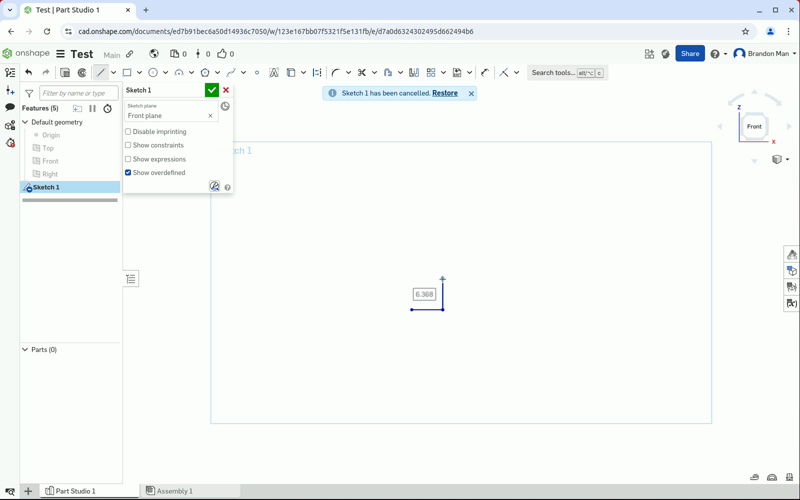
key_down(shift)
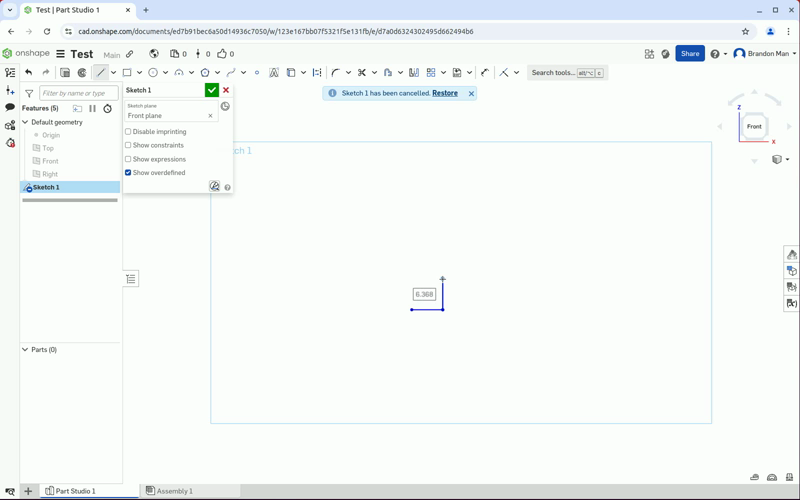
mouse_move(472, 278)
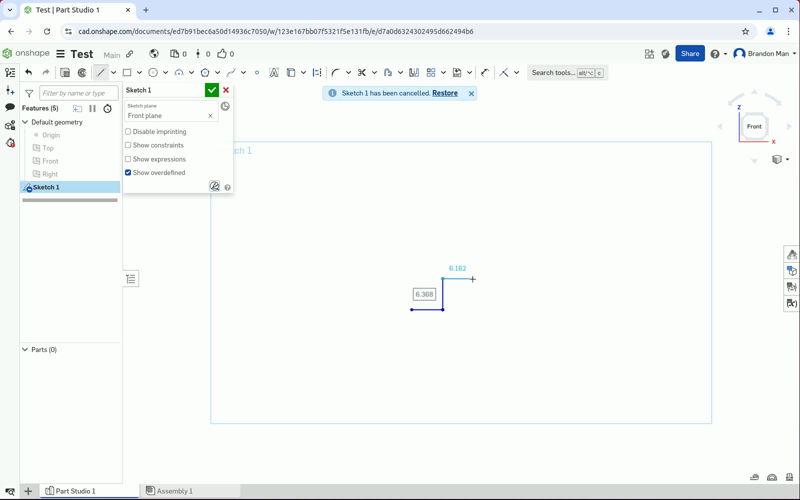
mouse_move(411, 278)
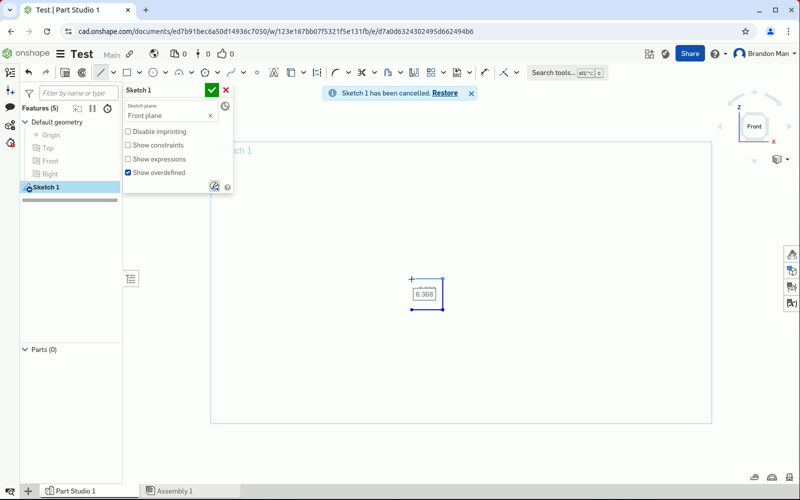
click(411, 278)
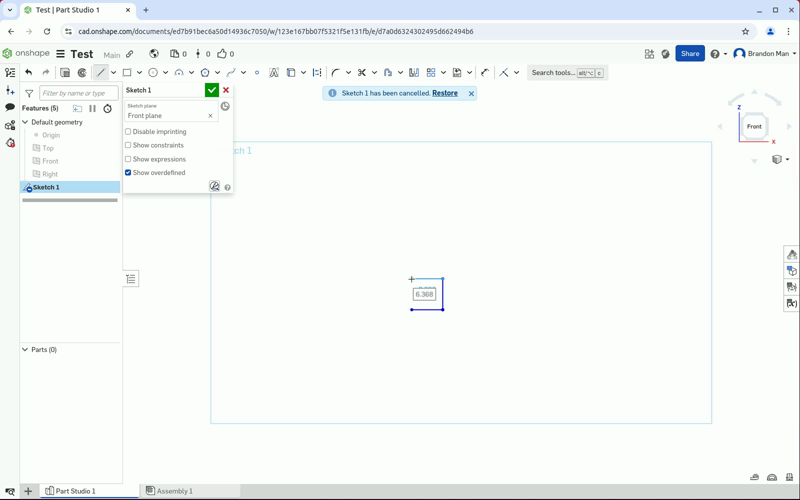
key_up(shift)
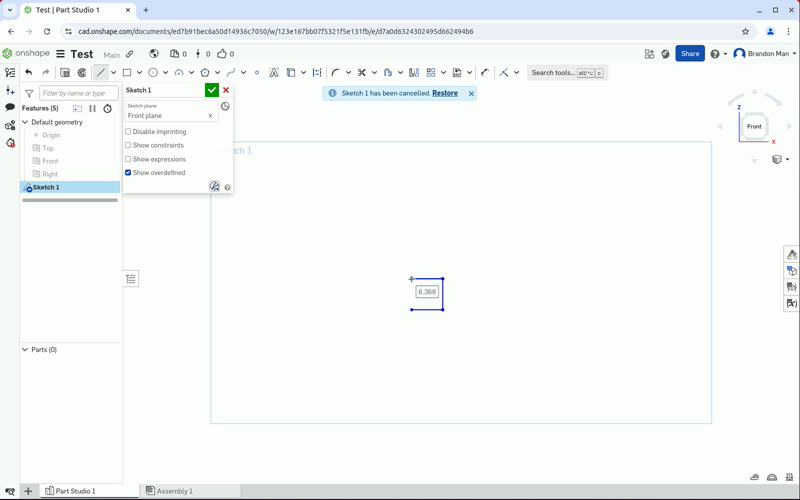
mouse_move(441, 278)
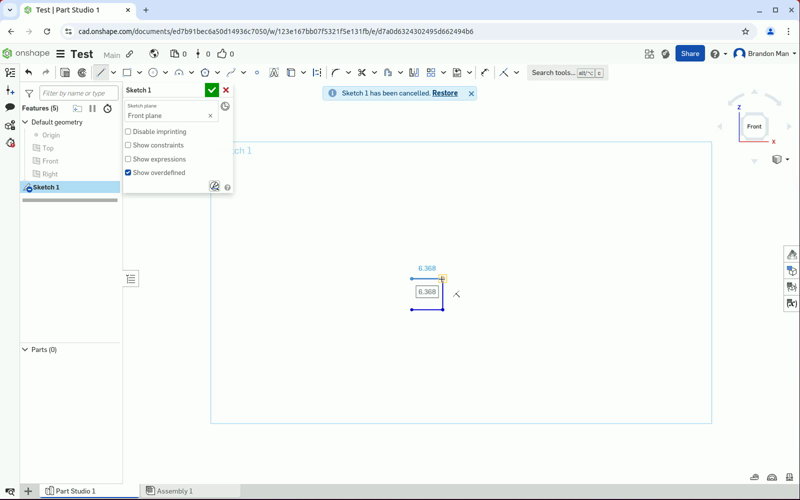
key_down(shift)
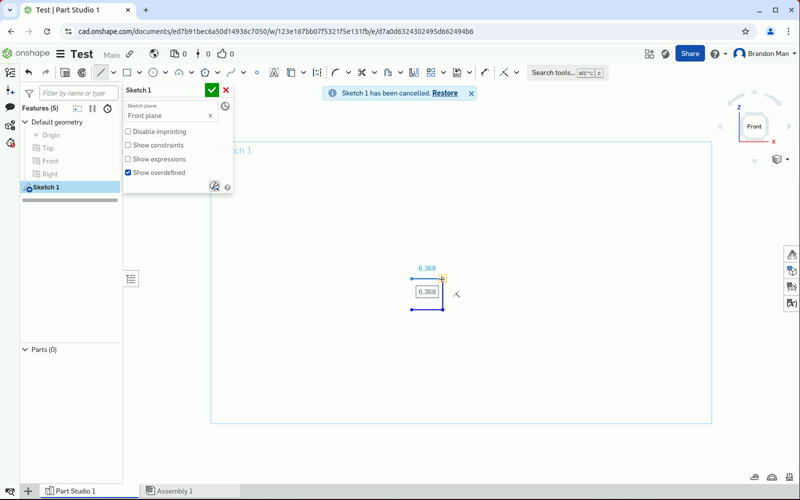
mouse_move(411, 309)
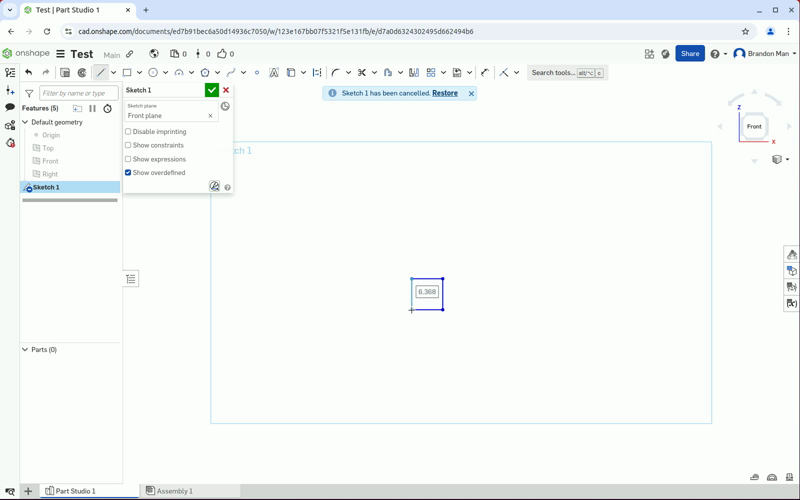
key_up(shift)
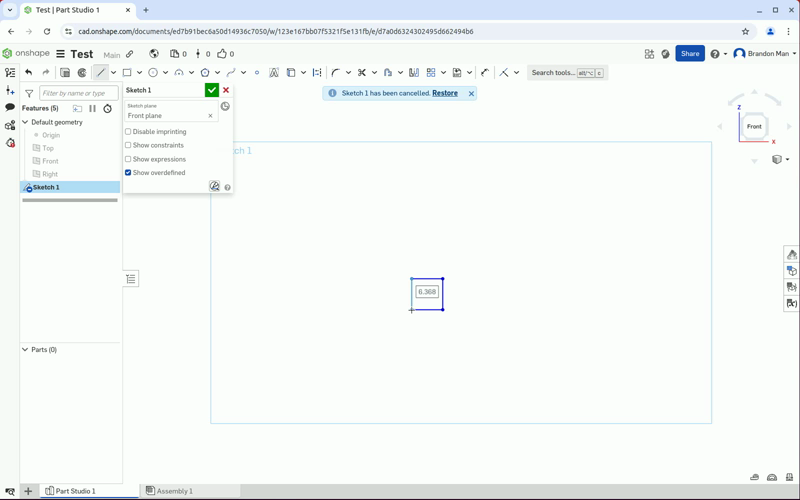
click(411, 309)
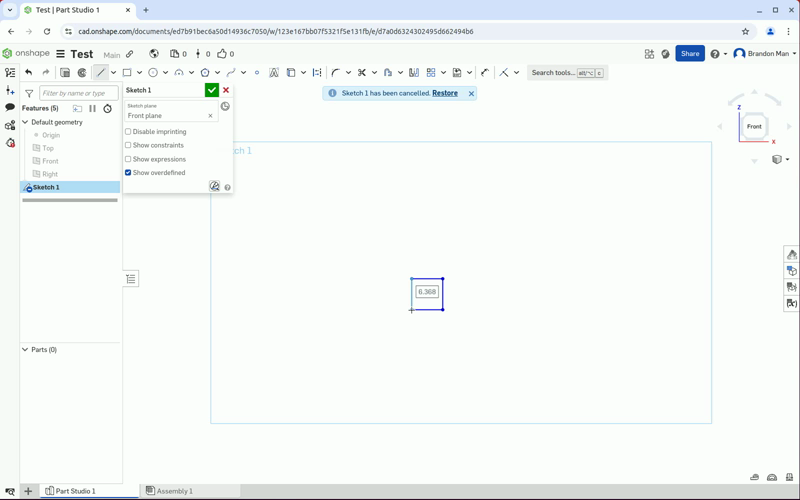
key(esc)
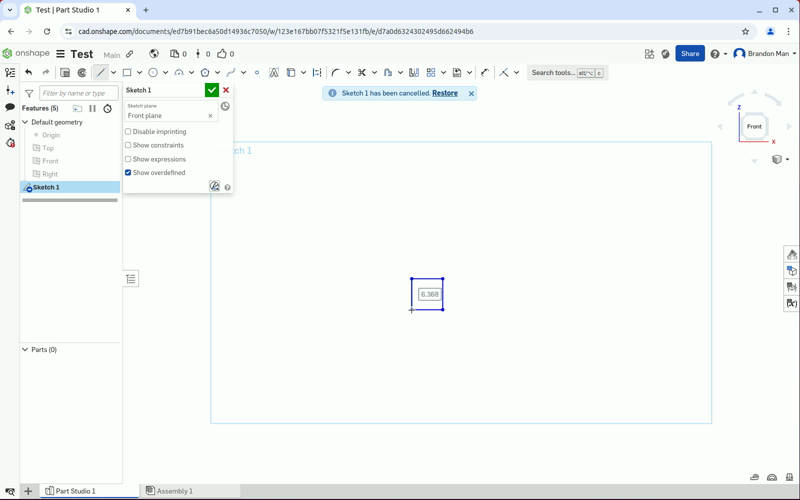
mouse_move(430, 292)
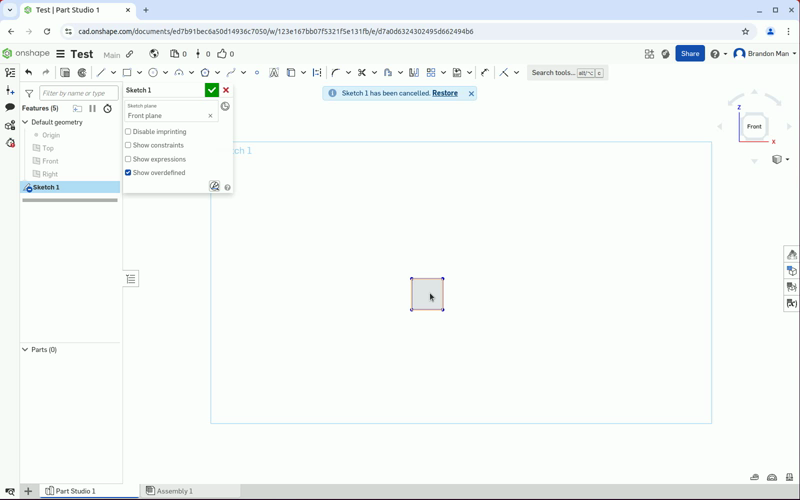
scroll(6)
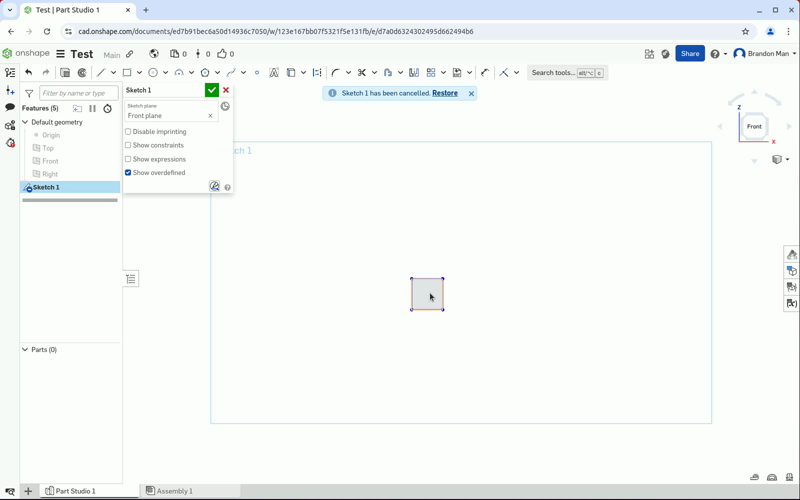
scroll(6)
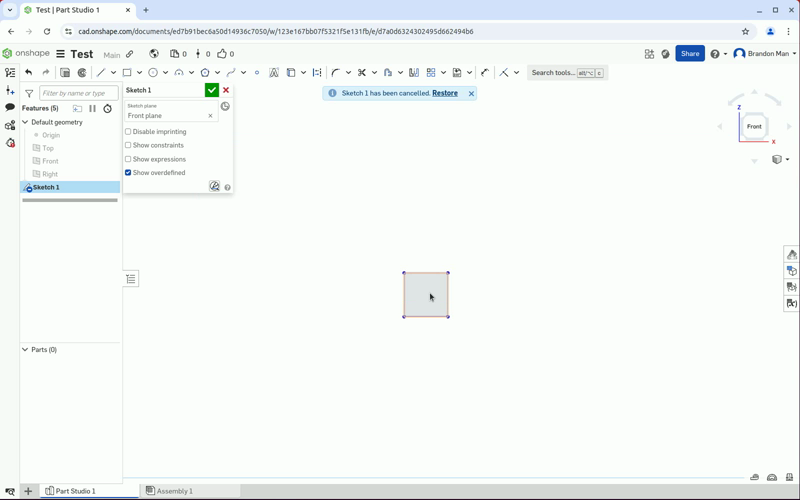
scroll(6)
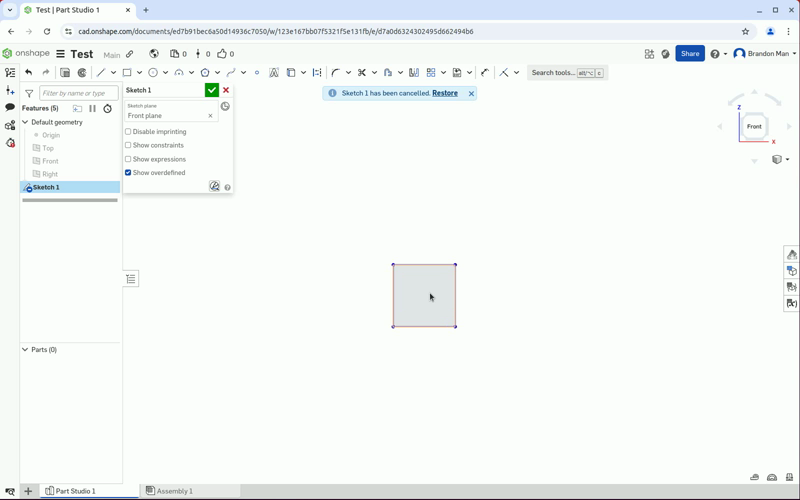
scroll(6)
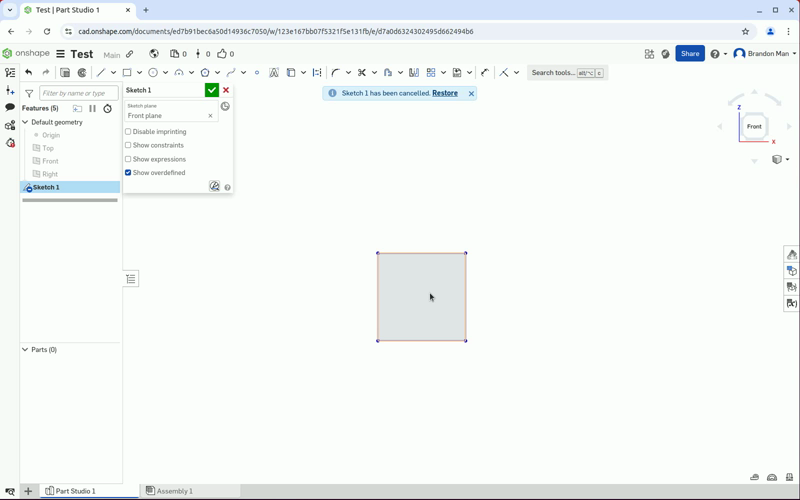
scroll(6)
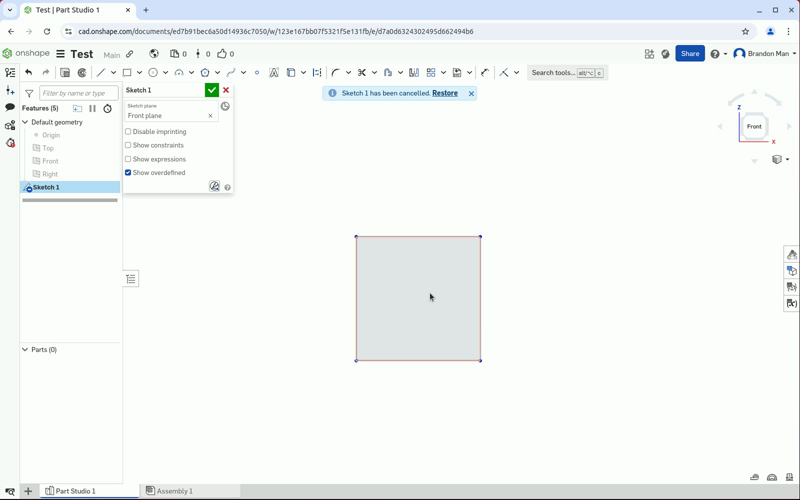
scroll(6)
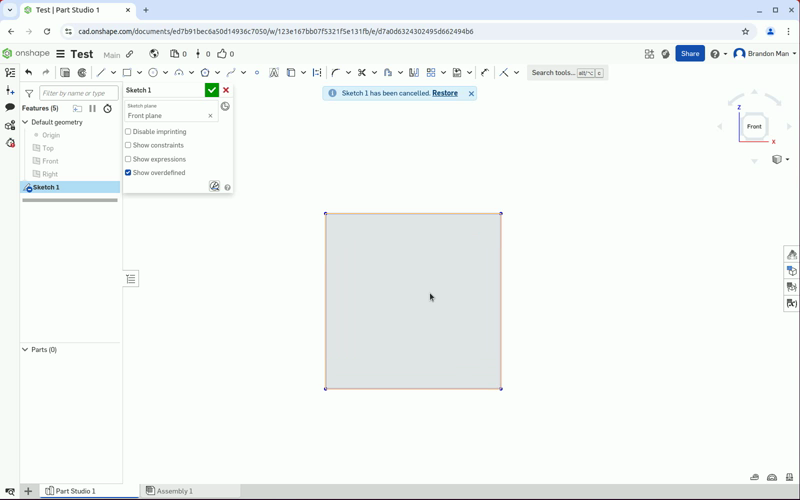
scroll(6)
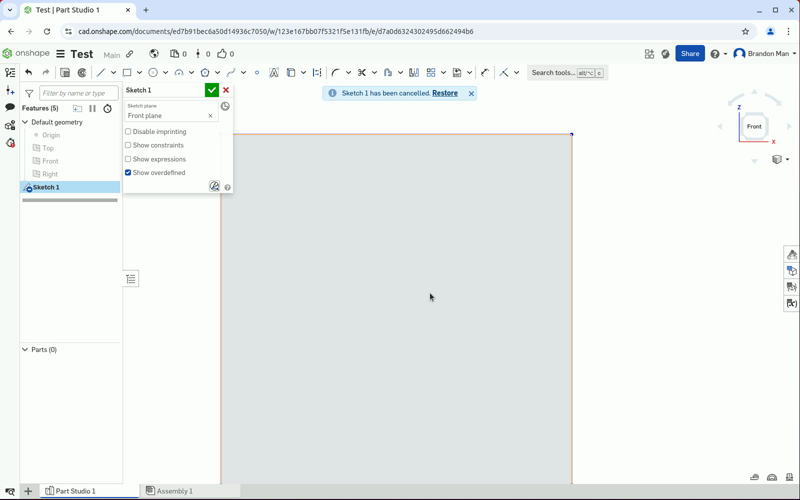
click(430, 292)
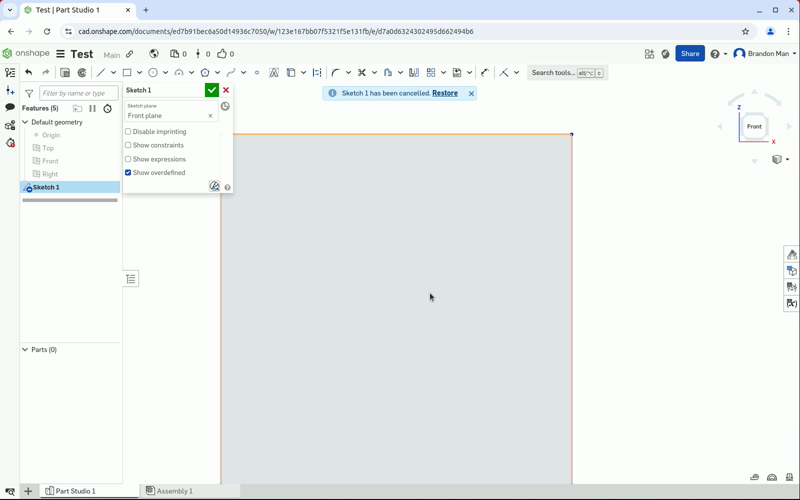
scroll(-6)
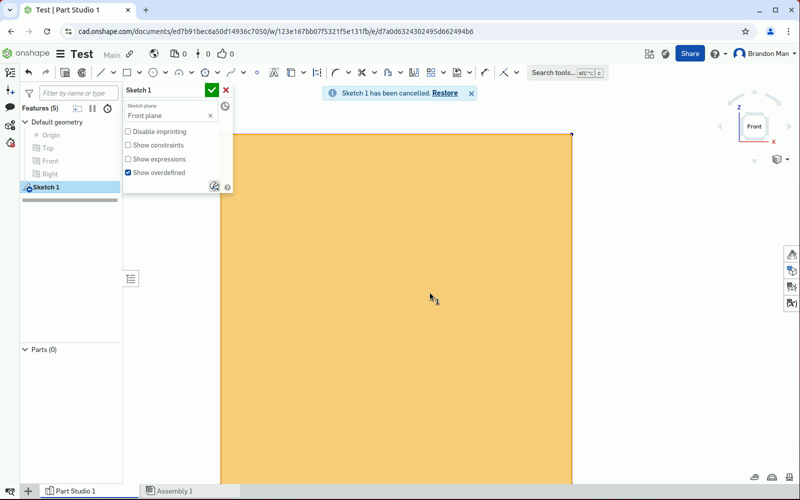
scroll(-6)
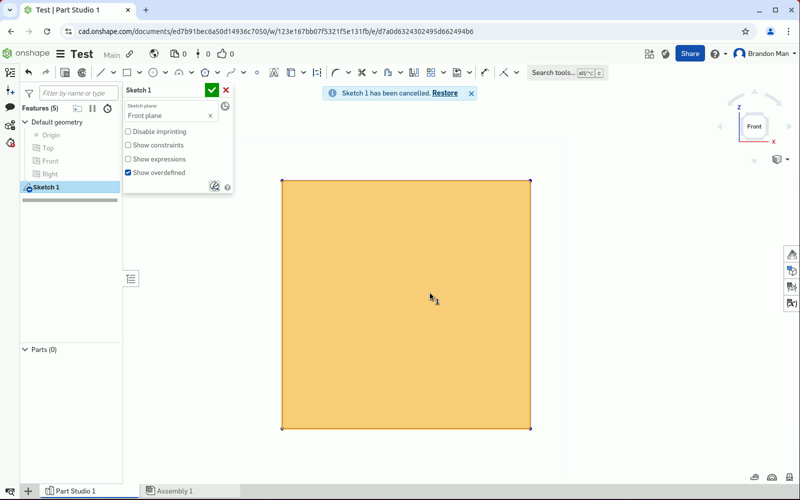
scroll(-6)
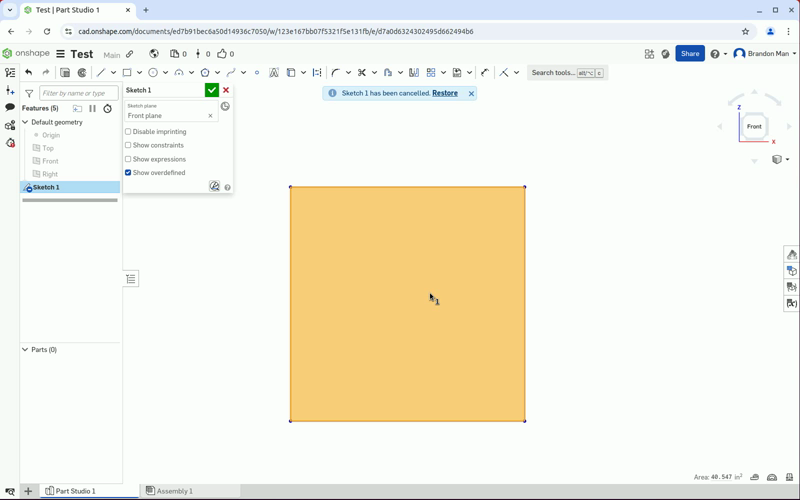
scroll(-6)
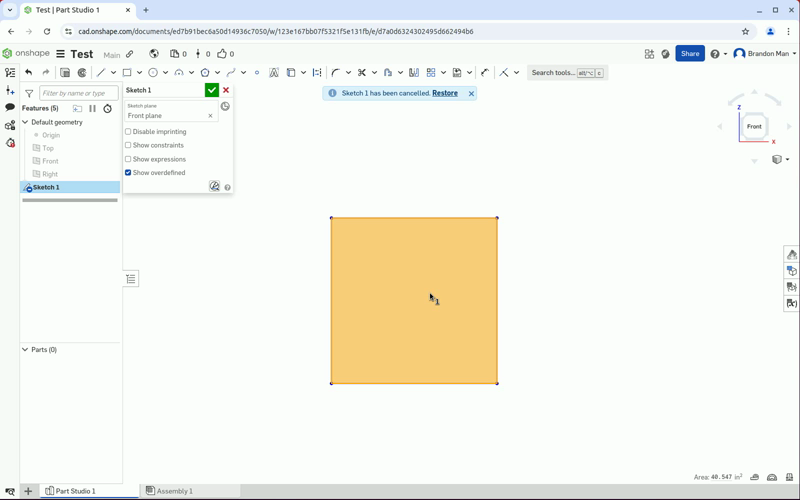
scroll(-6)
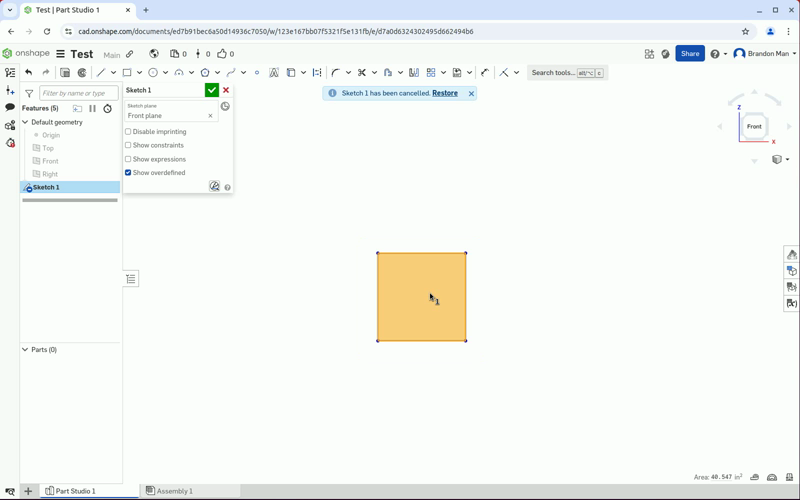
scroll(-6)
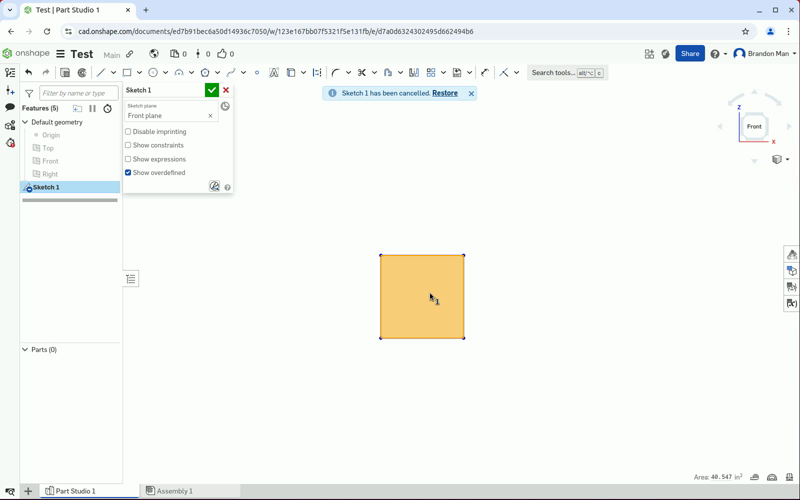
scroll(-6)
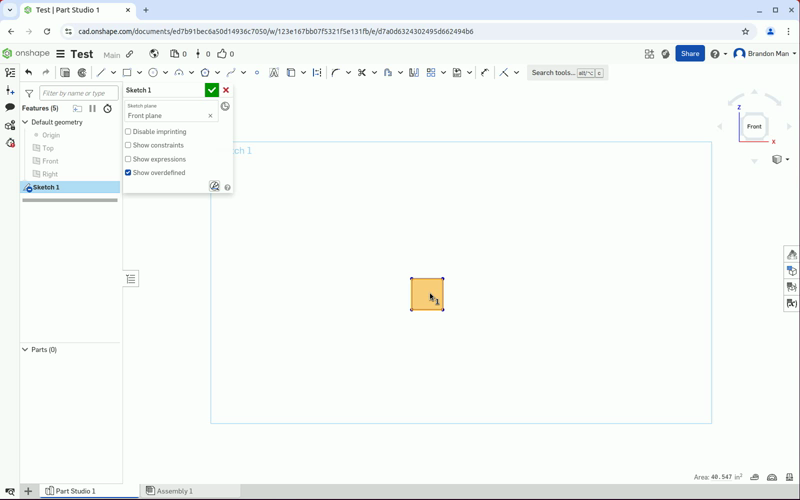
mouse_move(73, 352)
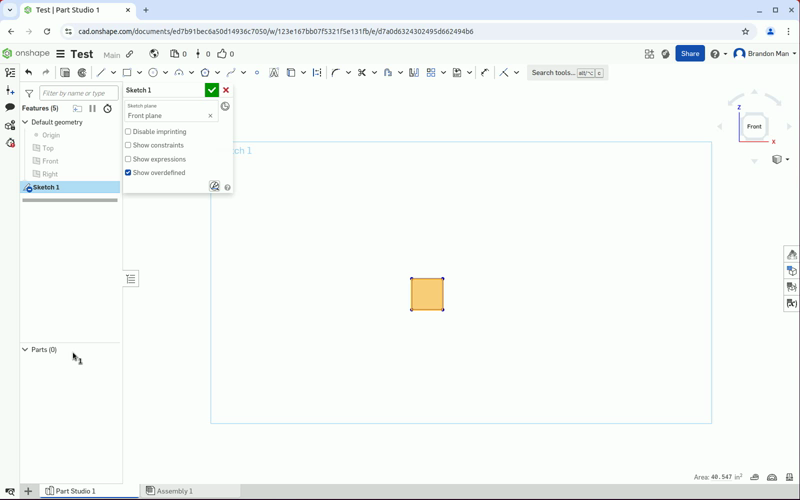
key(shift+y)
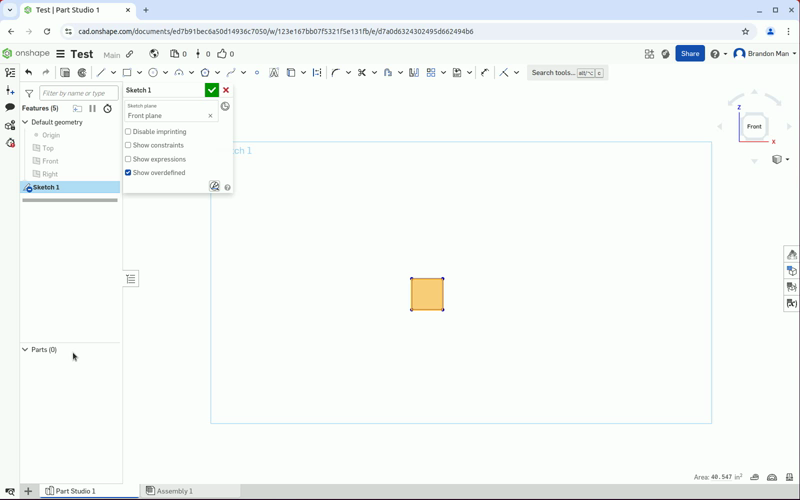
key(shift+e)
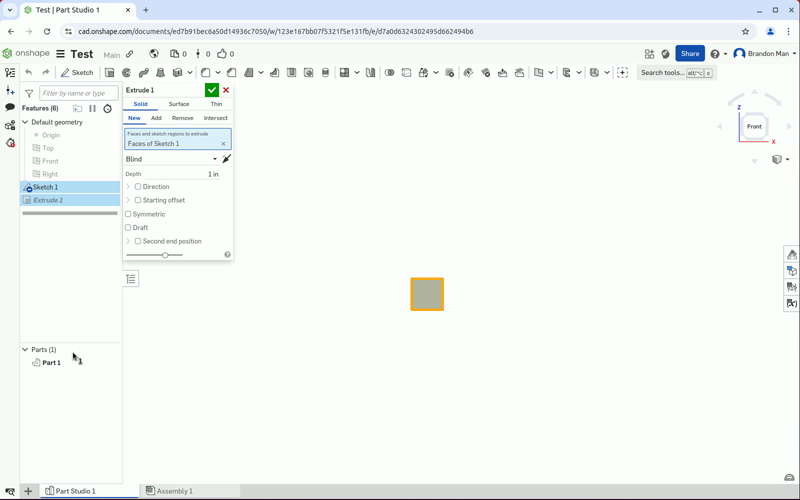
mouse_move(143, 106)
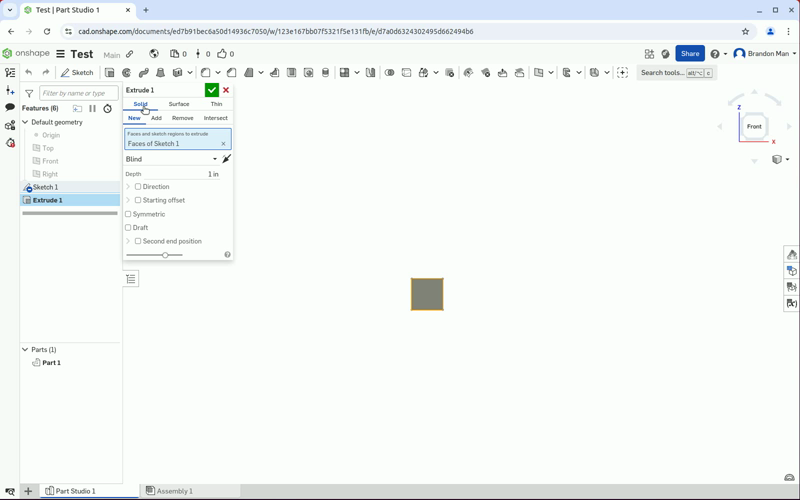
click(143, 106)
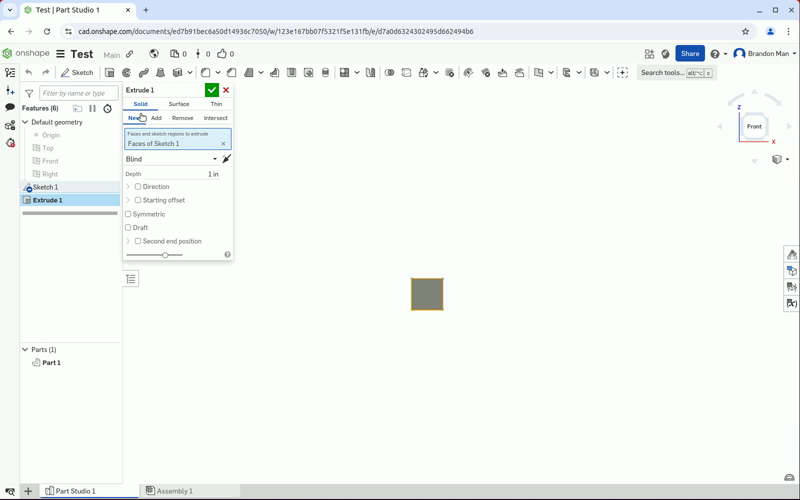
mouse_move(137, 120)
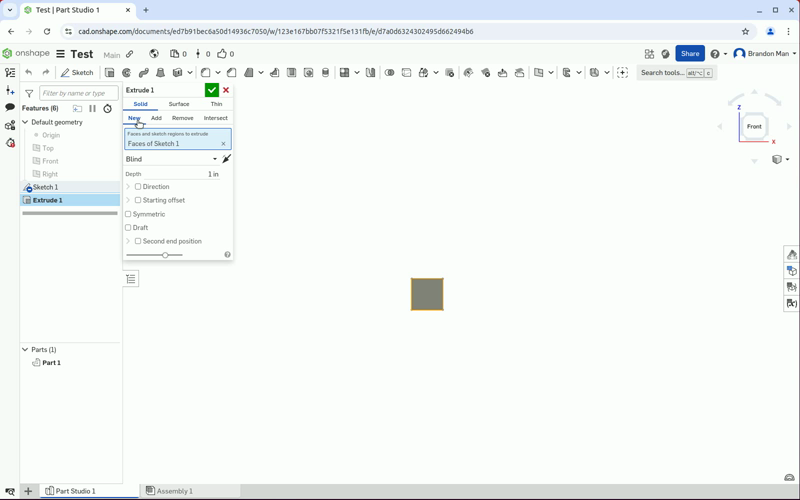
click(137, 120)
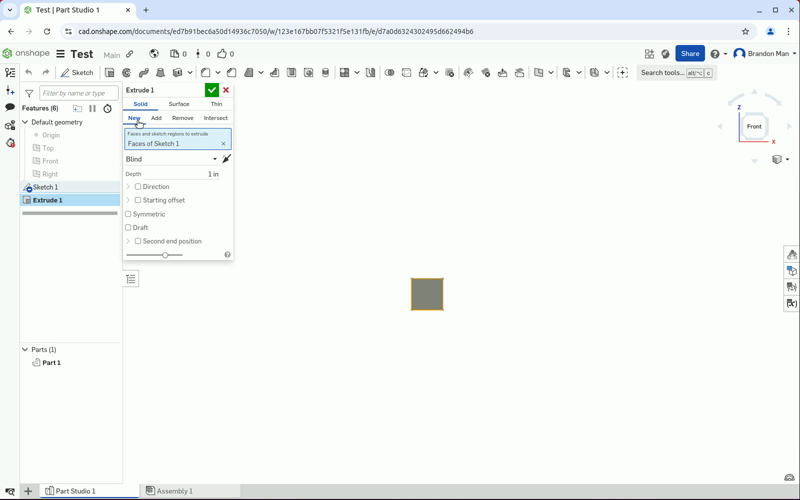
key(tab, 4)
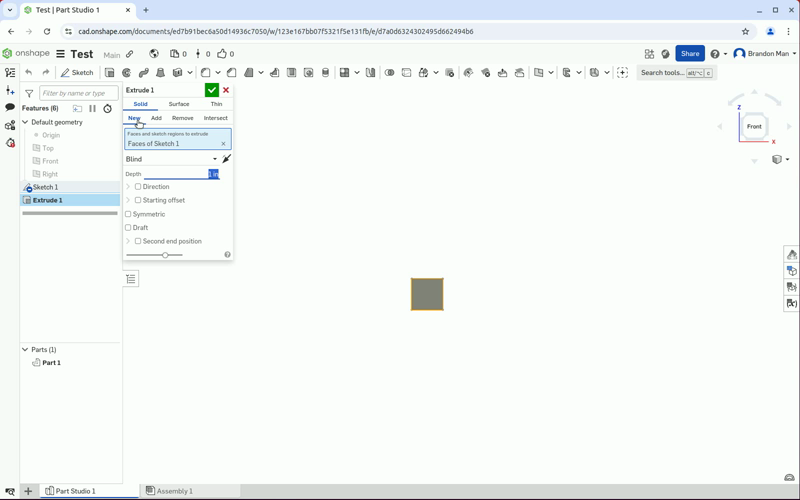
text(6.258)
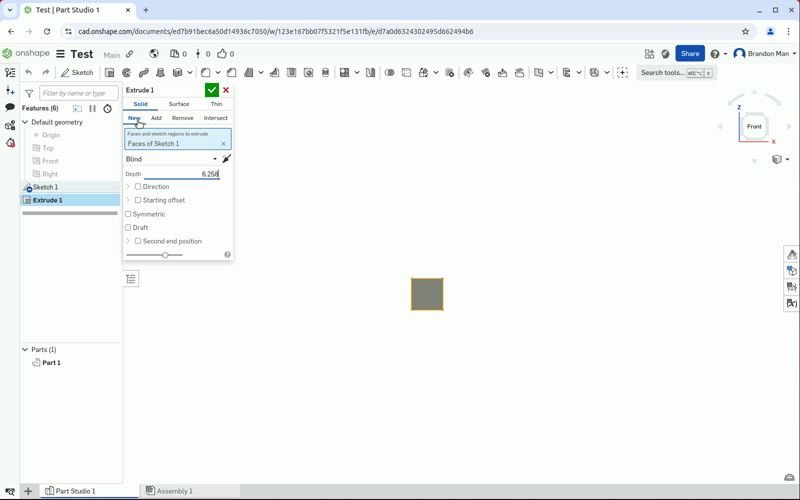
key(enter)
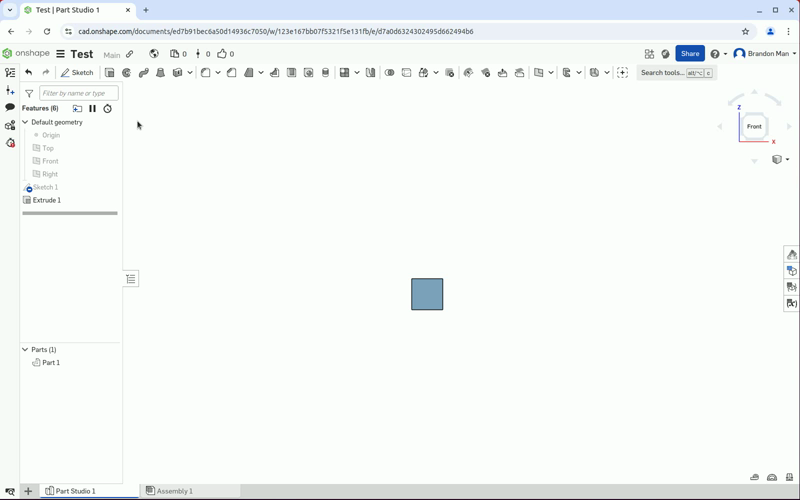
key(shift+h)
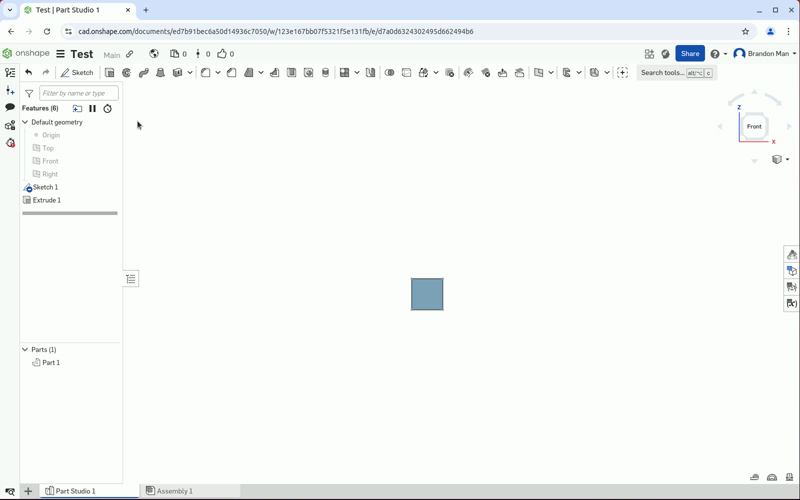
key(shift+h)
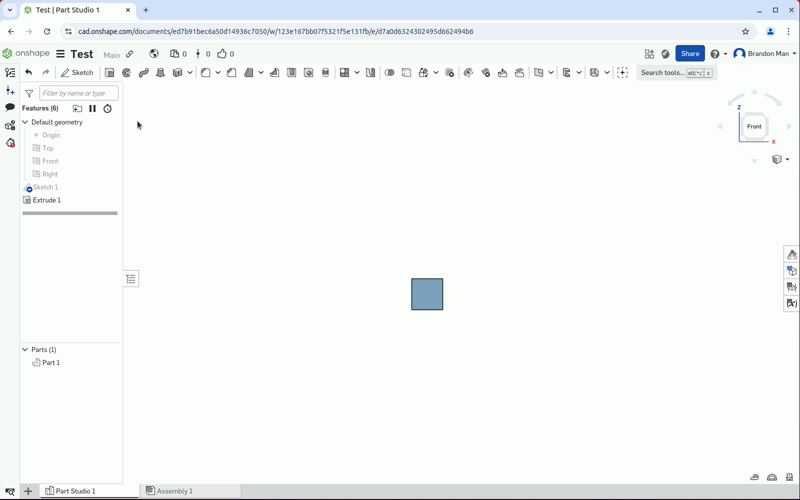
mouse_move(73, 189)
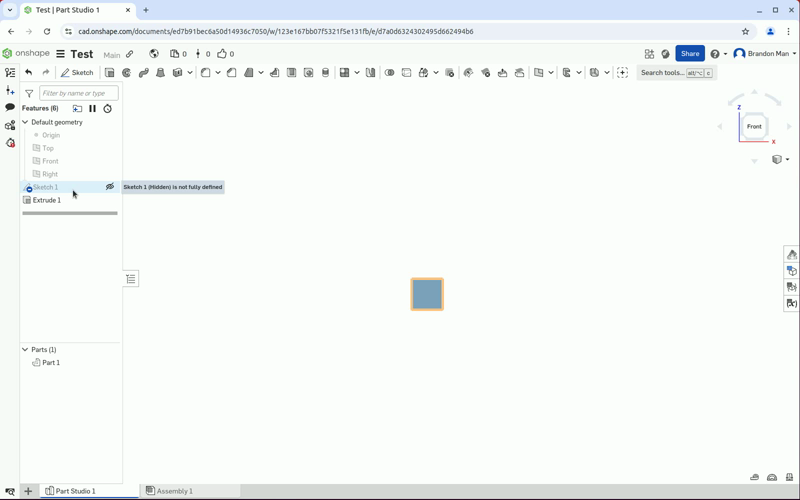
click(73, 189)
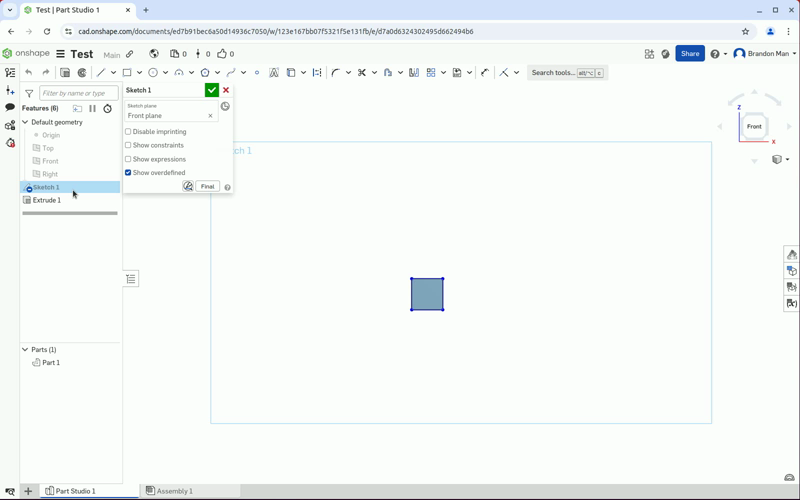
mouse_move(229, 92)
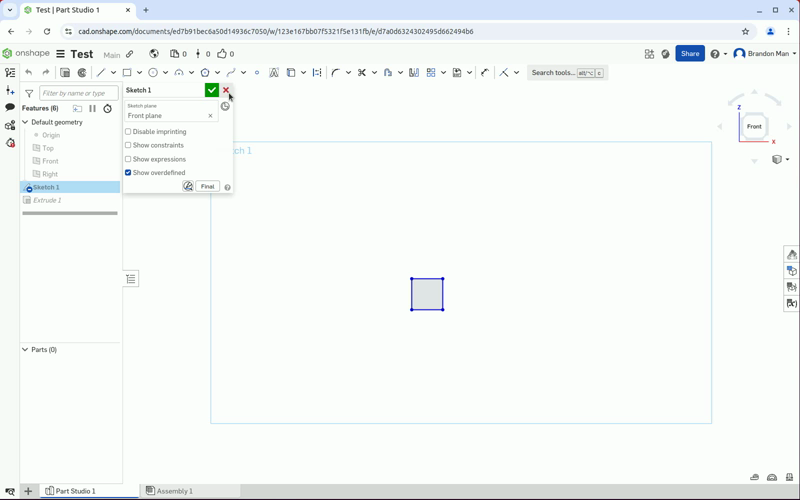
click(229, 92)
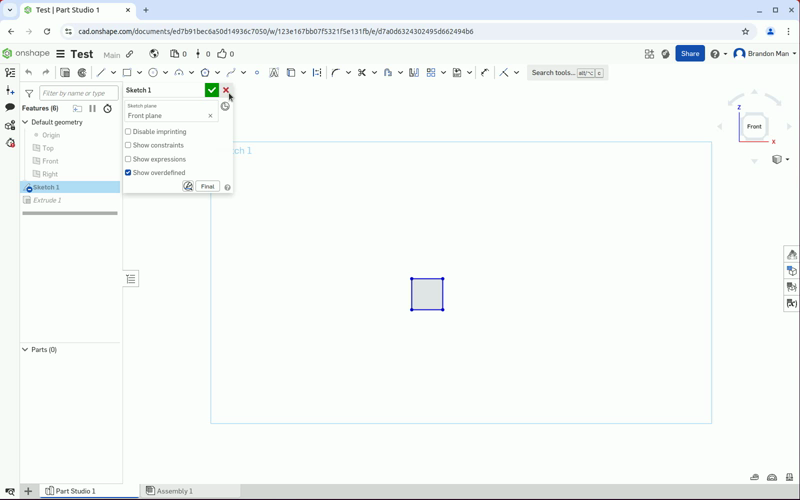
key(shift+s)
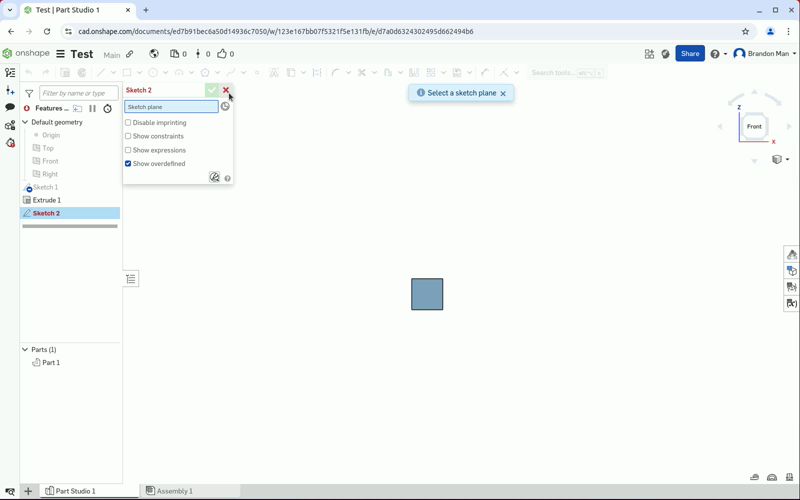
mouse_move(73, 163)
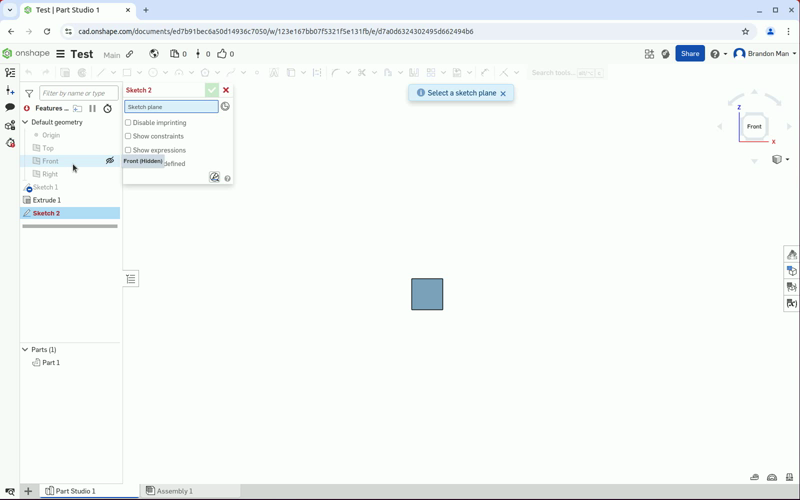
click(73, 163)
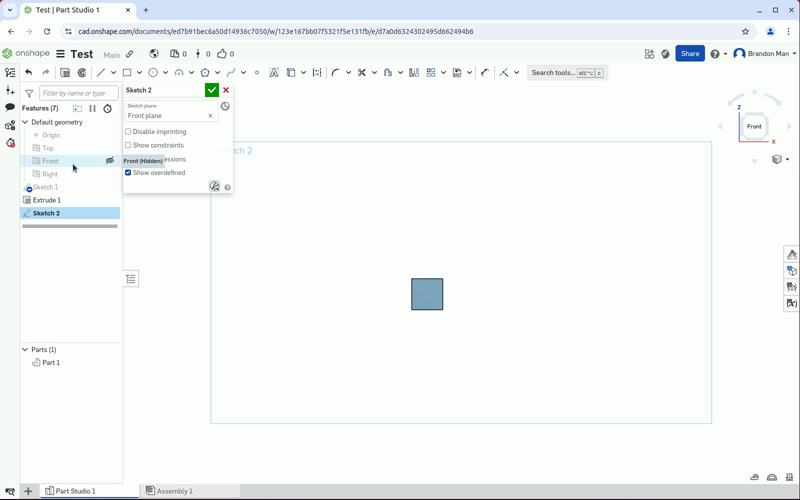
mouse_move(73, 352)
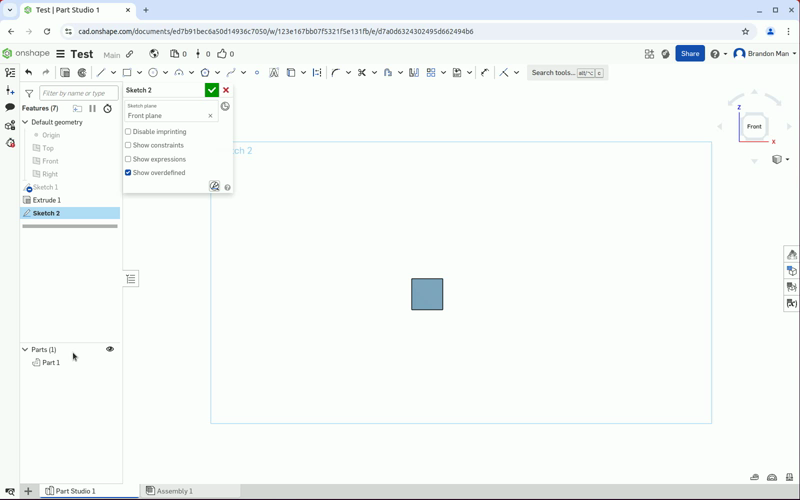
key(y)
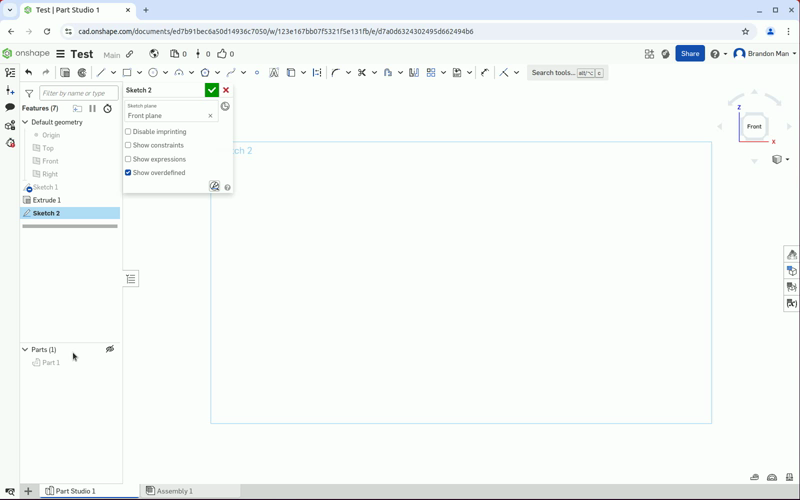
key(l)
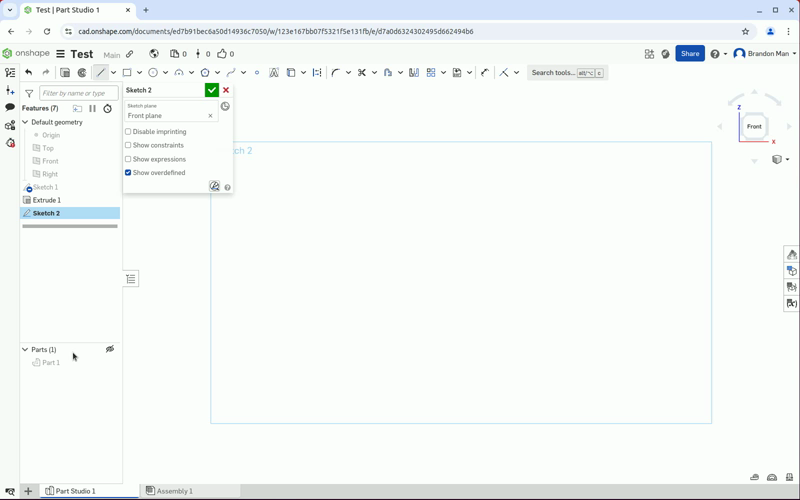
key_down(shift)
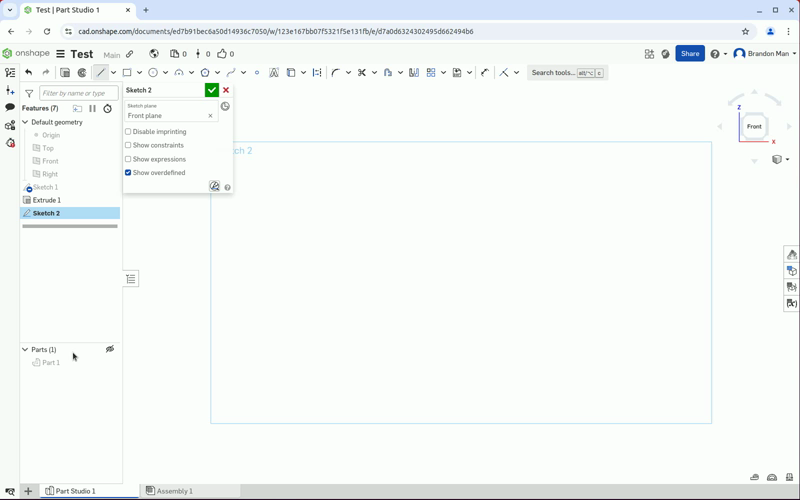
mouse_move(441, 309)
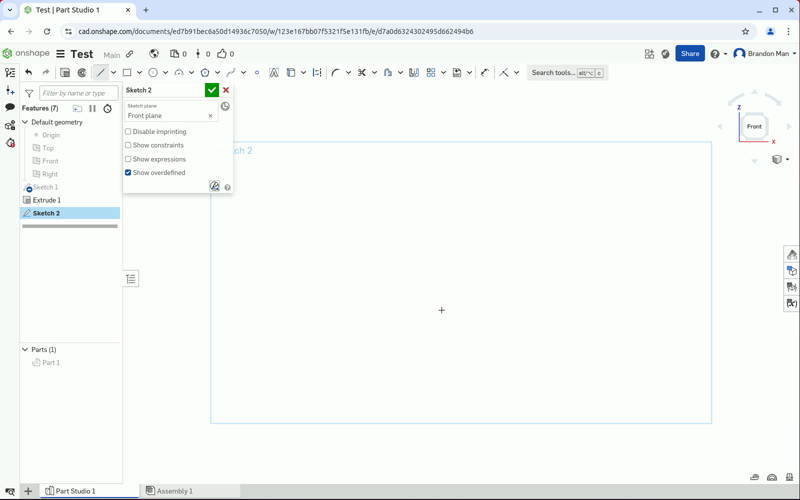
click(441, 309)
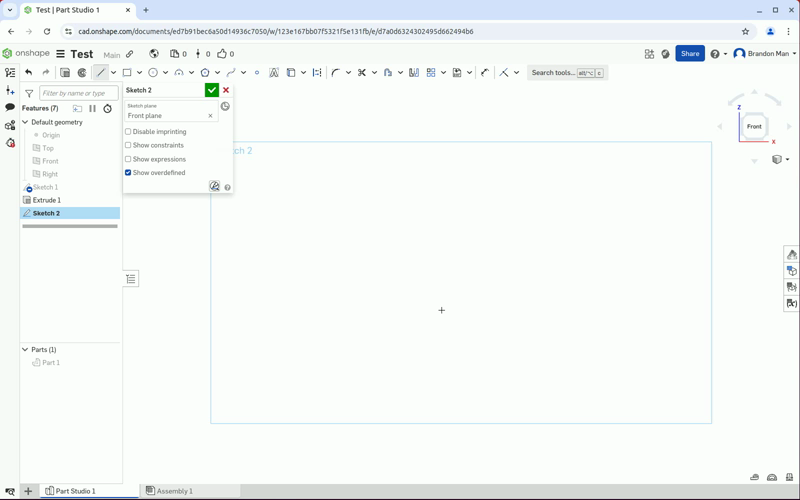
key_up(shift)
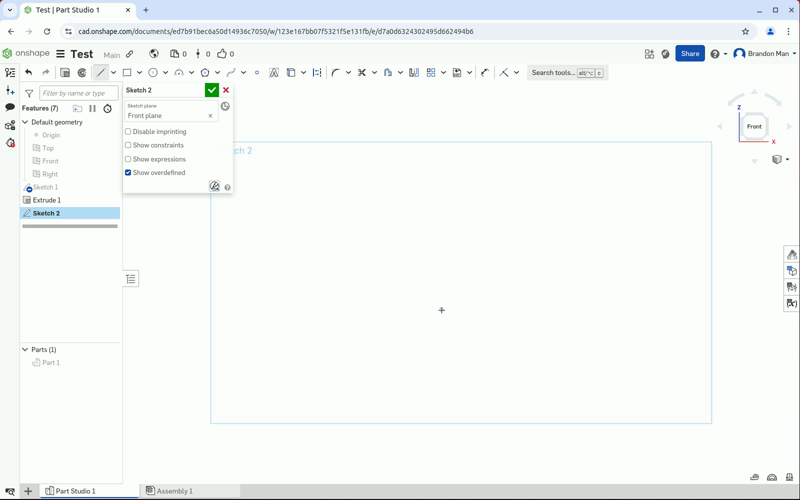
key_down(shift)
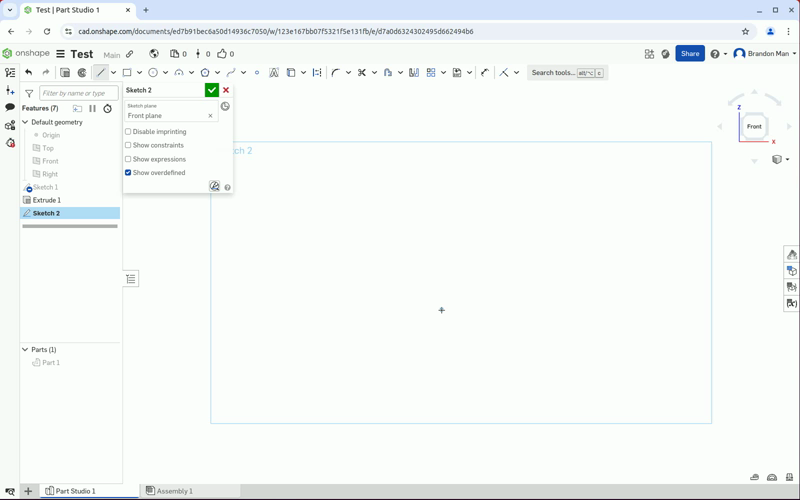
mouse_move(502, 309)
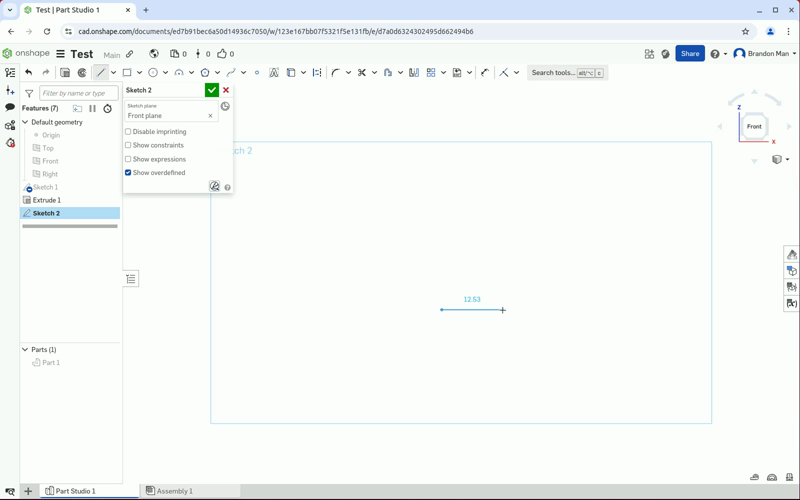
click(502, 309)
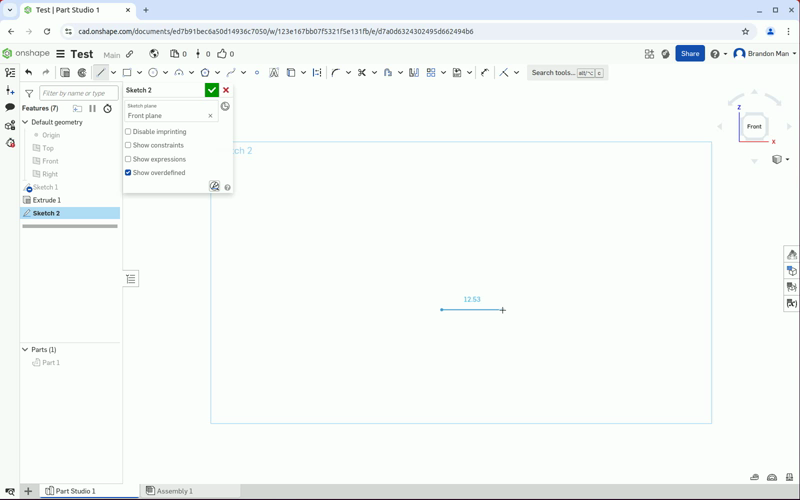
key_up(shift)
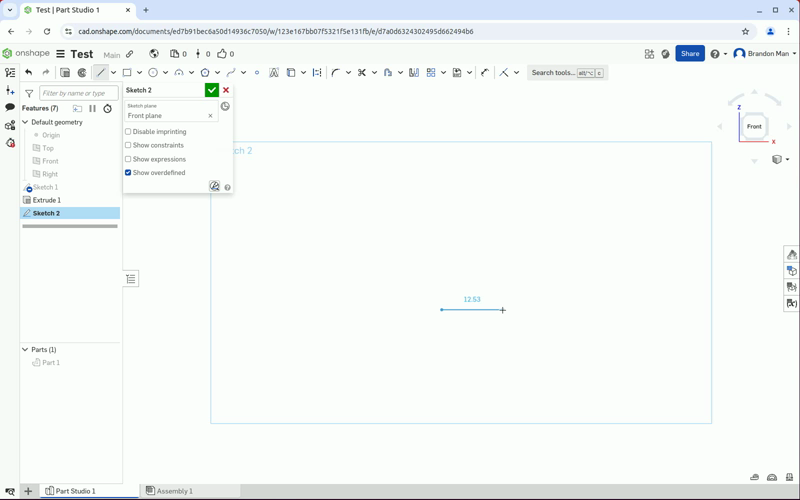
key_down(shift)
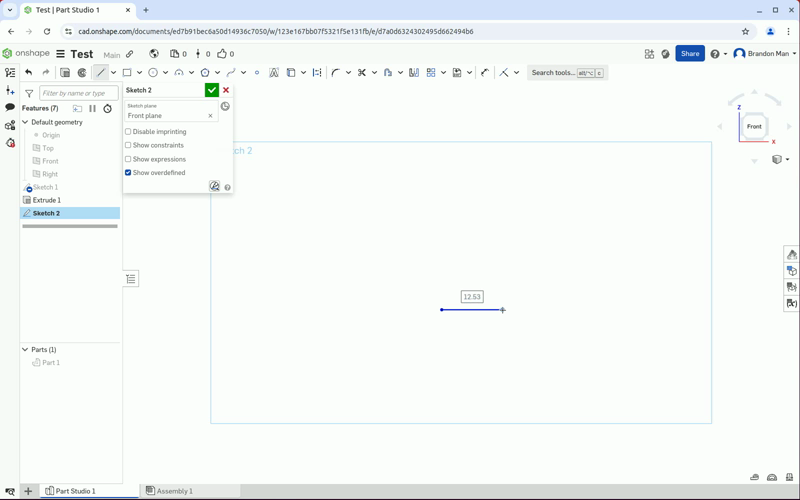
mouse_move(532, 309)
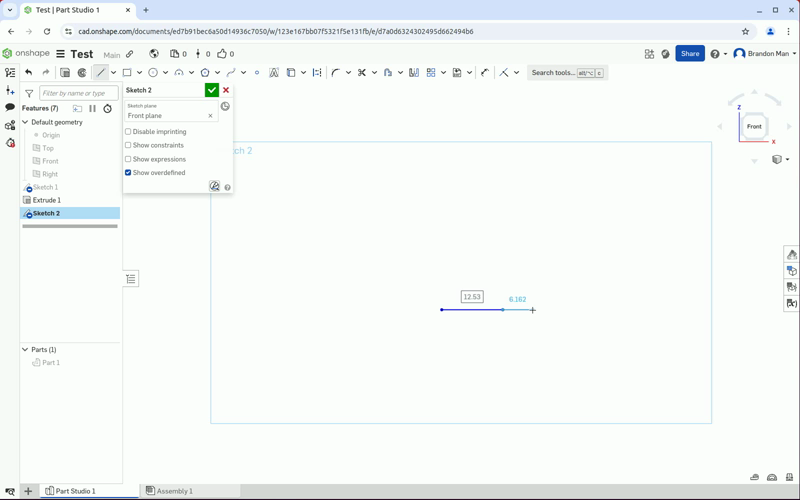
mouse_move(502, 279)
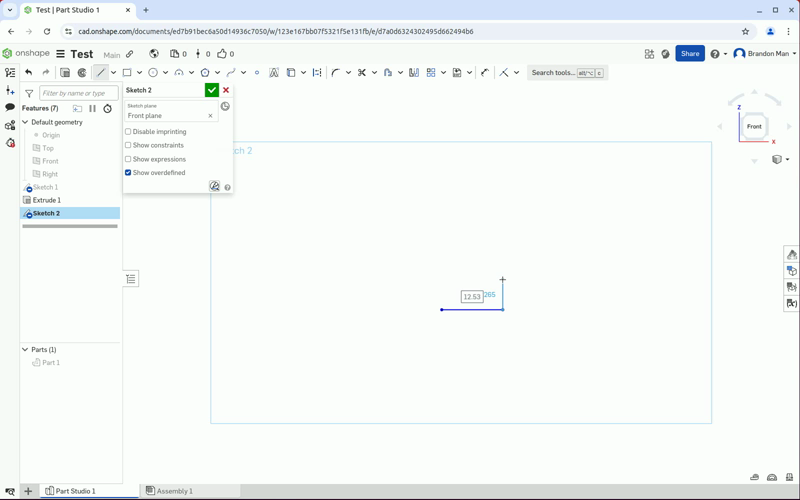
click(502, 279)
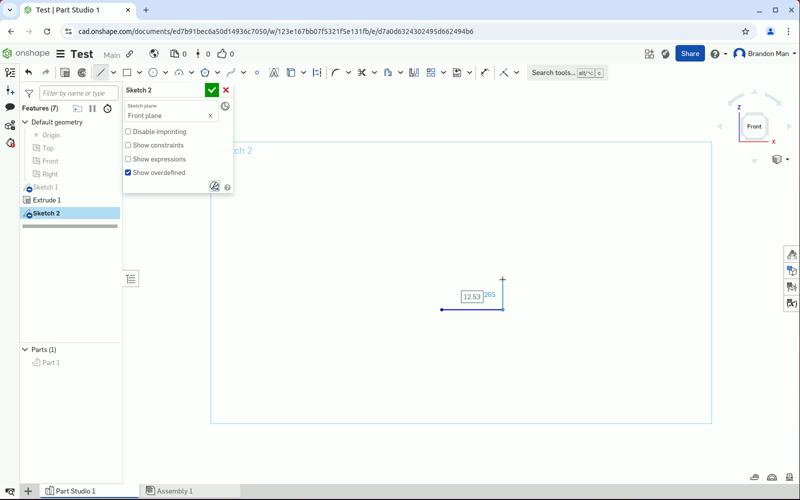
key_up(shift)
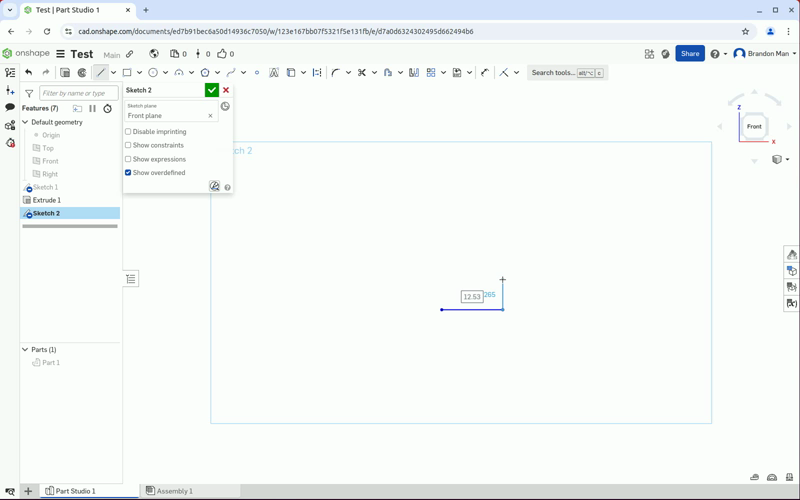
key_down(shift)
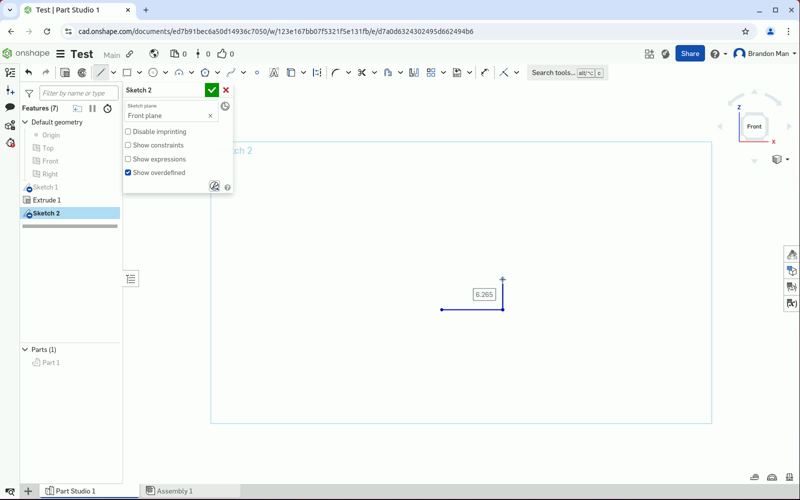
mouse_move(441, 279)
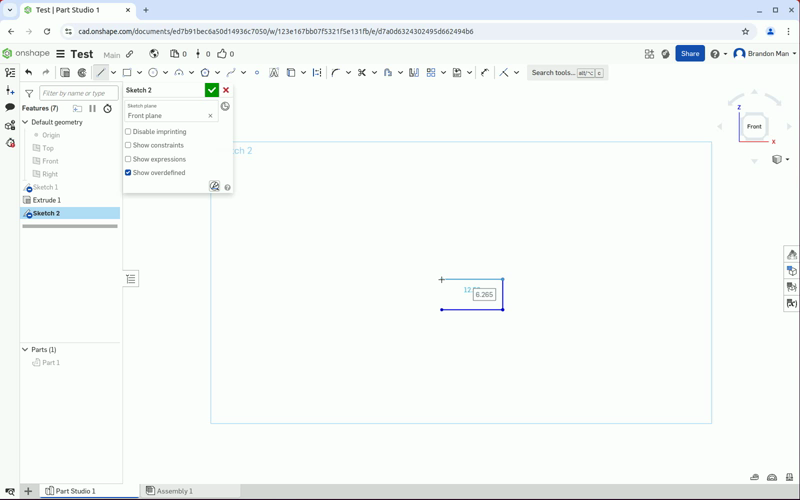
click(441, 279)
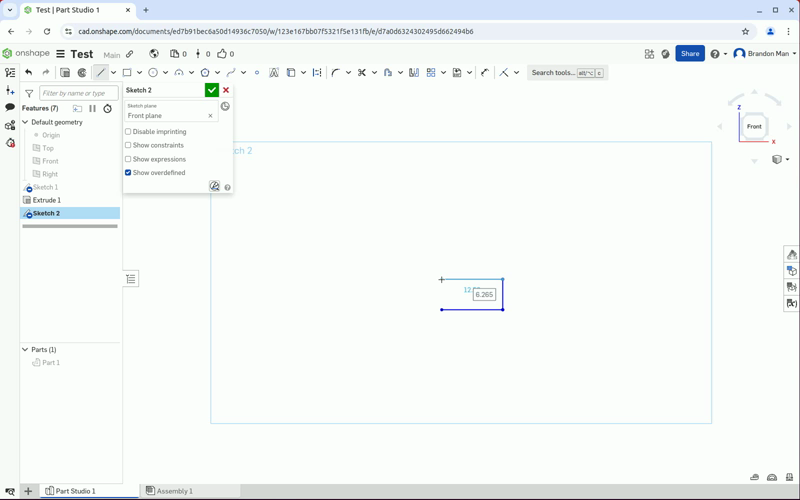
key_up(shift)
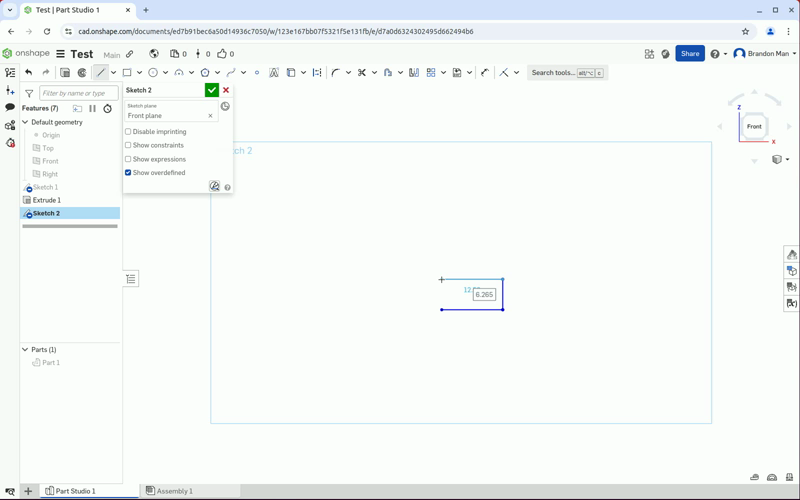
mouse_move(471, 279)
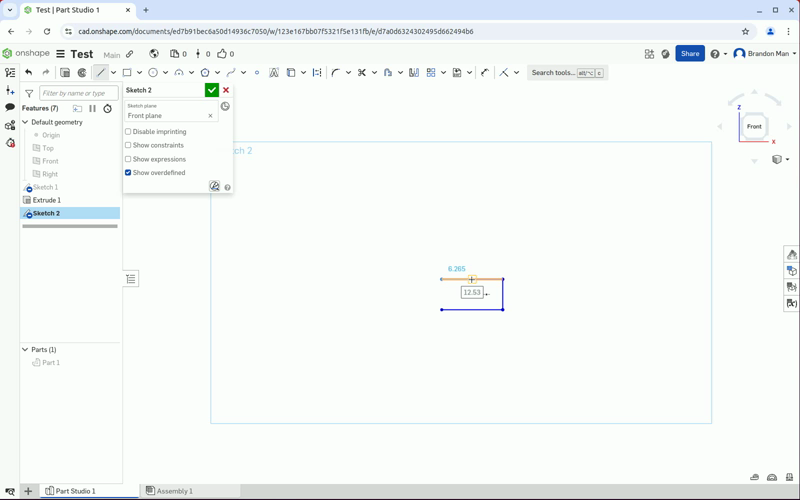
key_down(shift)
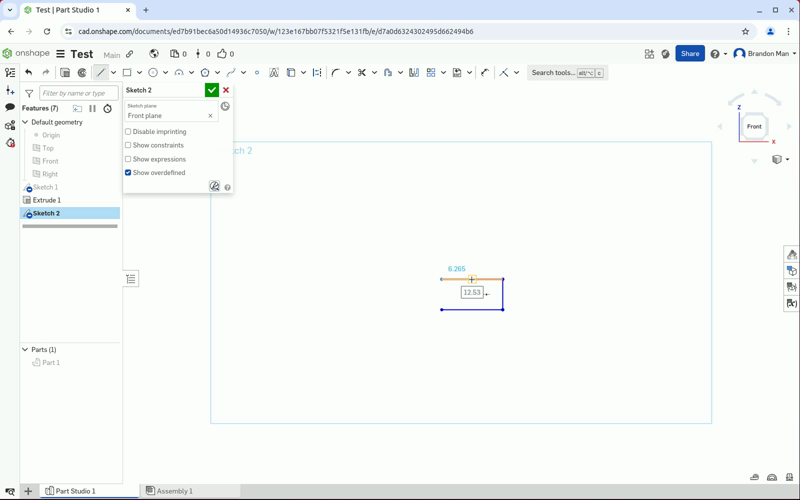
mouse_move(441, 309)
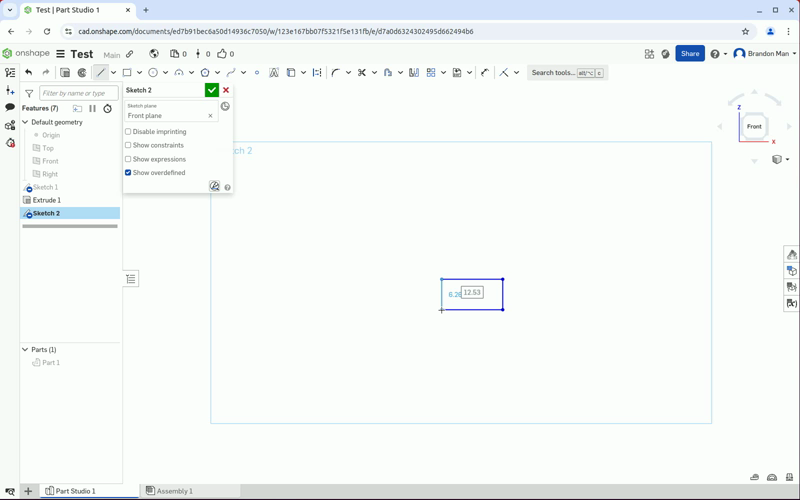
key_up(shift)
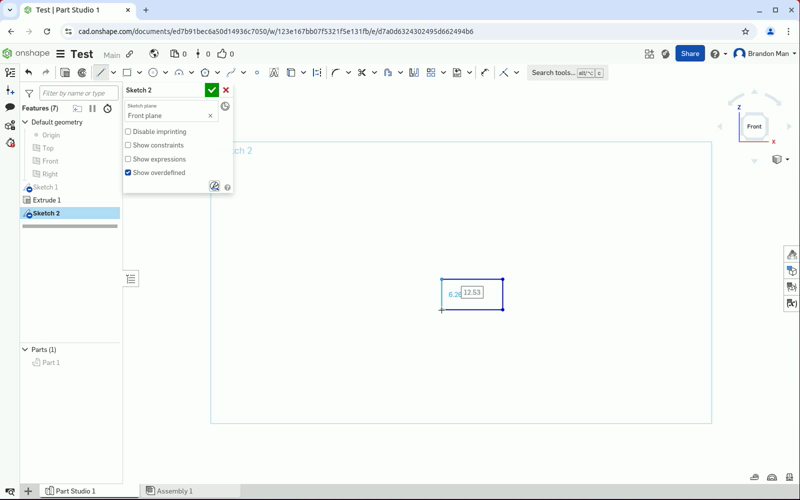
click(441, 309)
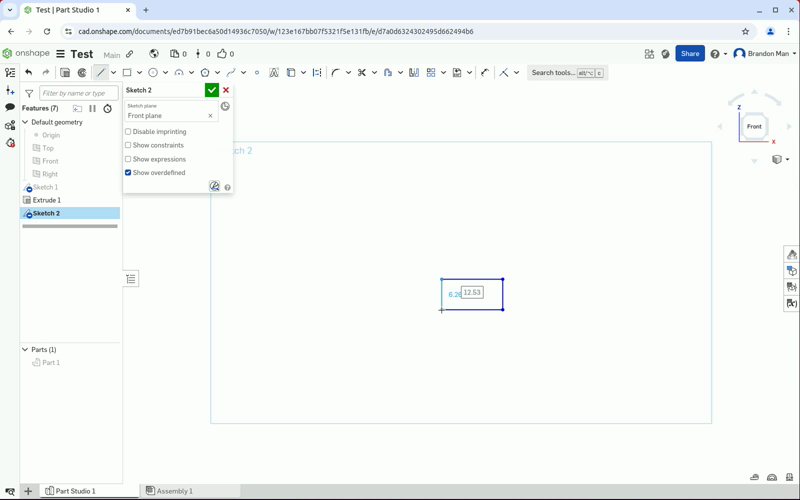
key(esc)
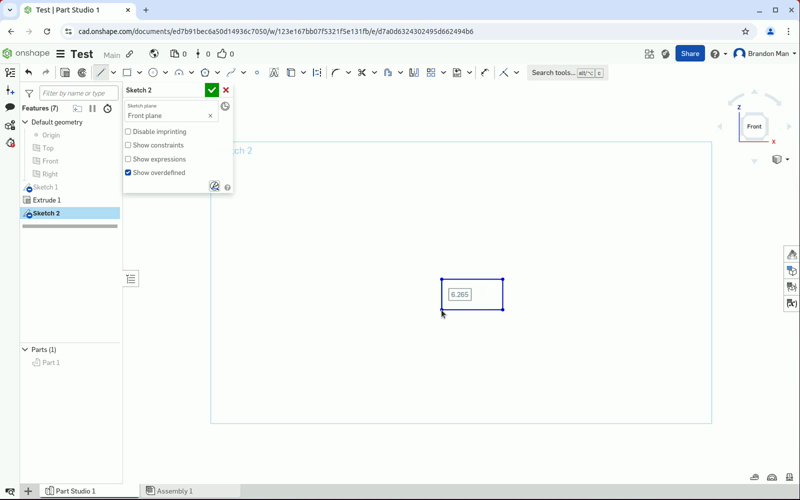
mouse_move(460, 305)
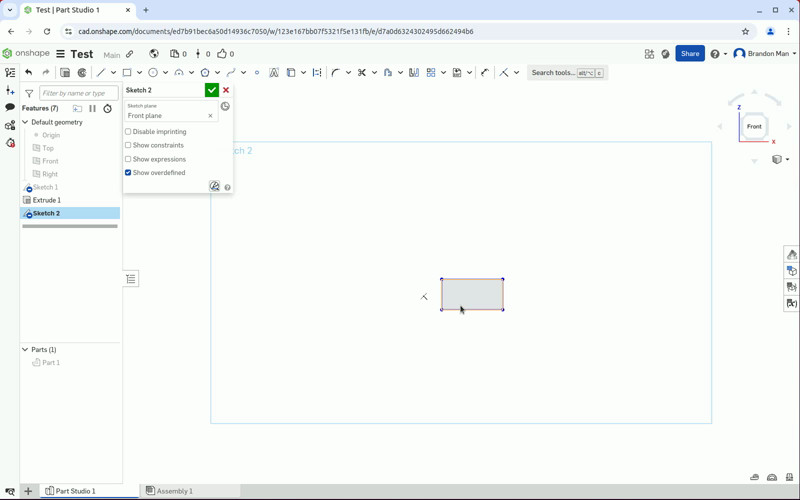
click(460, 305)
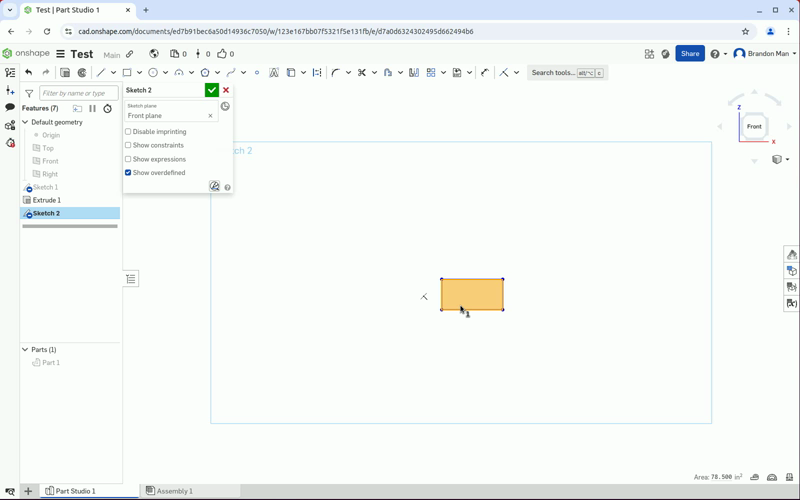
mouse_move(73, 352)
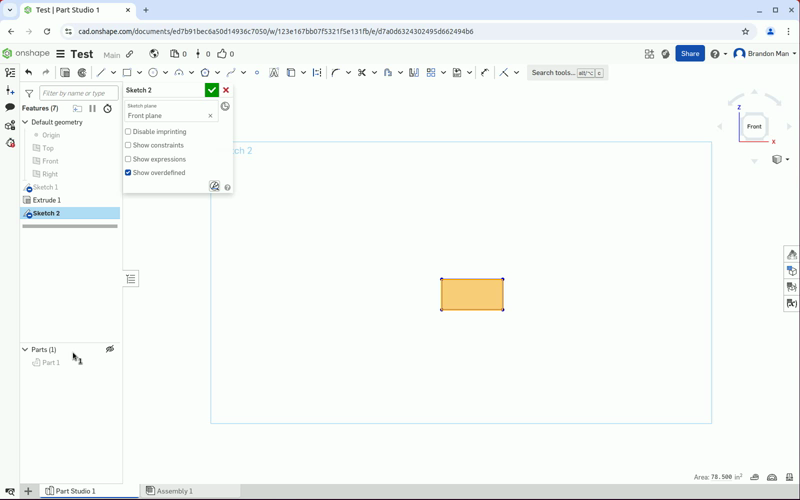
key(shift+y)
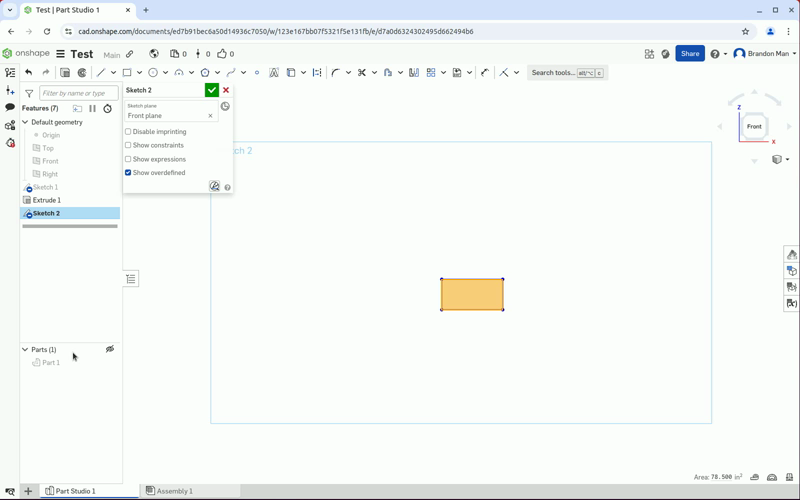
key(shift+e)
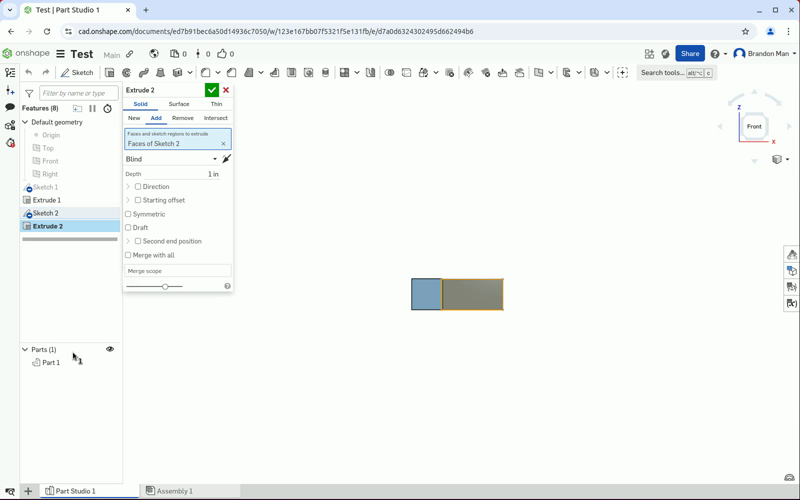
mouse_move(143, 106)
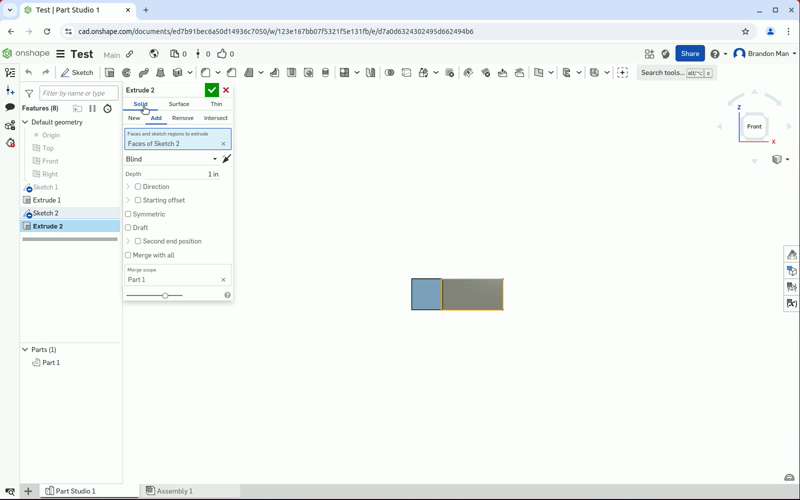
click(143, 106)
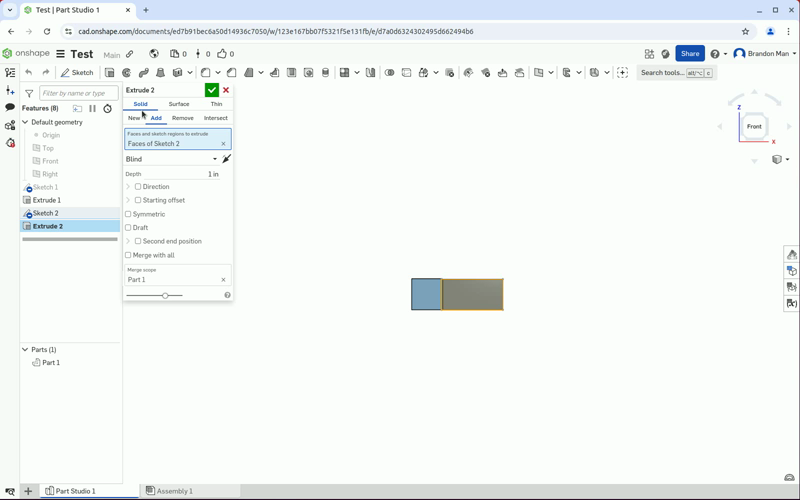
mouse_move(137, 120)
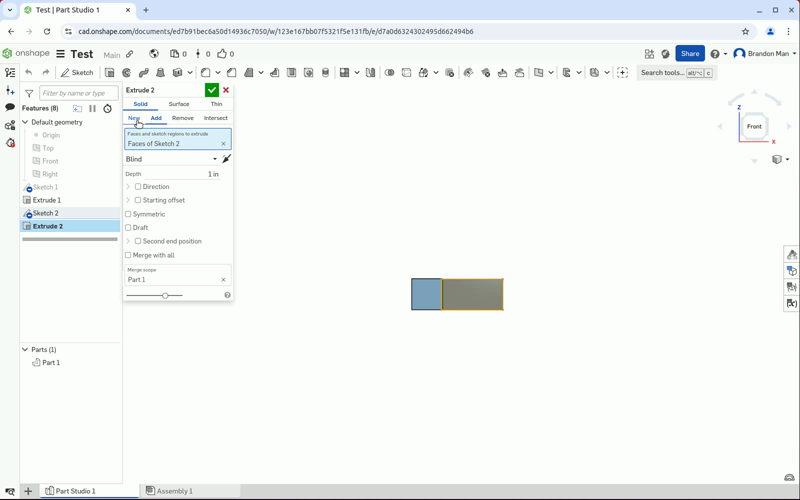
click(137, 120)
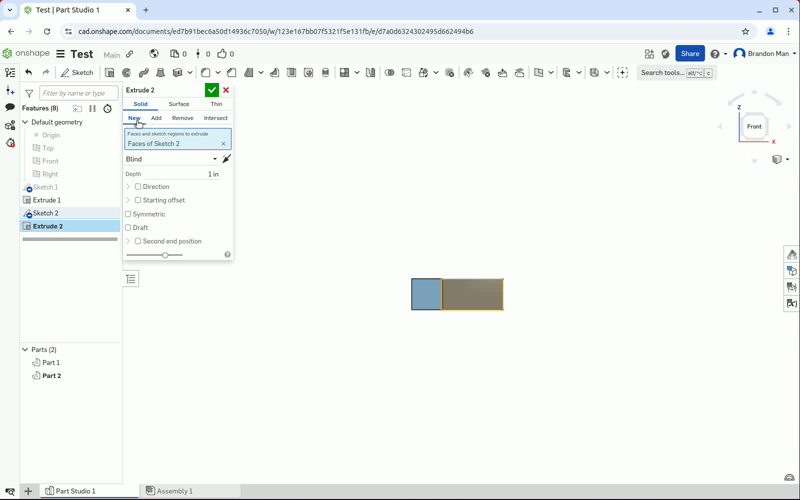
key(tab, 4)
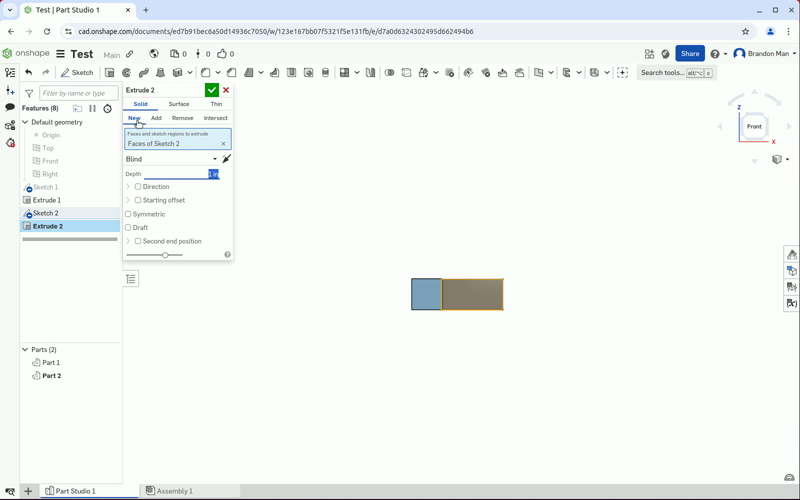
text(6.258)
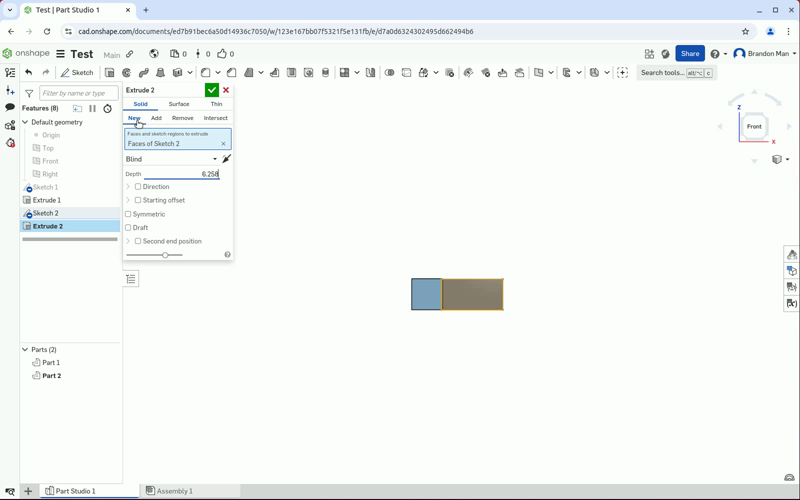
key(enter)
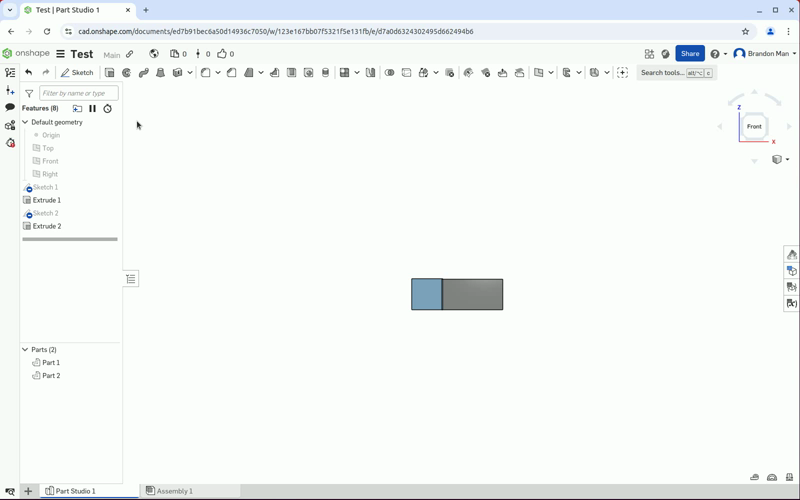
key(shift+h)
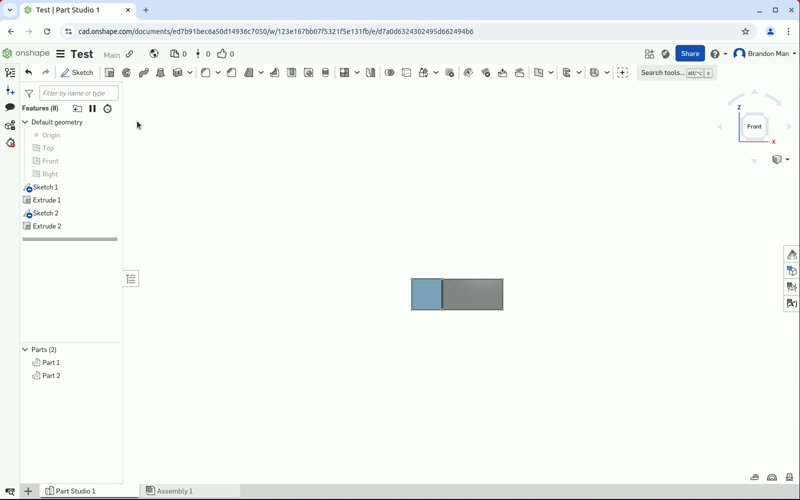
key(shift+h)
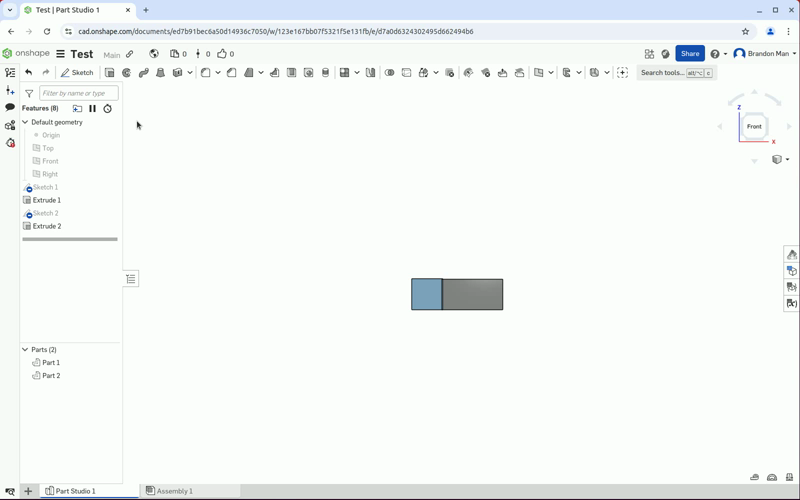
mouse_move(73, 189)
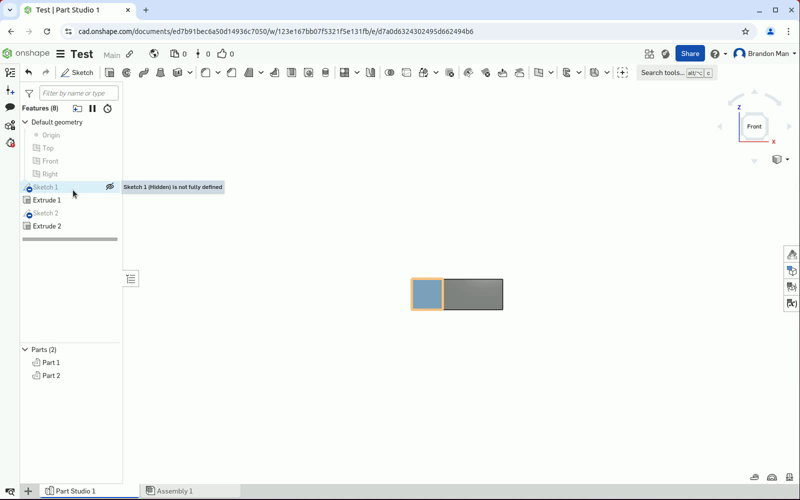
click(73, 189)
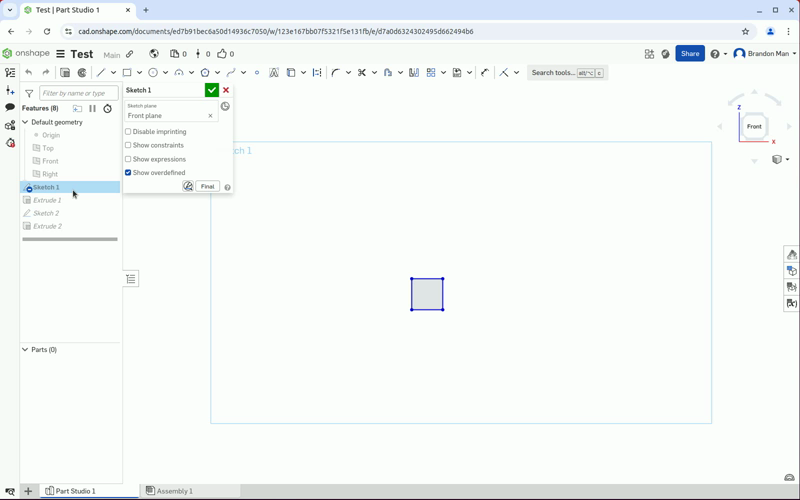
mouse_move(229, 92)
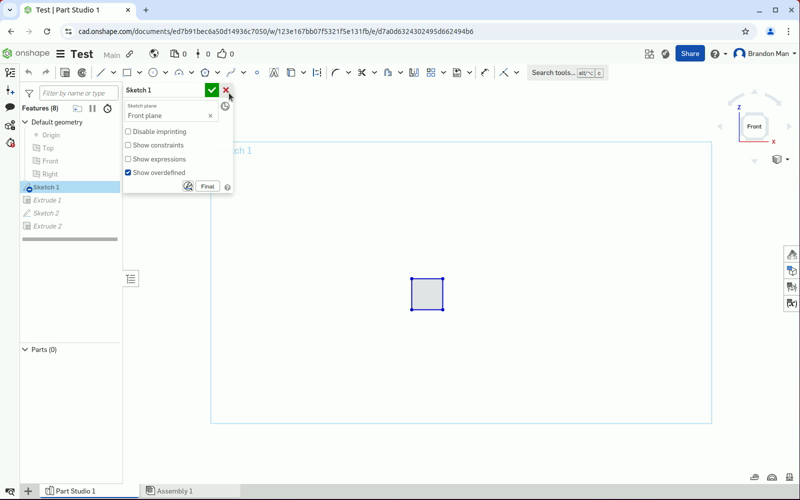
click(229, 92)
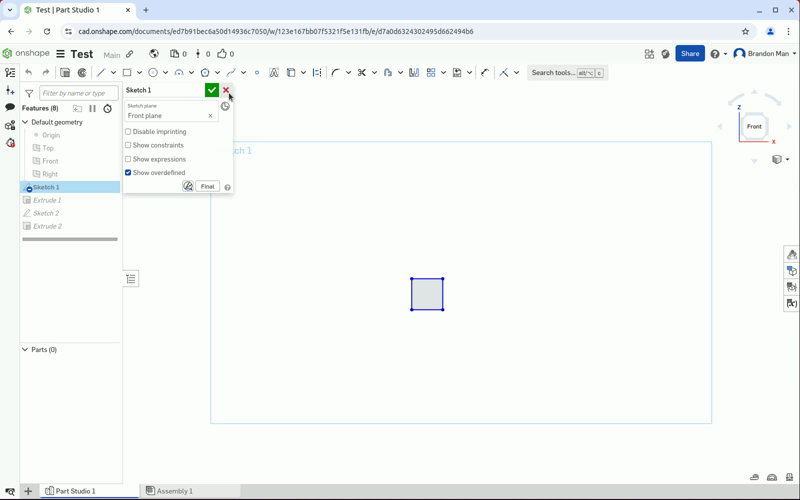
key(shift+s)
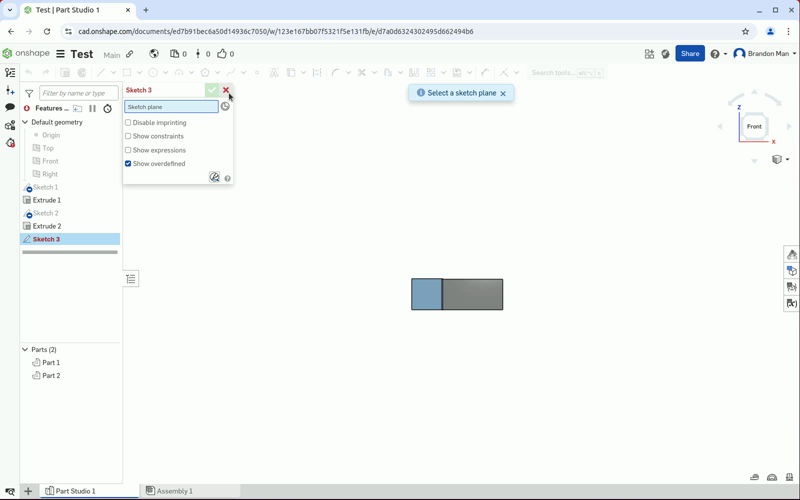
mouse_move(73, 163)
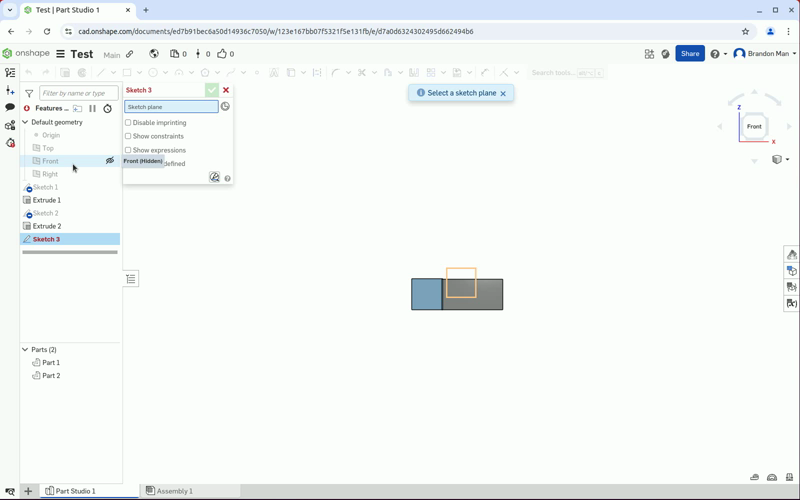
click(73, 163)
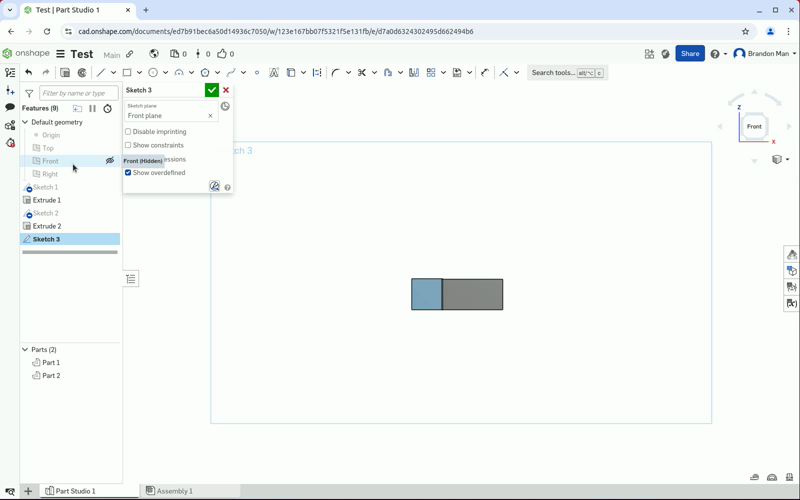
mouse_move(73, 352)
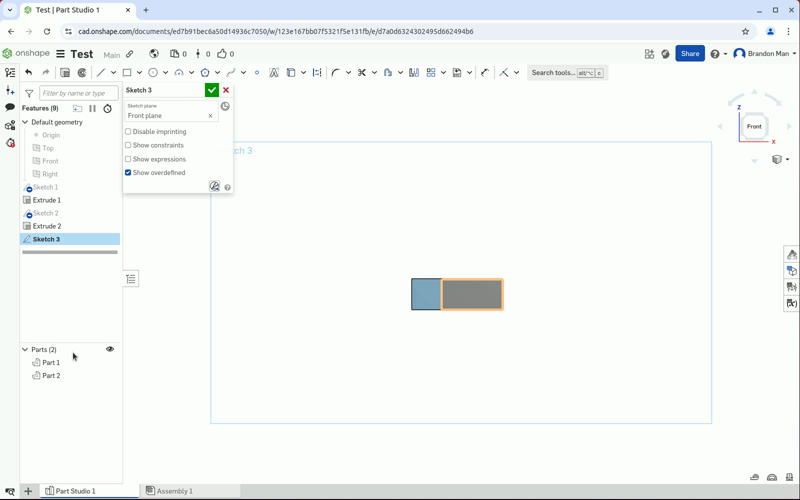
key(y)
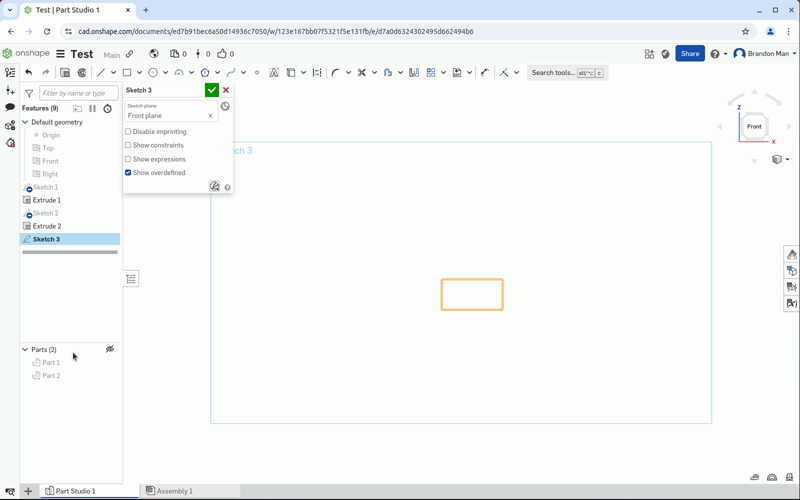
key(l)
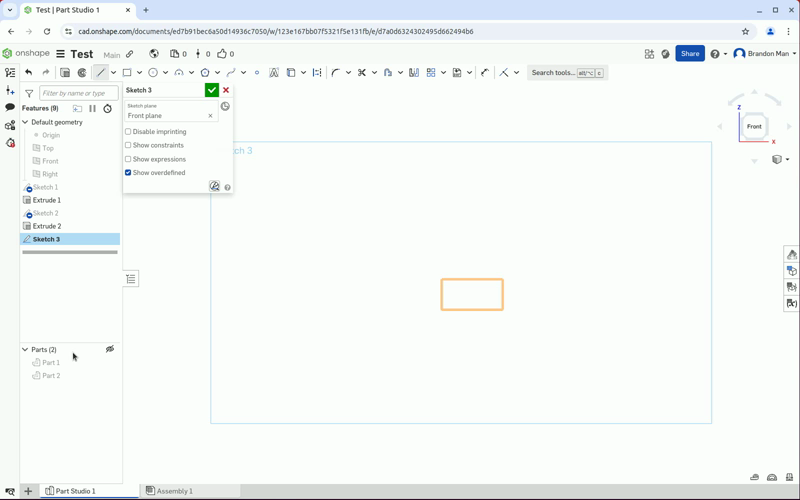
key_down(shift)
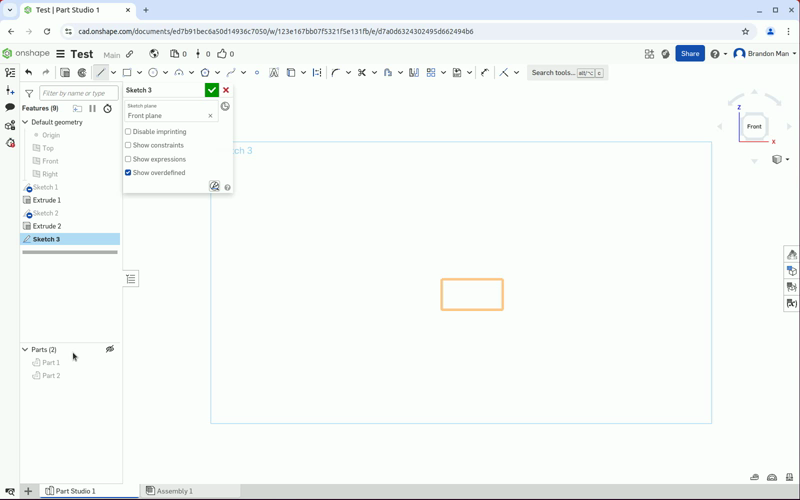
mouse_move(501, 309)
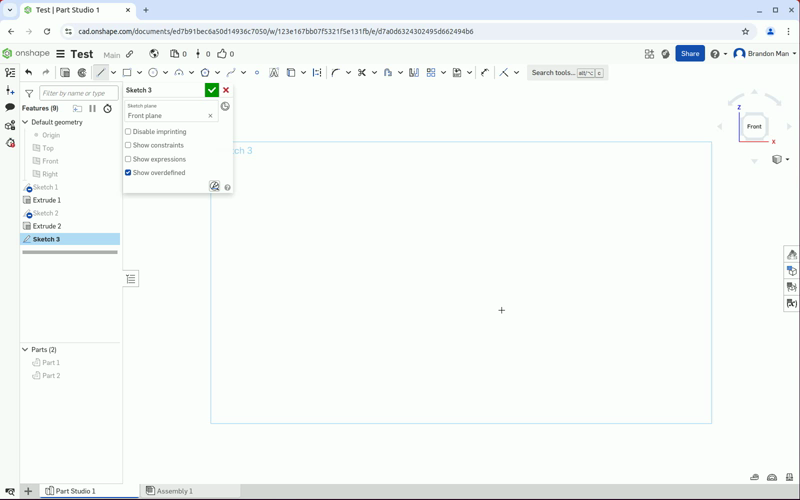
click(501, 309)
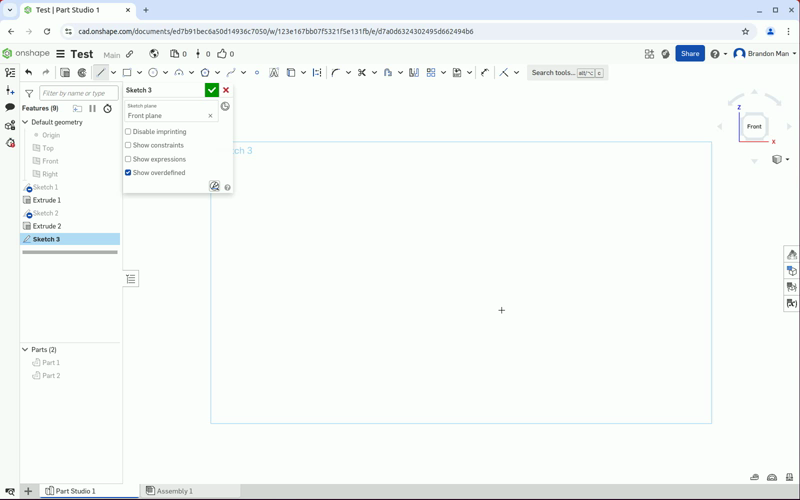
key_up(shift)
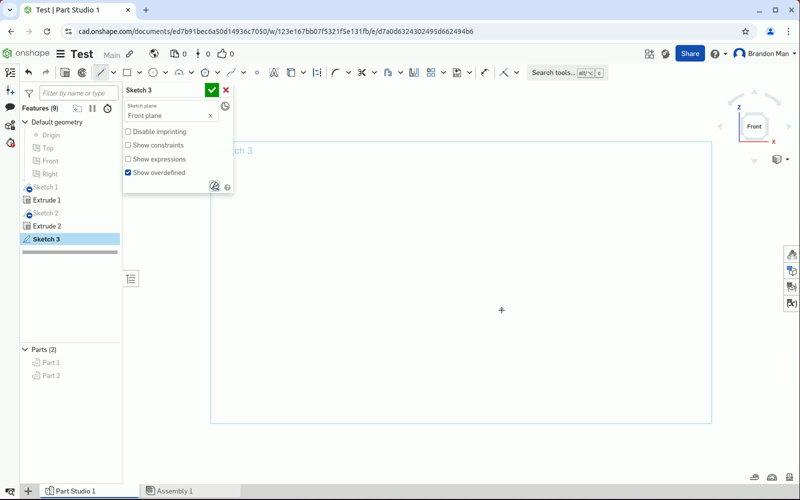
key_down(shift)
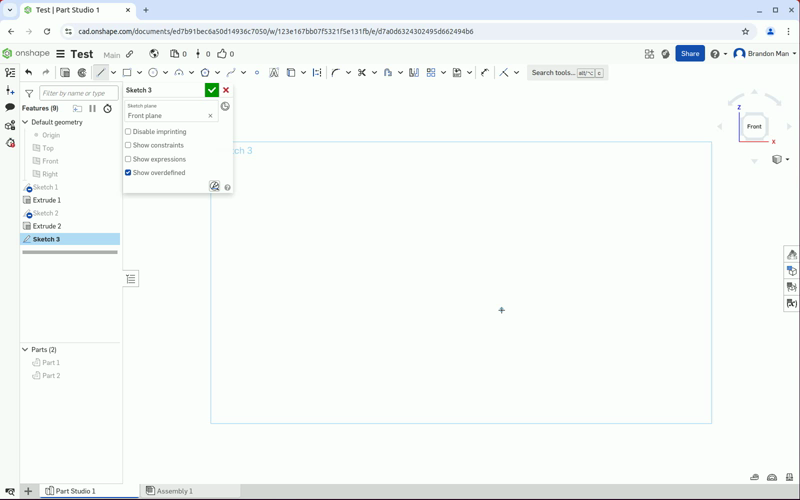
mouse_move(531, 309)
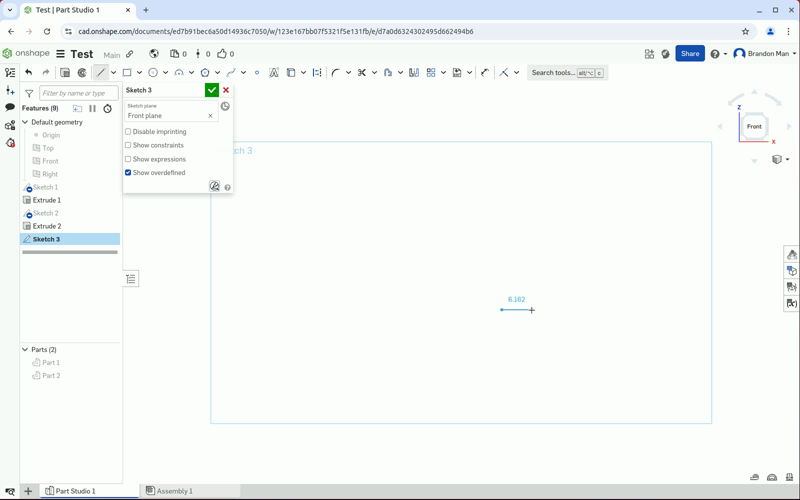
mouse_move(533, 309)
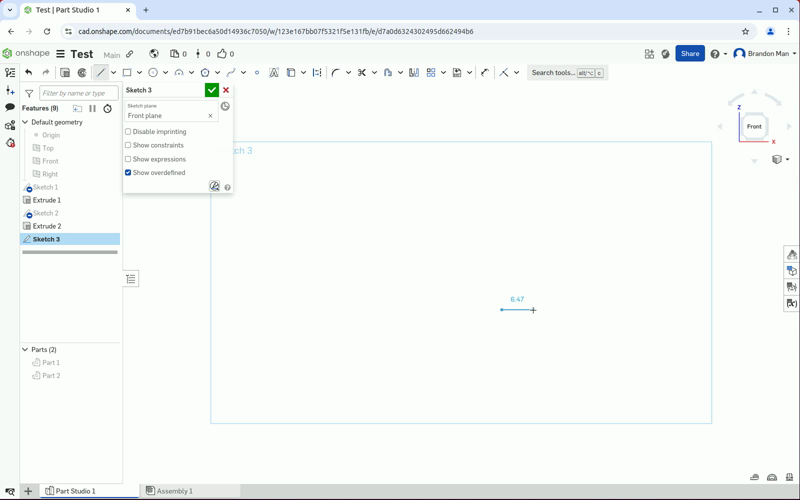
click(533, 309)
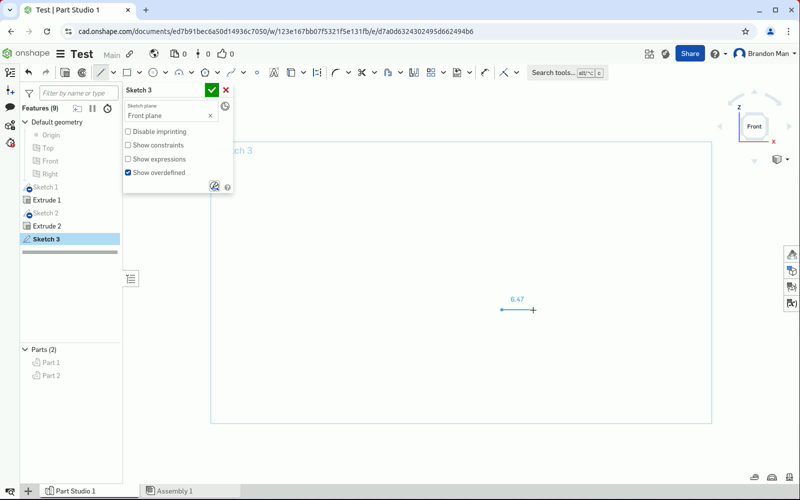
key_up(shift)
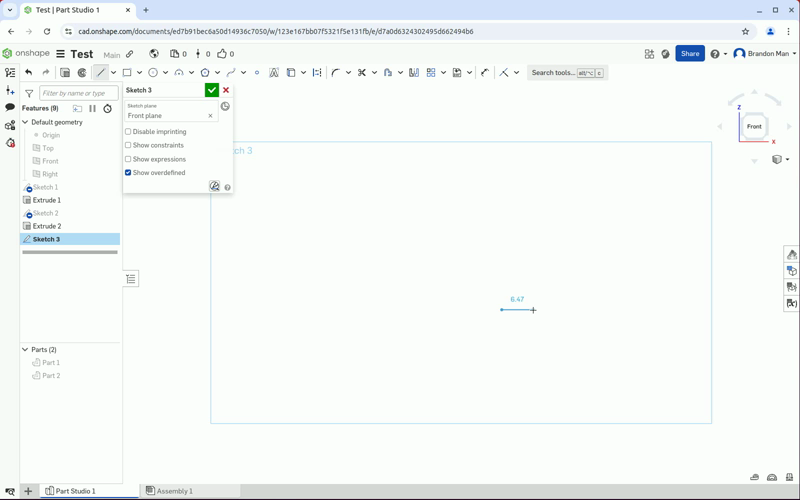
key_down(shift)
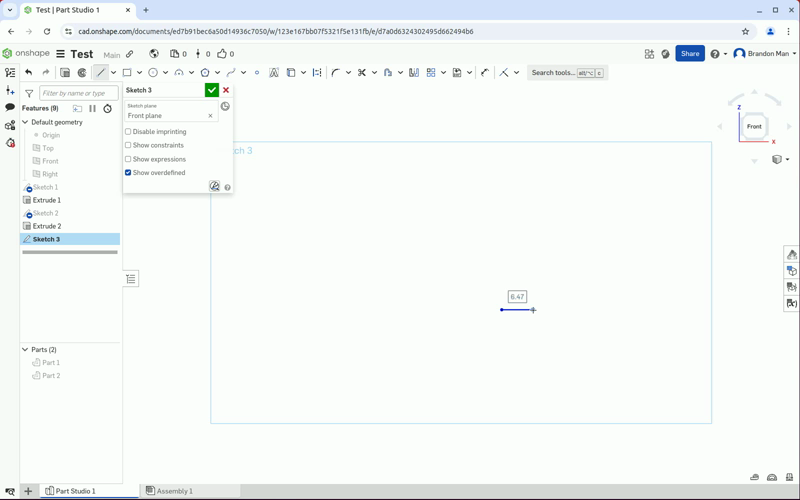
mouse_move(563, 309)
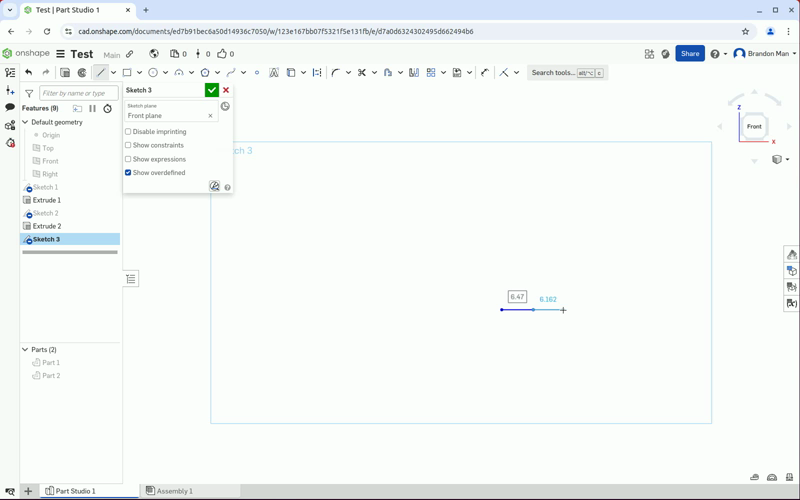
mouse_move(533, 278)
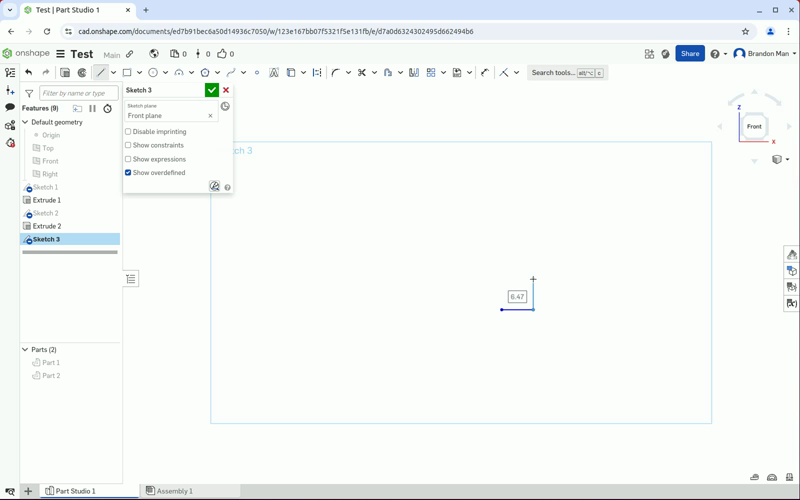
click(533, 278)
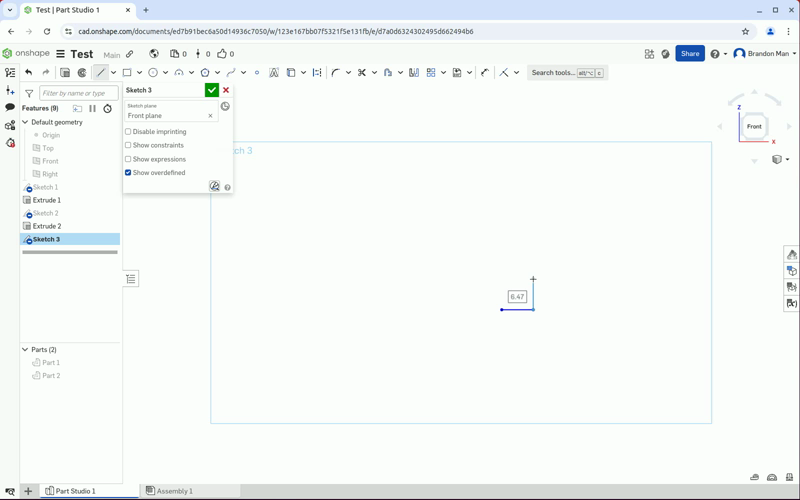
key_up(shift)
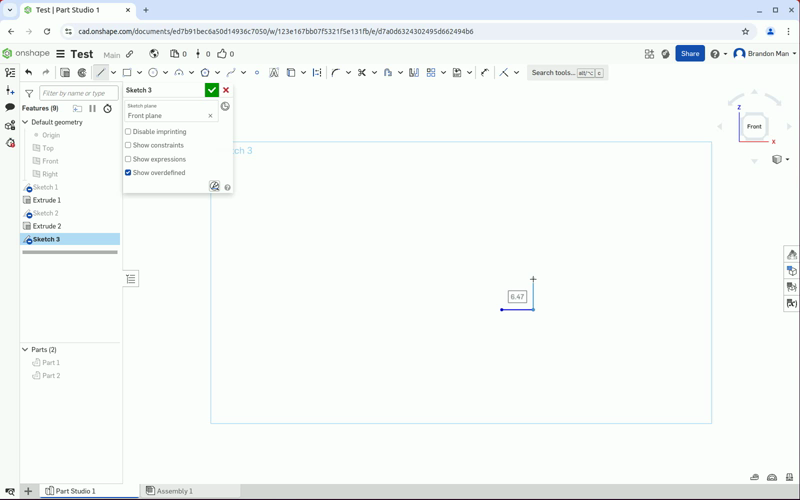
key_down(shift)
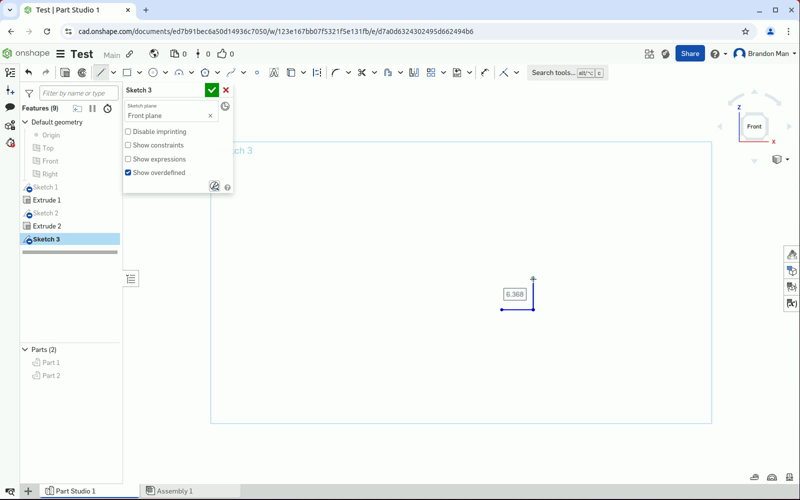
mouse_move(563, 278)
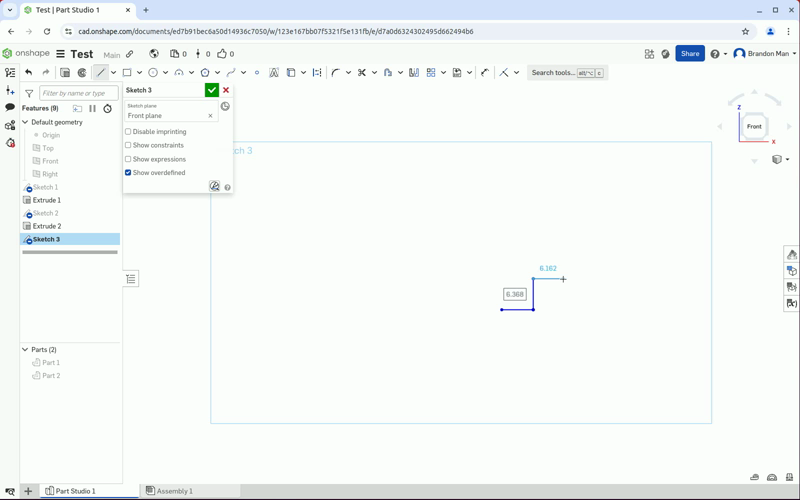
mouse_move(501, 278)
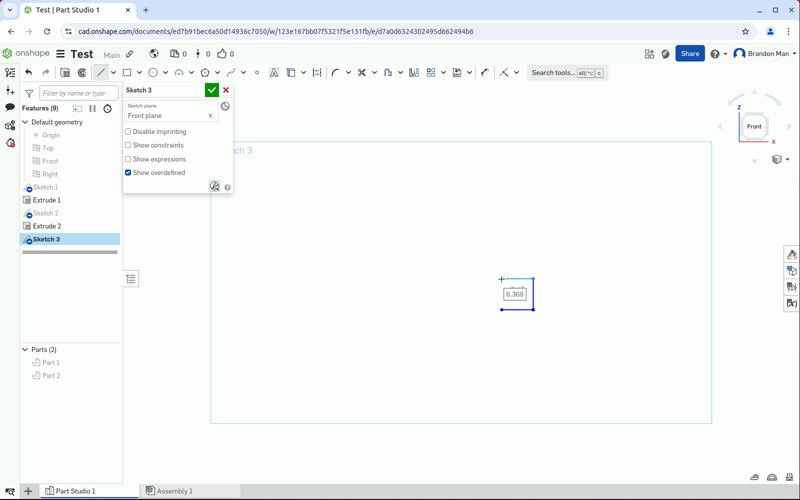
click(501, 278)
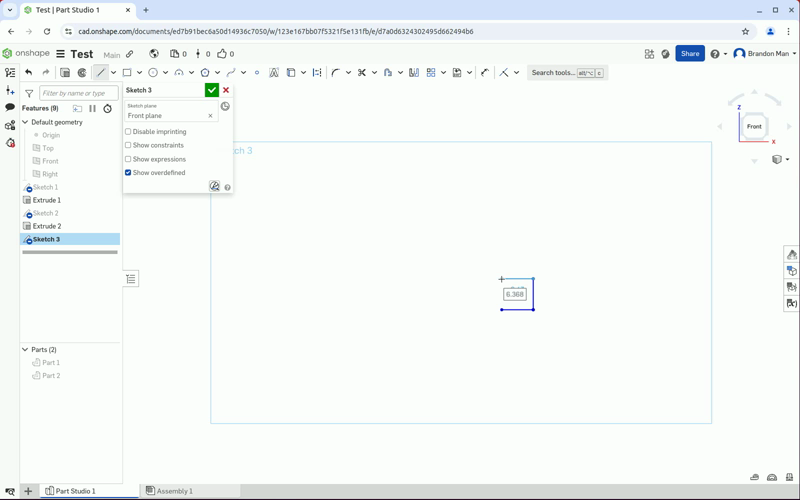
key_up(shift)
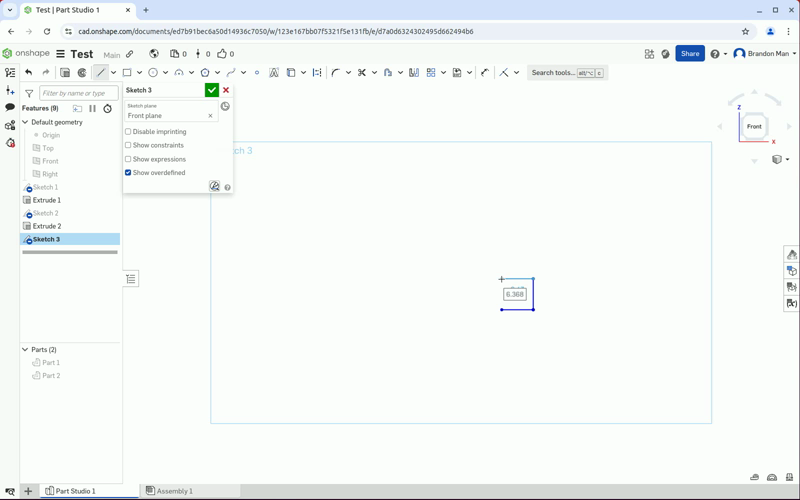
mouse_move(531, 278)
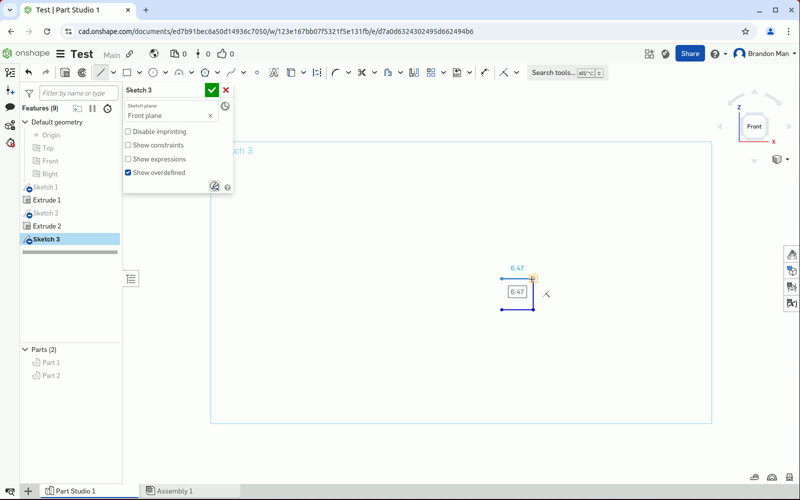
key_down(shift)
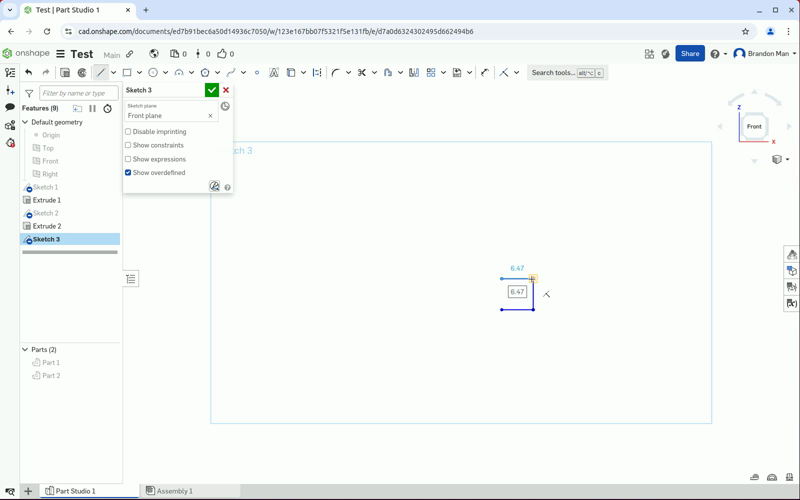
mouse_move(501, 309)
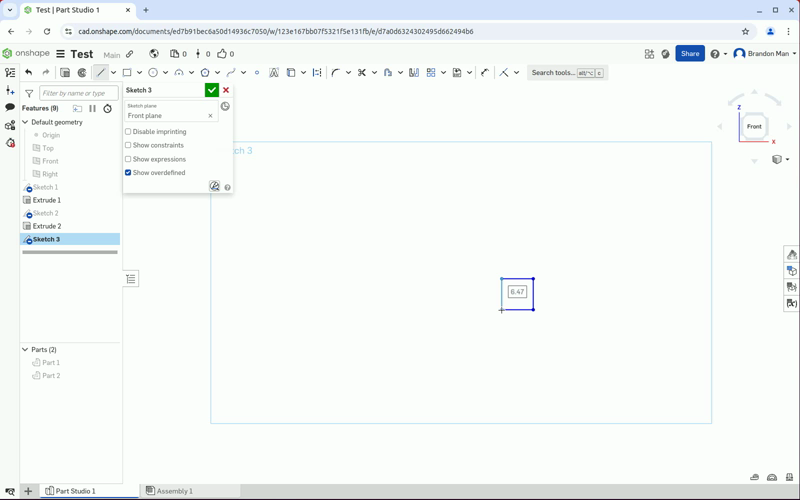
key_up(shift)
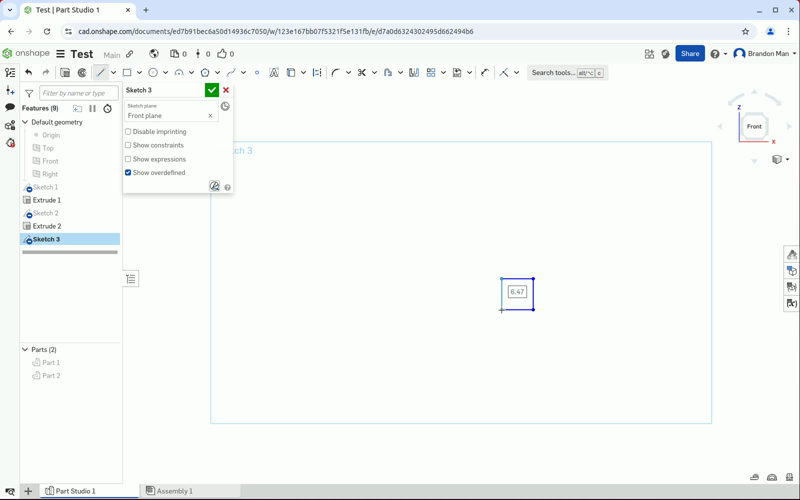
click(501, 309)
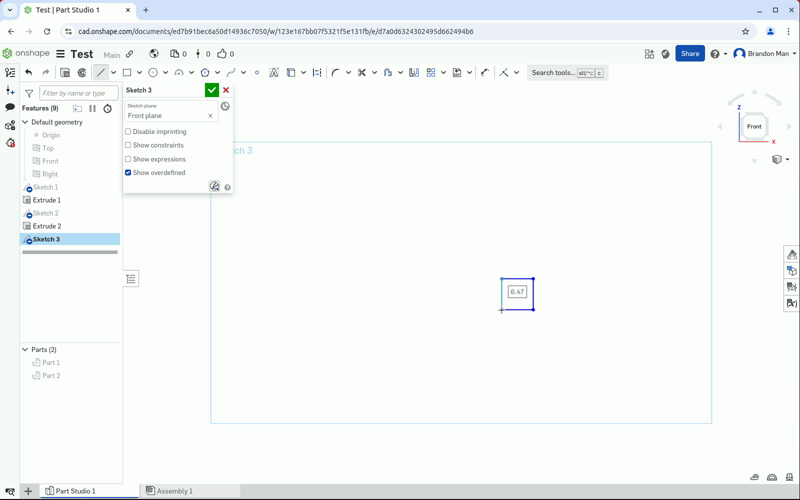
key(esc)
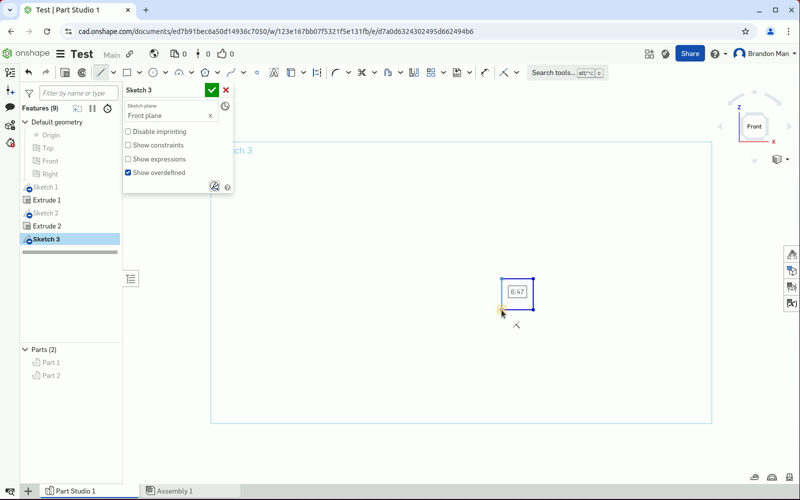
mouse_move(523, 283)
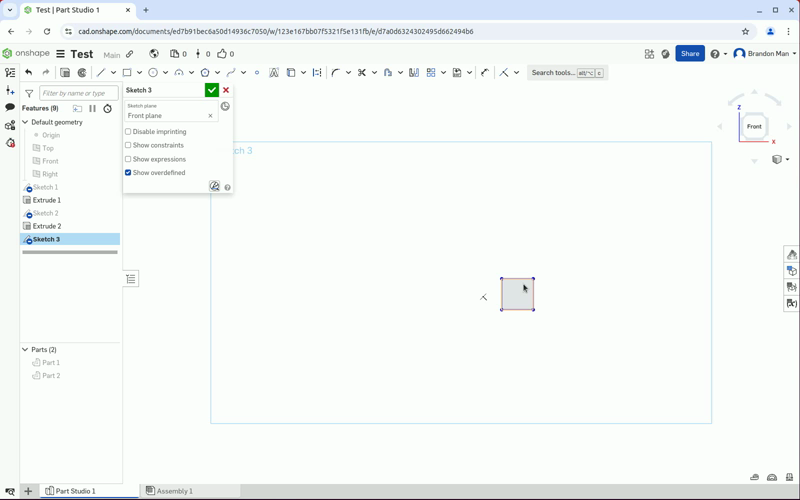
scroll(6)
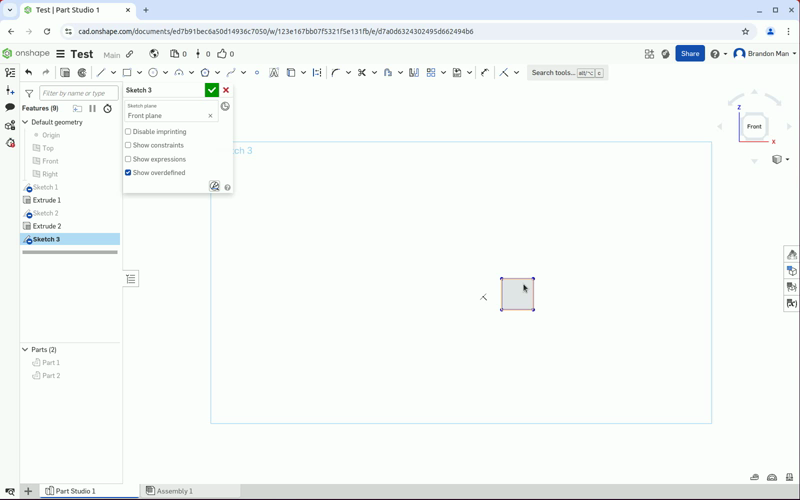
scroll(6)
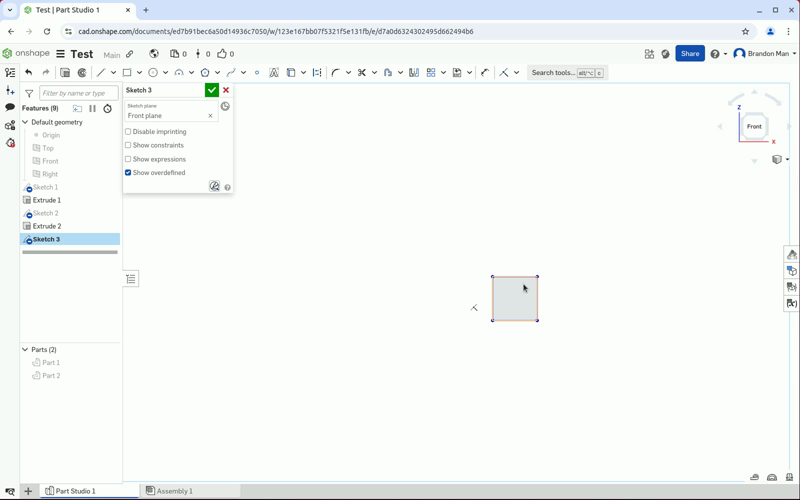
scroll(6)
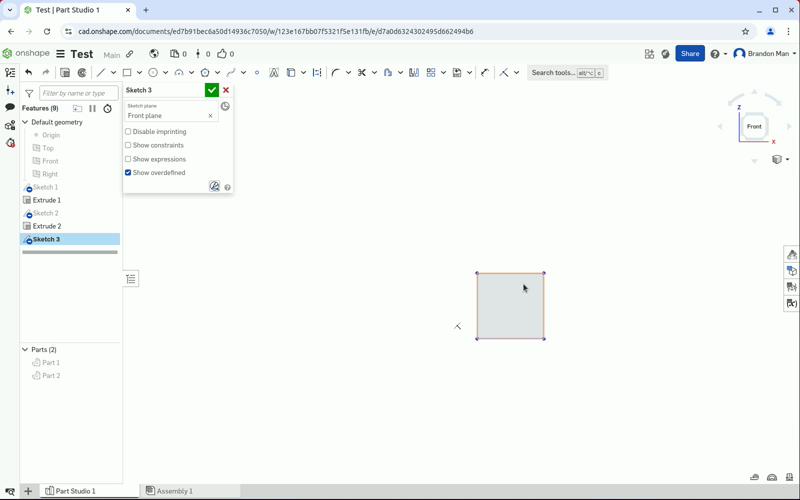
scroll(6)
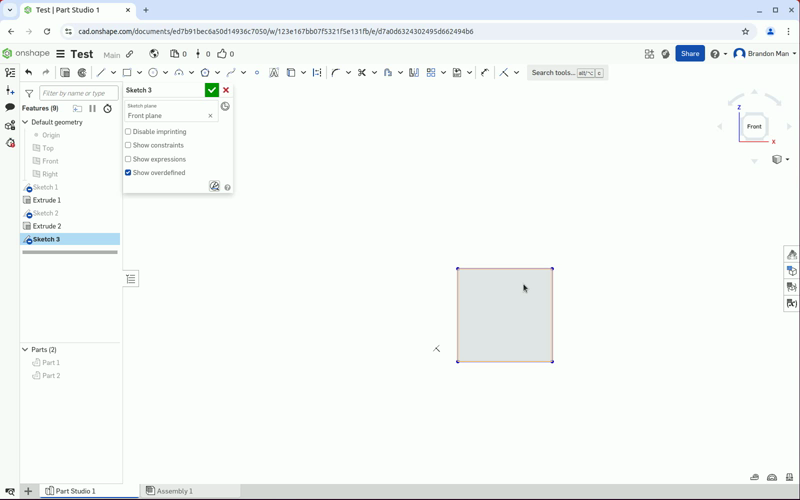
scroll(6)
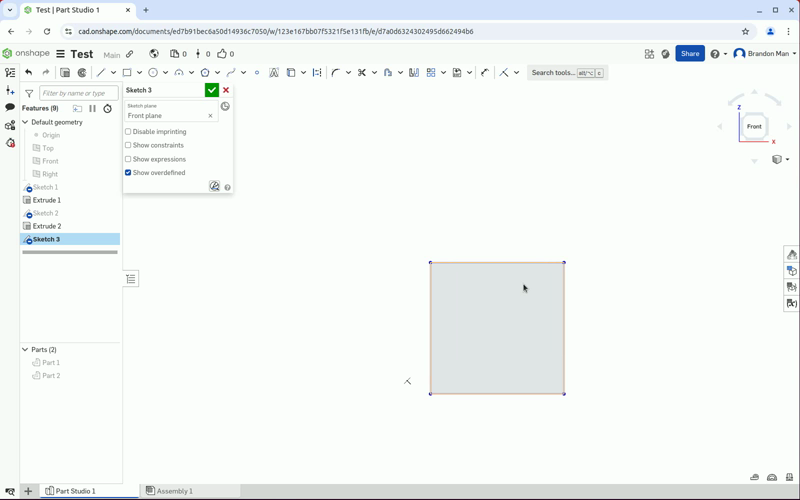
scroll(6)
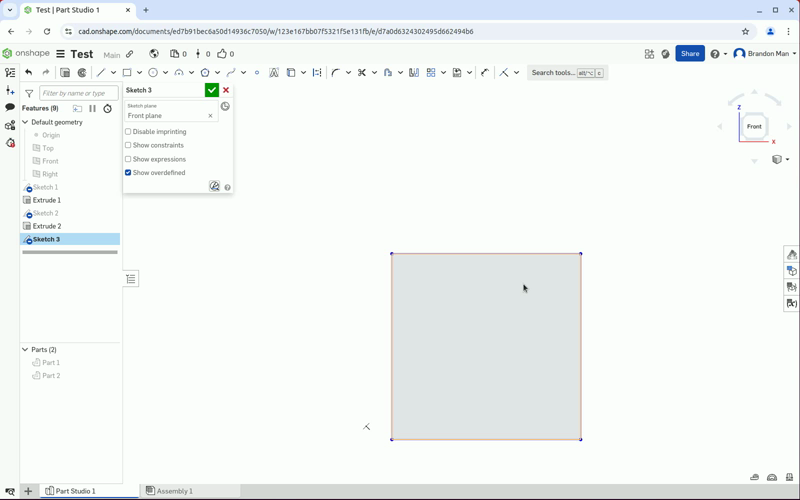
scroll(6)
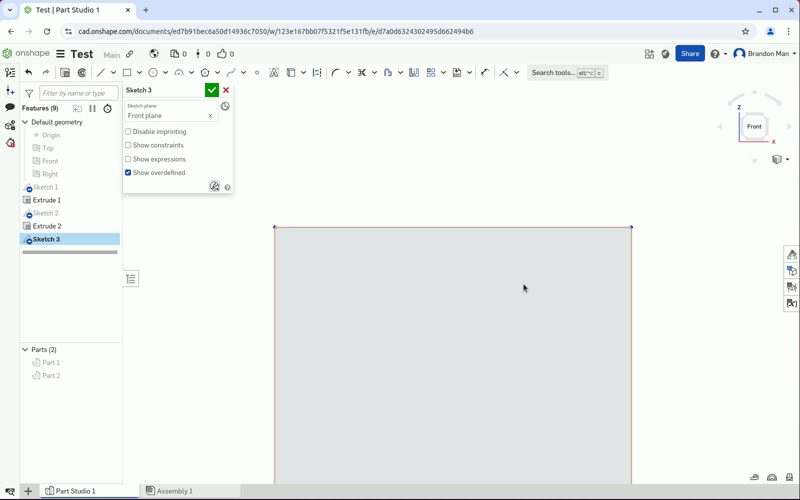
click(523, 283)
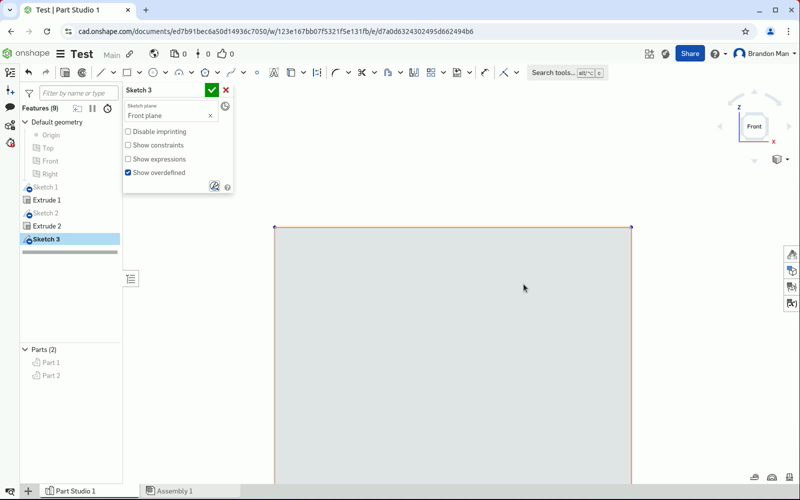
scroll(-6)
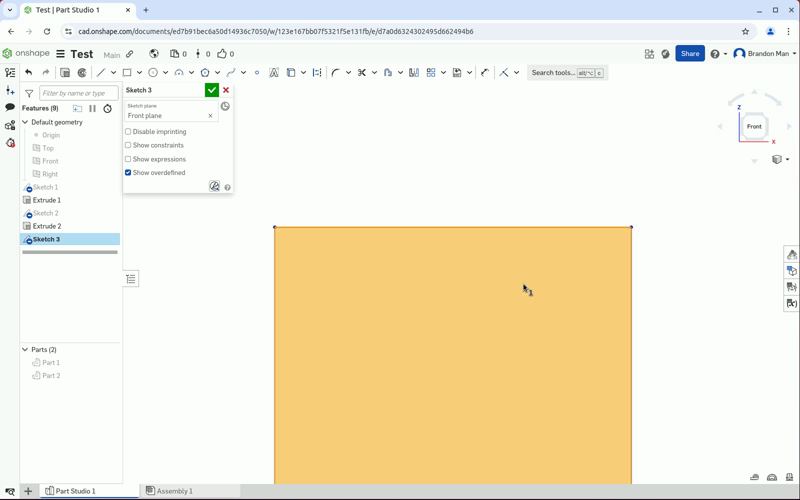
scroll(-6)
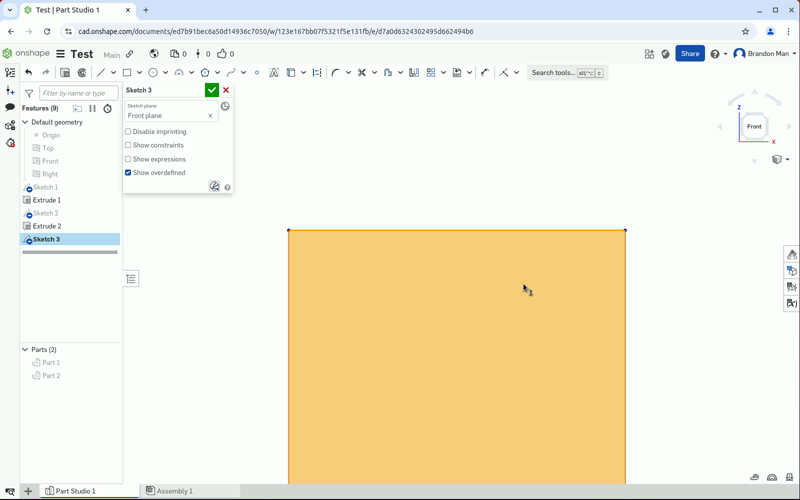
scroll(-6)
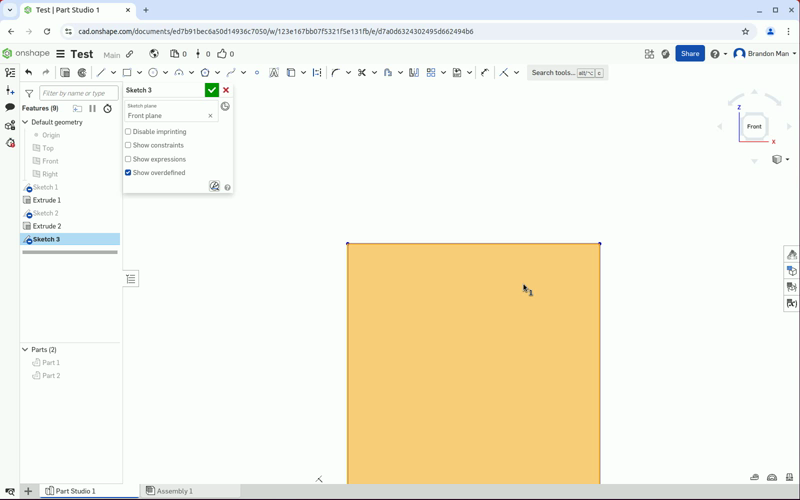
scroll(-6)
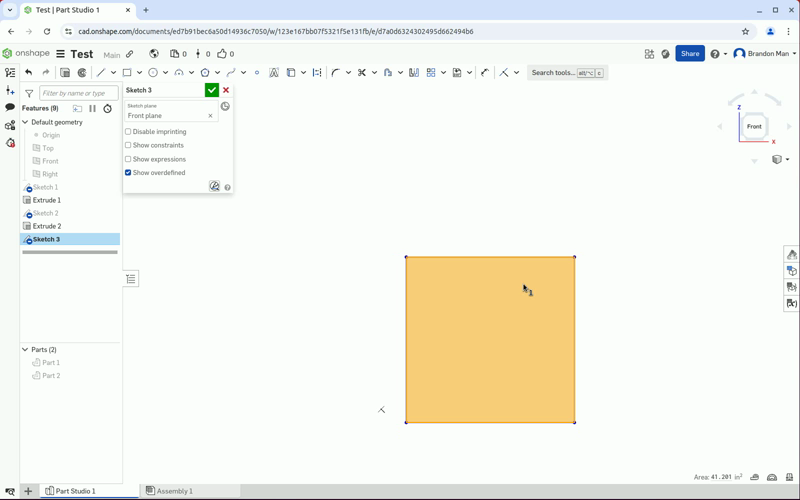
scroll(-6)
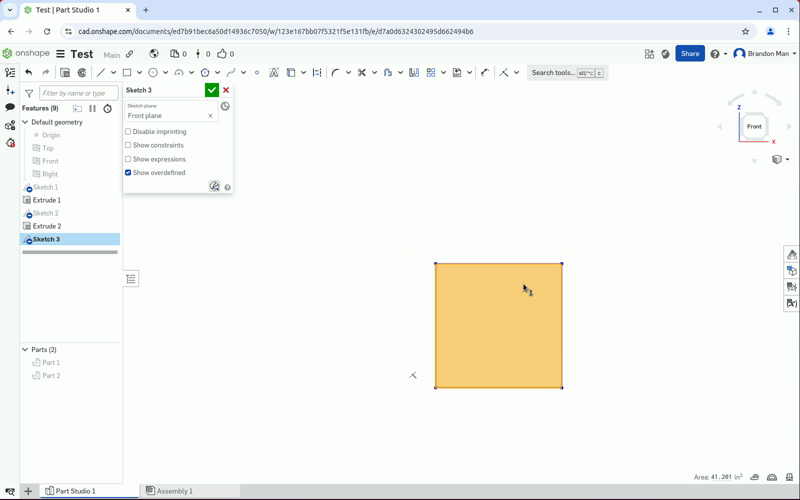
scroll(-6)
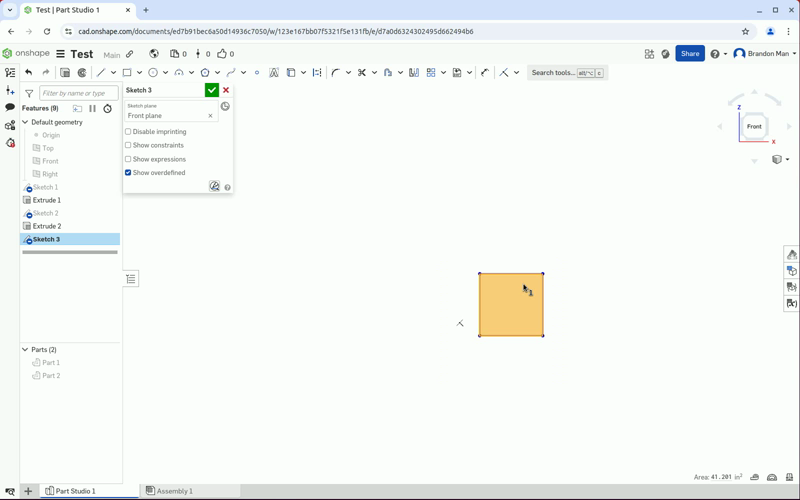
scroll(-6)
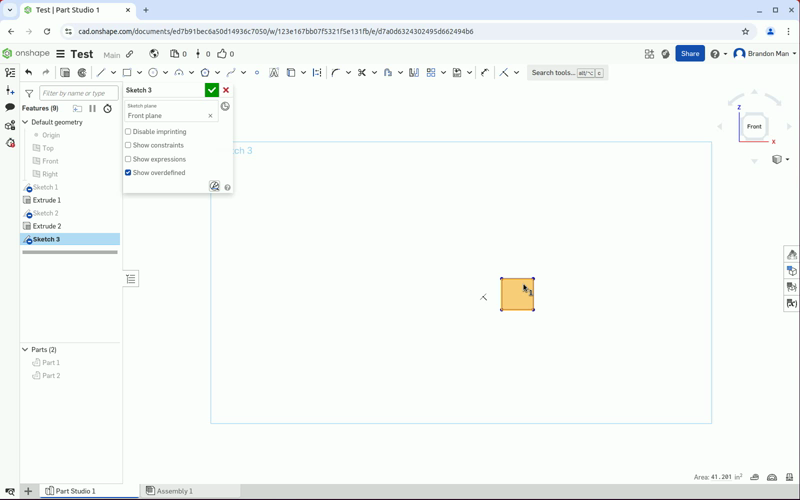
mouse_move(73, 352)
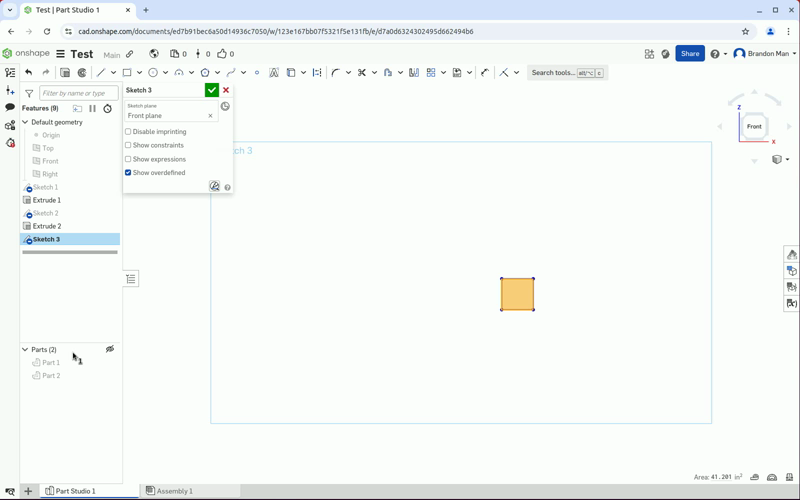
key(shift+y)
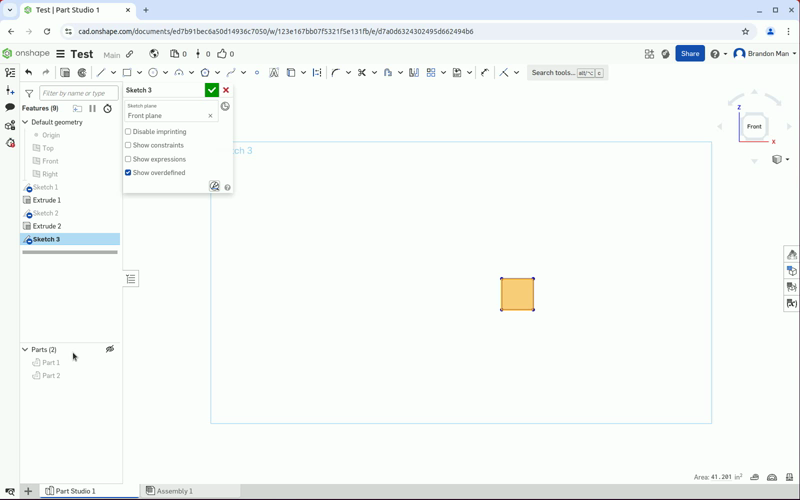
key(shift+e)
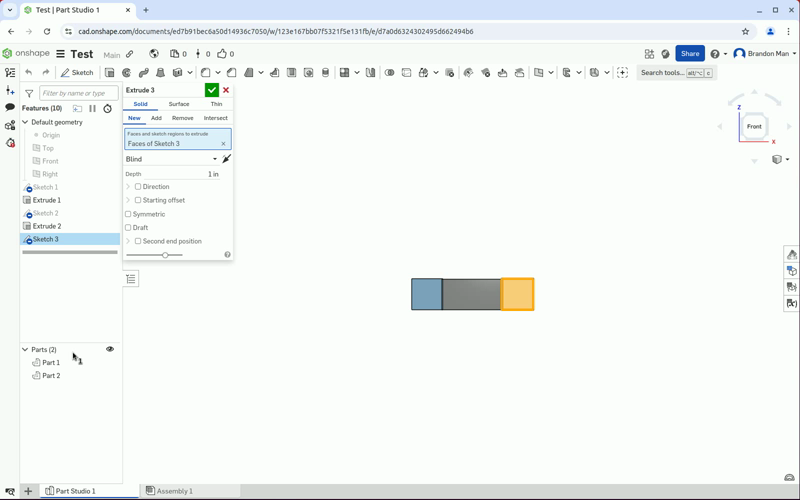
mouse_move(143, 106)
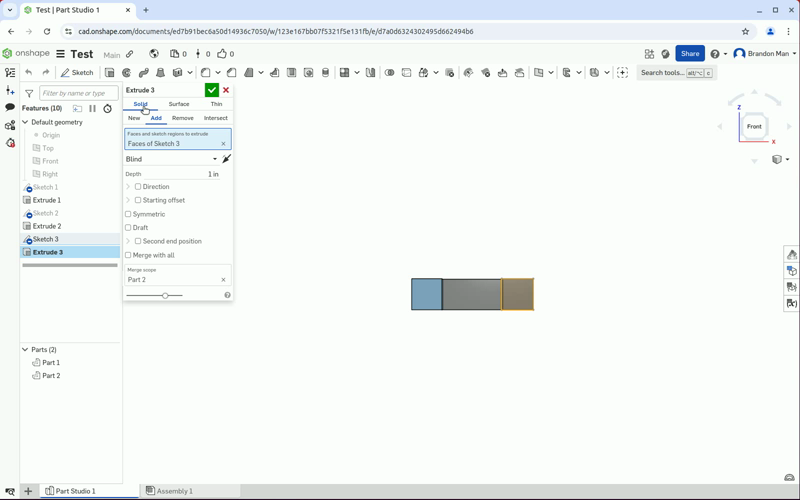
click(143, 106)
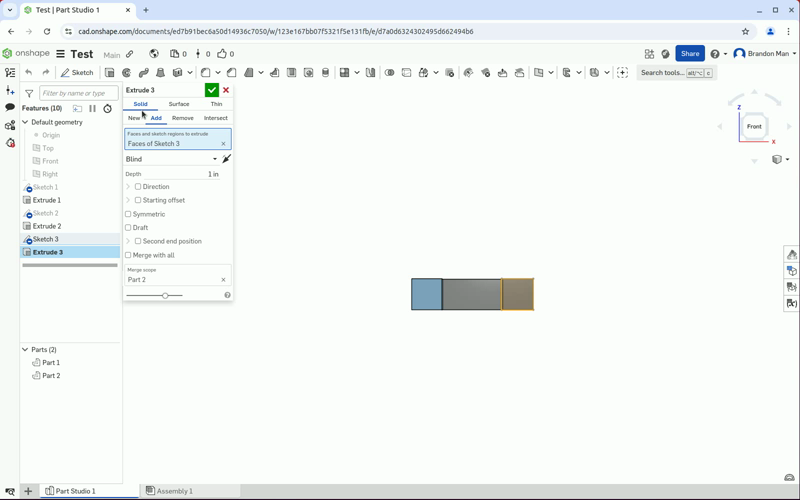
mouse_move(137, 120)
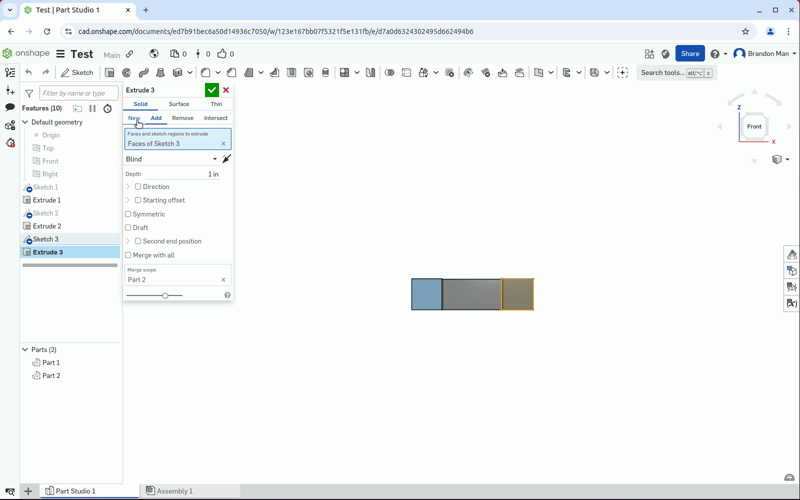
click(137, 120)
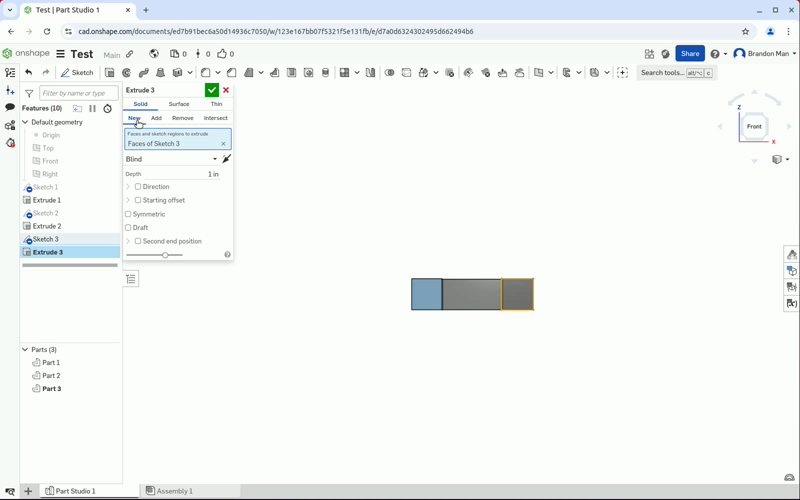
key(tab, 4)
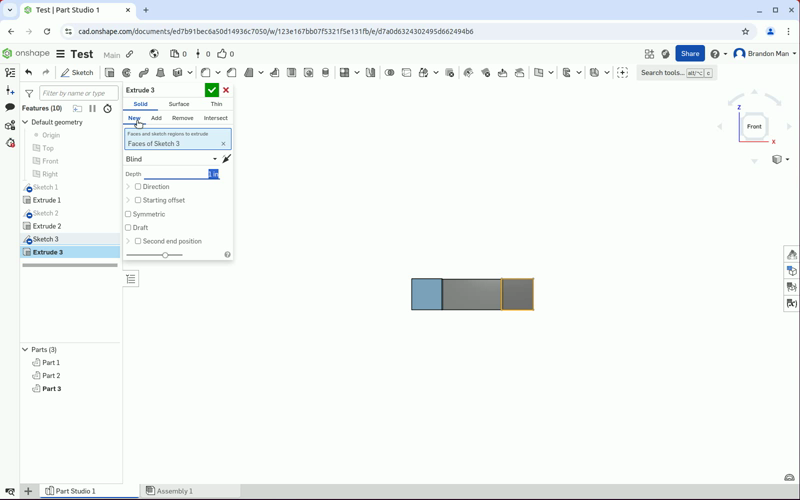
text(6.258)
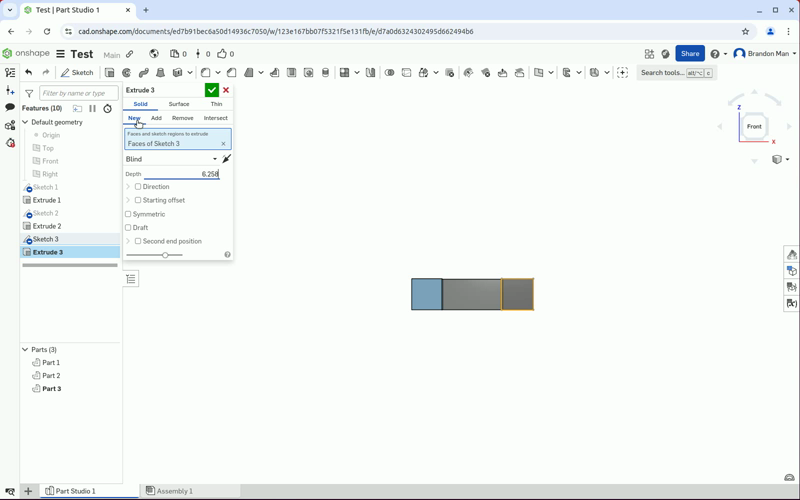
key(enter)
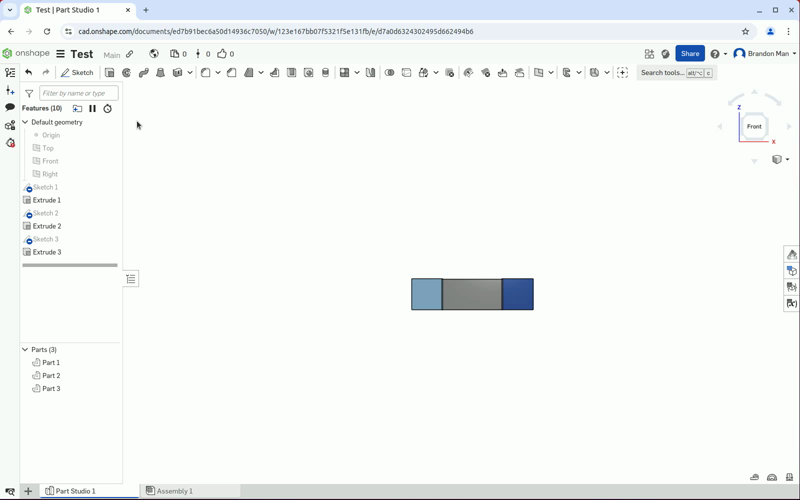
key(shift+h)
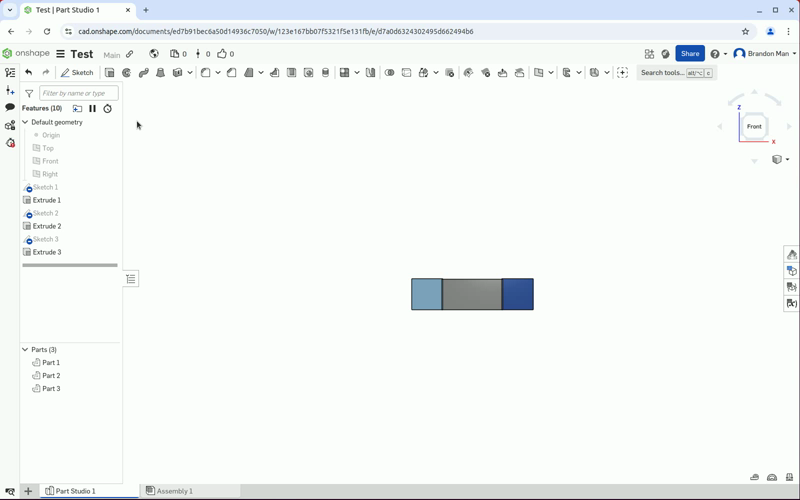
key(shift+h)
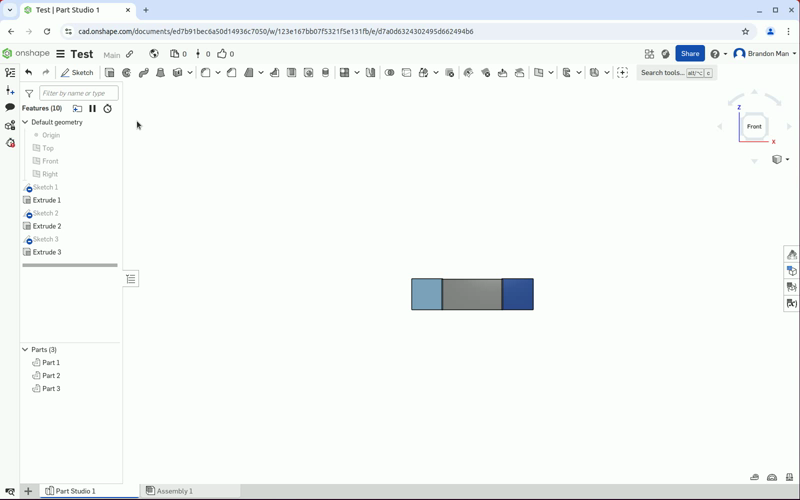
mouse_move(73, 189)
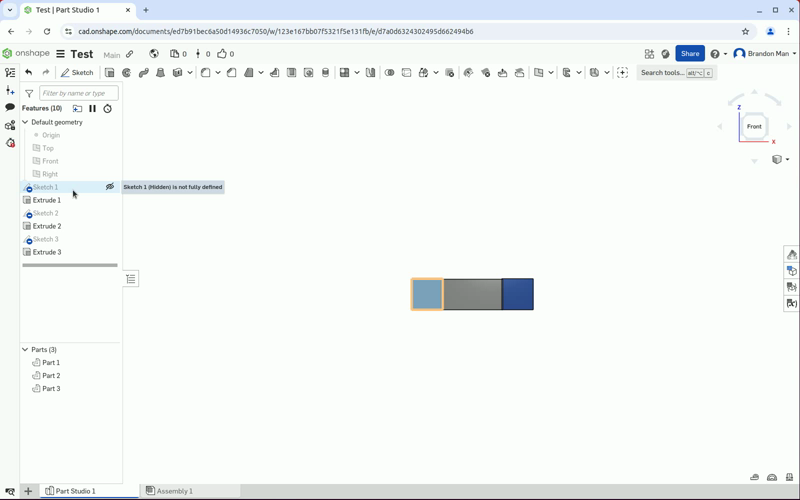
click(73, 189)
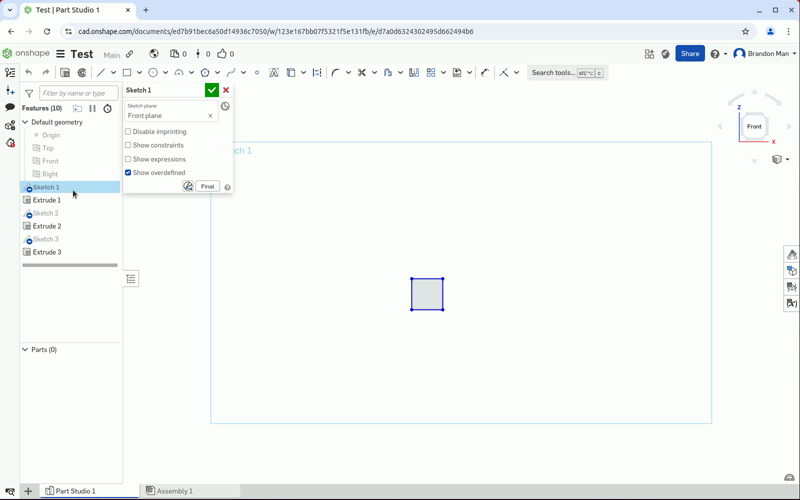
mouse_move(229, 92)
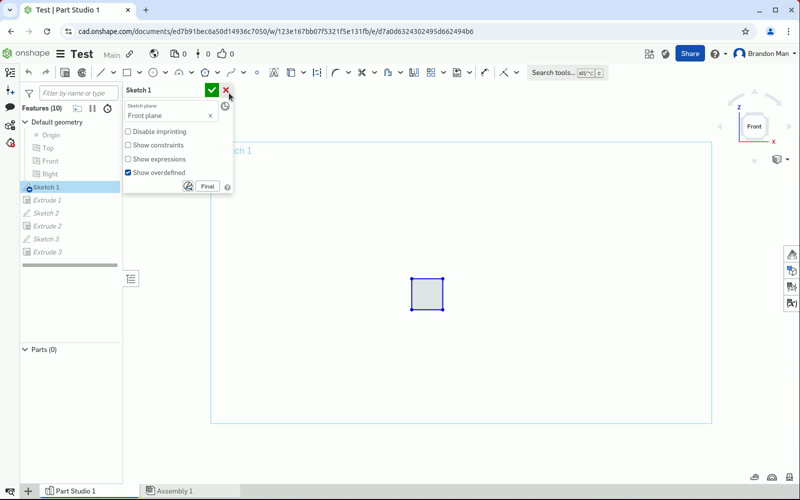
click(229, 92)
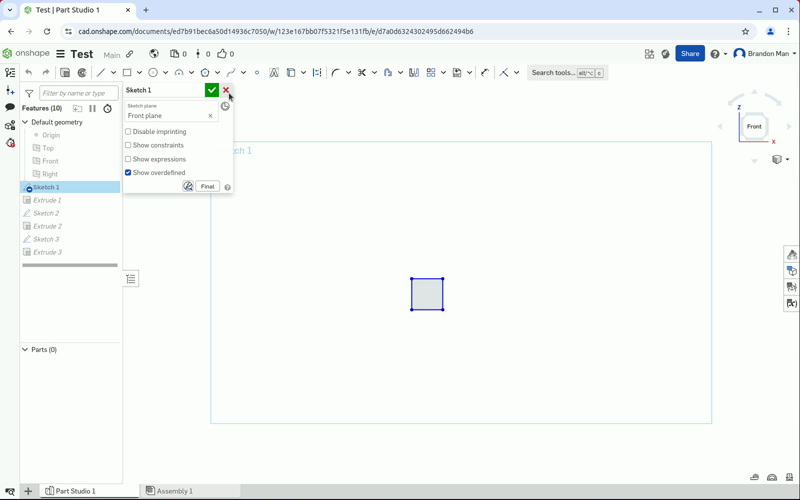
key(shift+s)
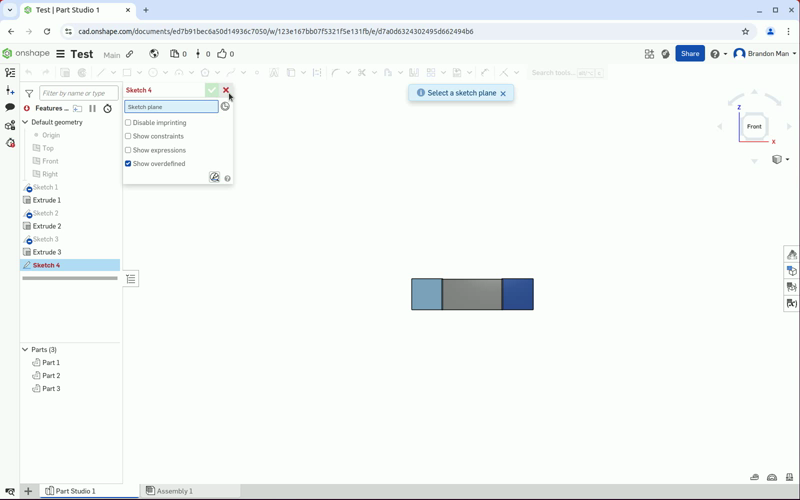
mouse_move(73, 163)
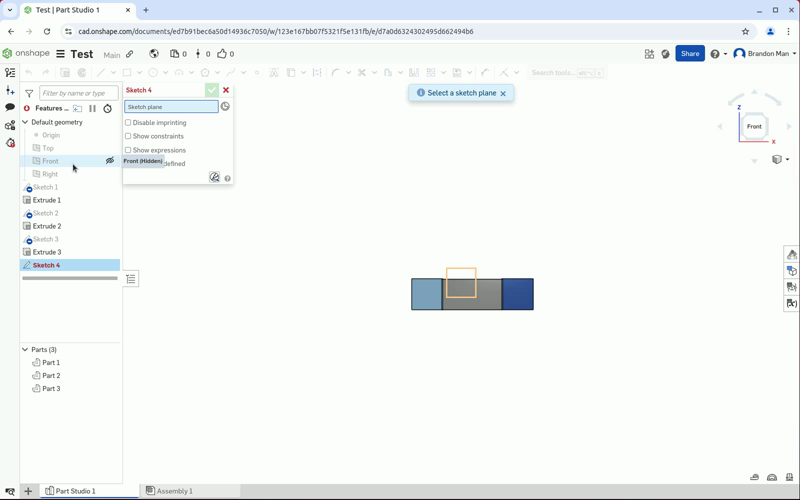
click(73, 163)
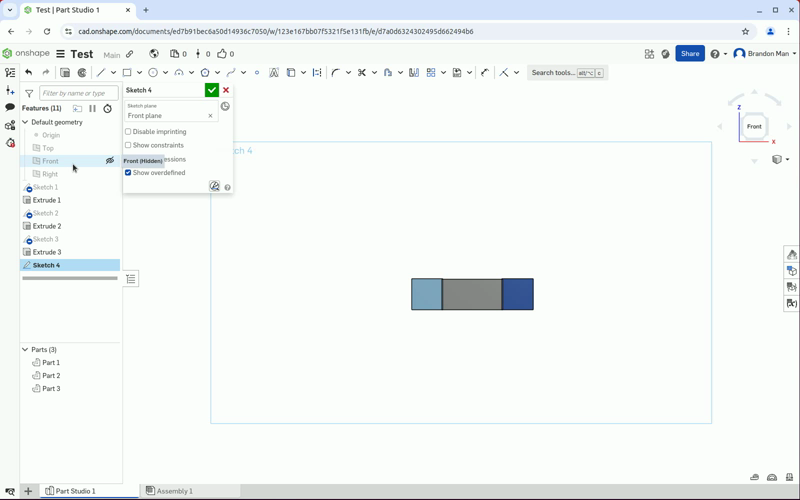
mouse_move(73, 352)
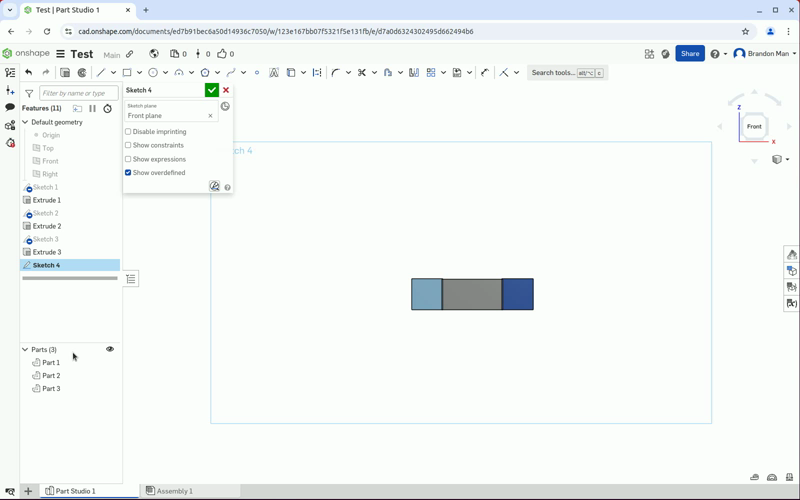
key(y)
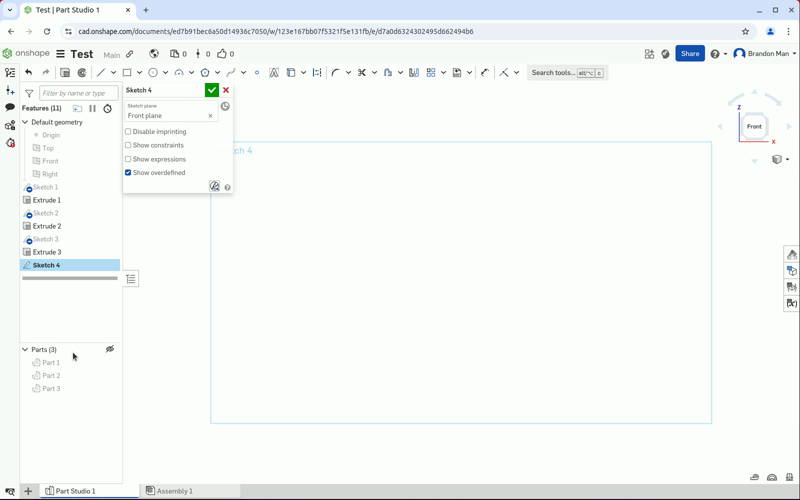
key(l)
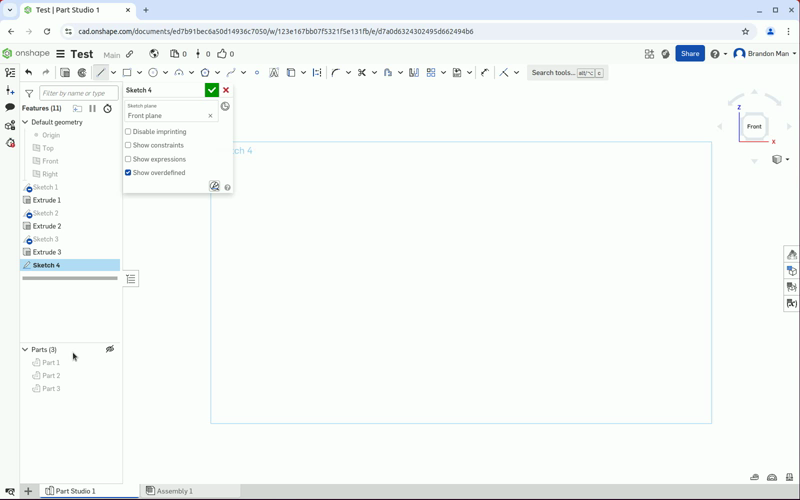
key_down(shift)
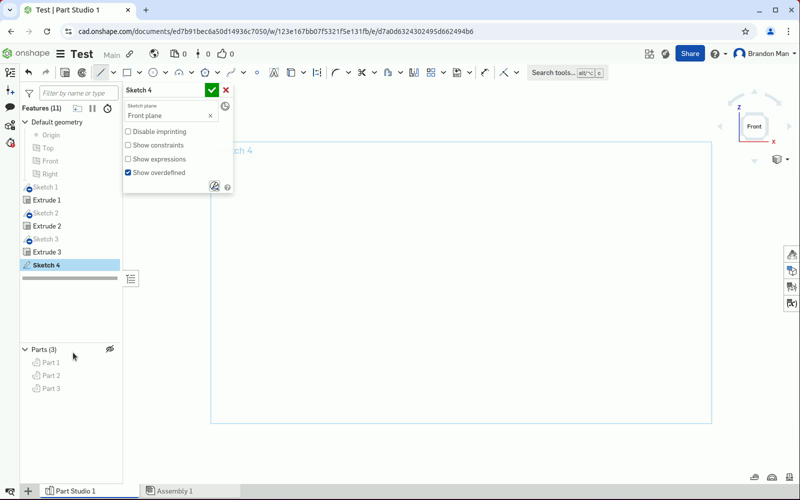
mouse_move(411, 279)
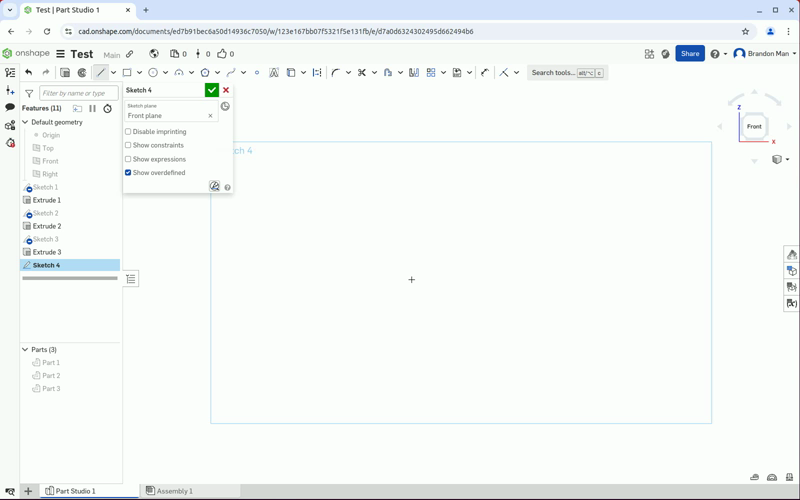
click(411, 279)
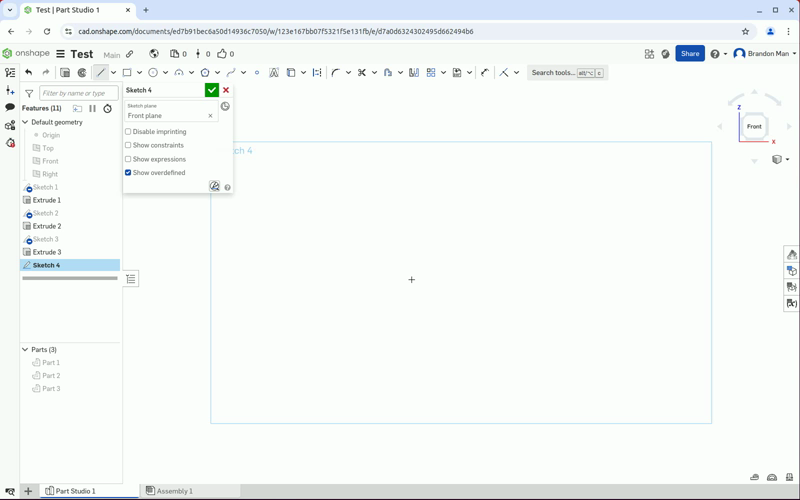
key_up(shift)
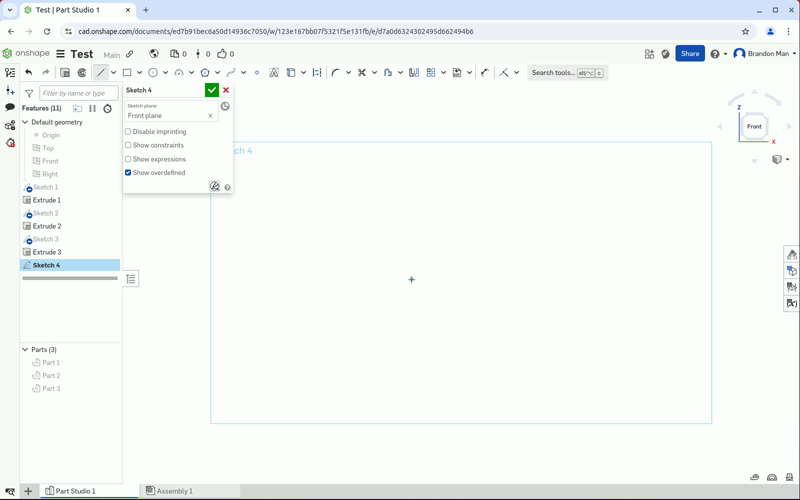
key_down(shift)
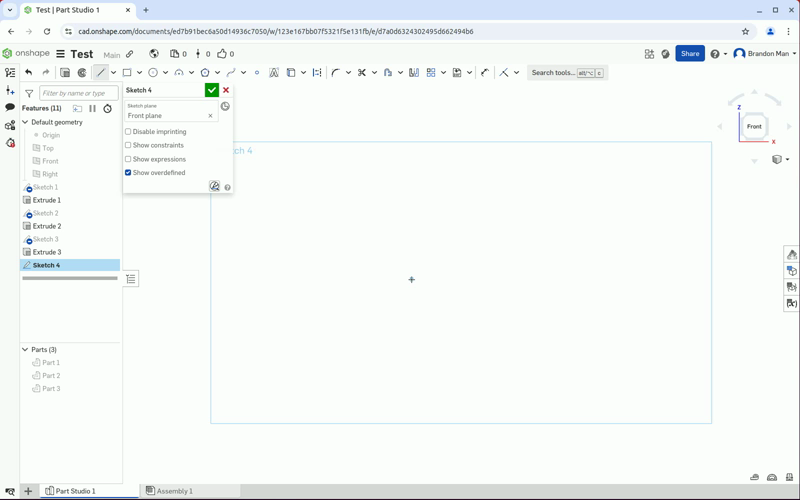
mouse_move(441, 279)
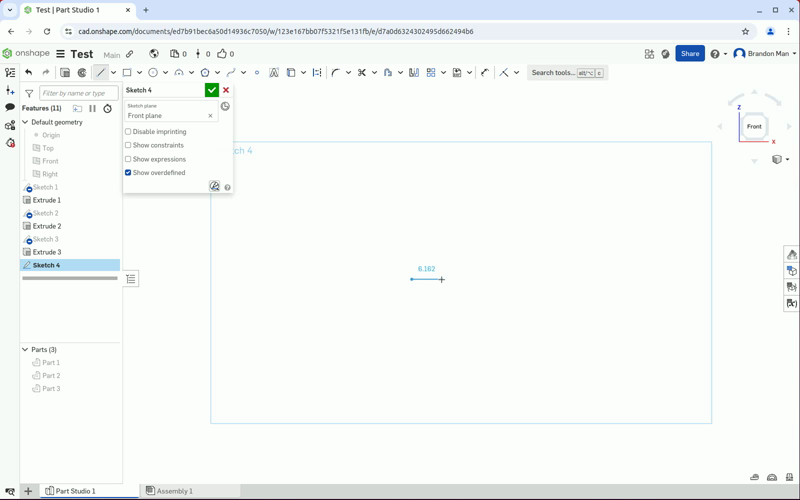
mouse_move(442, 279)
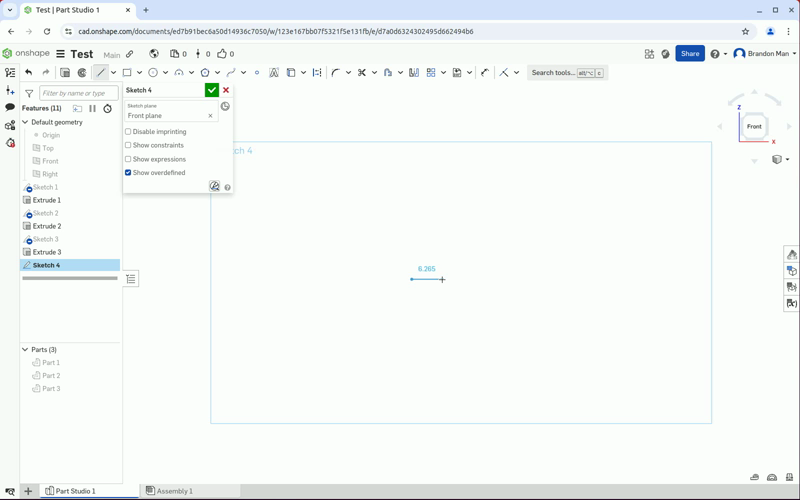
click(442, 279)
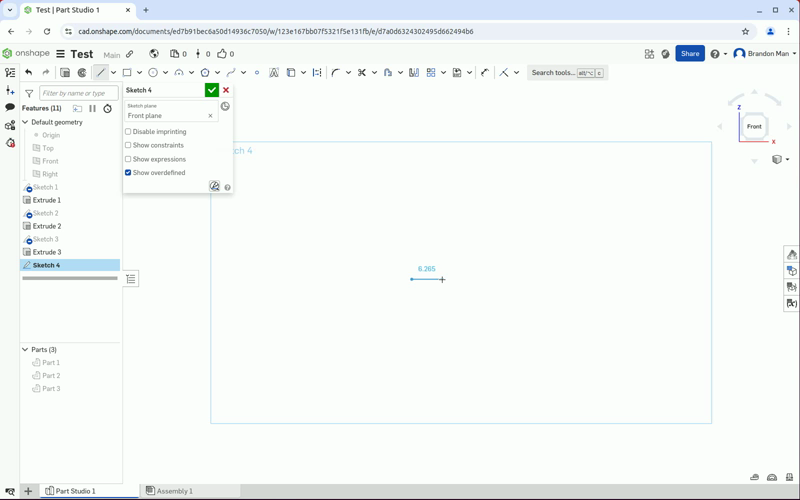
key_up(shift)
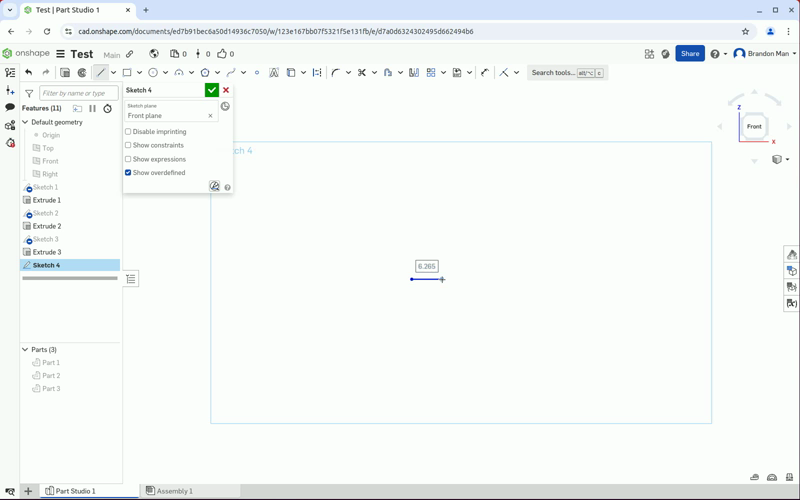
key_down(shift)
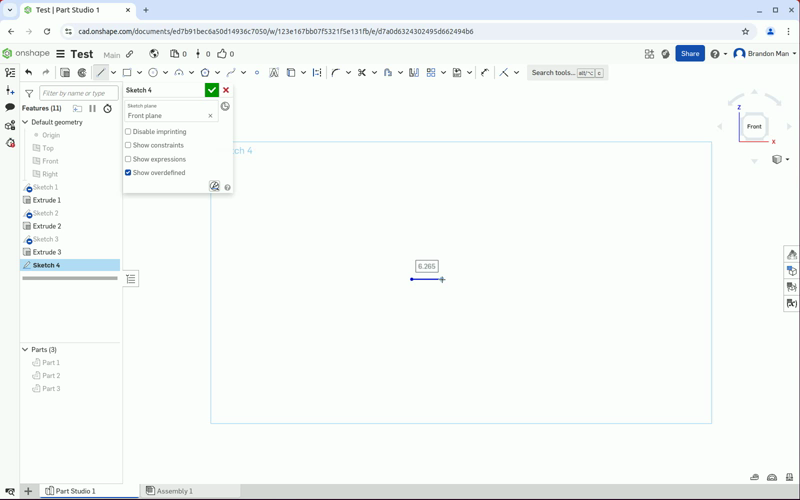
mouse_move(472, 279)
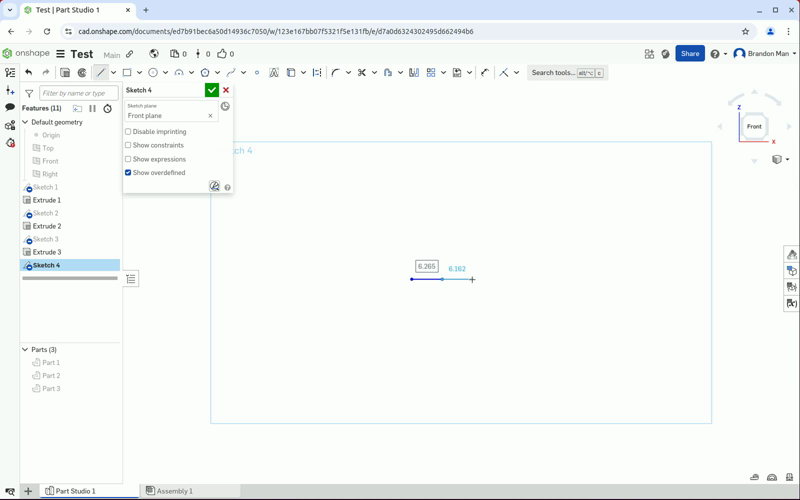
mouse_move(501, 279)
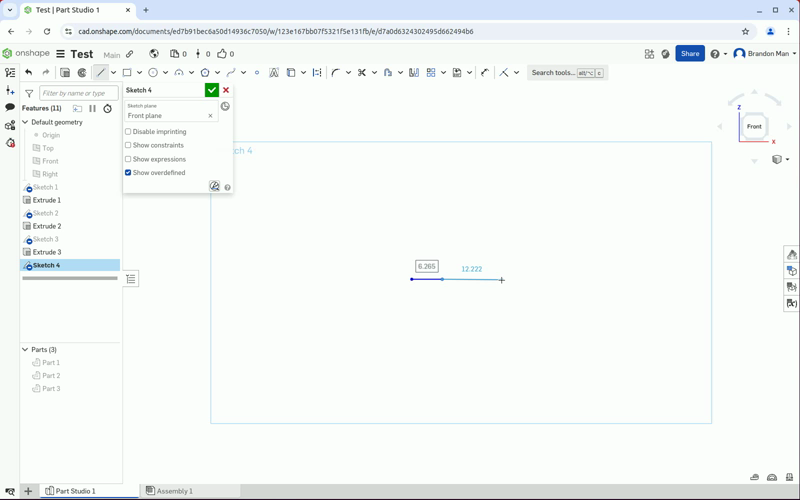
click(501, 279)
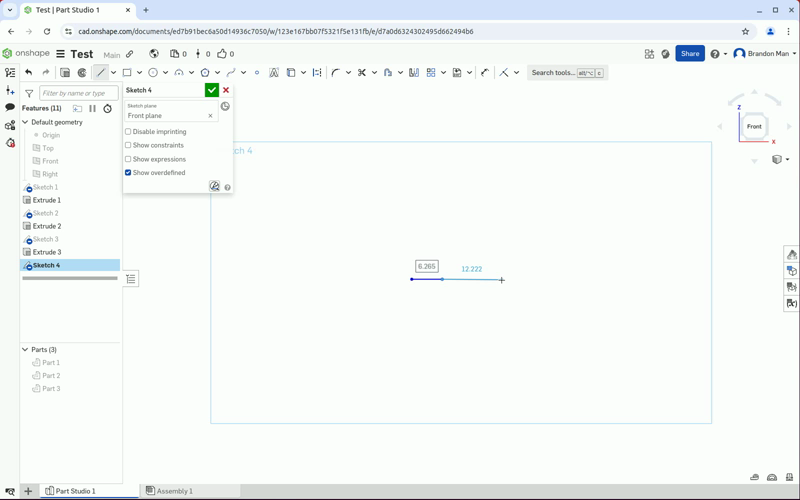
key_up(shift)
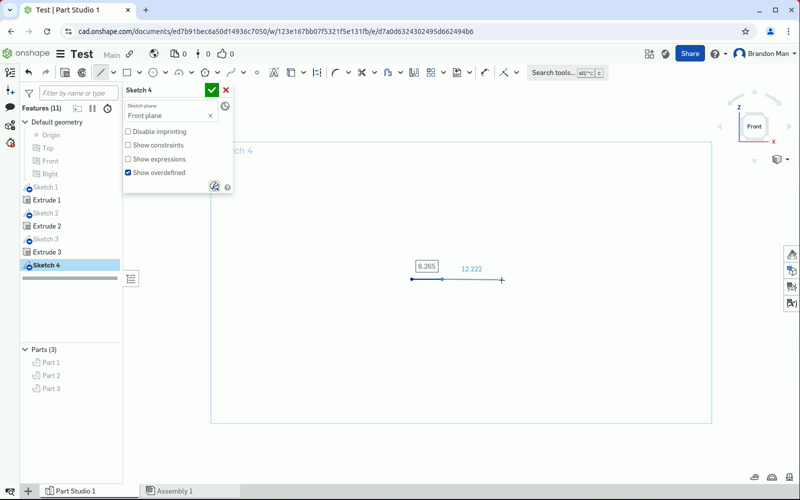
key_down(shift)
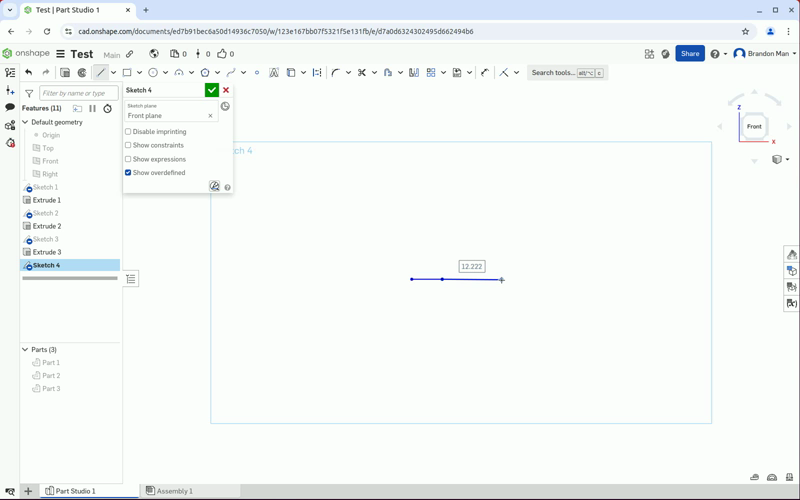
mouse_move(531, 279)
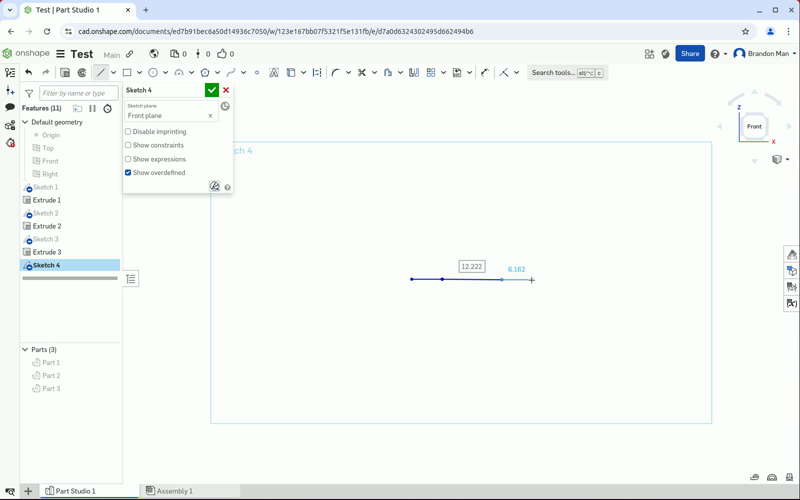
mouse_move(532, 279)
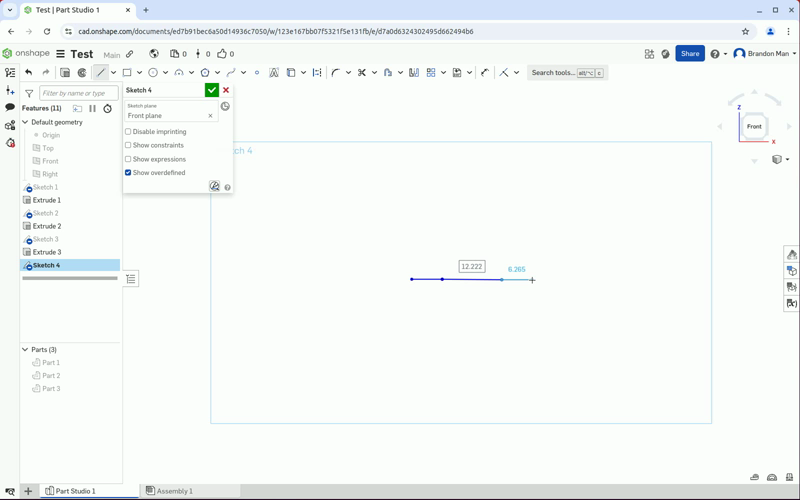
click(532, 279)
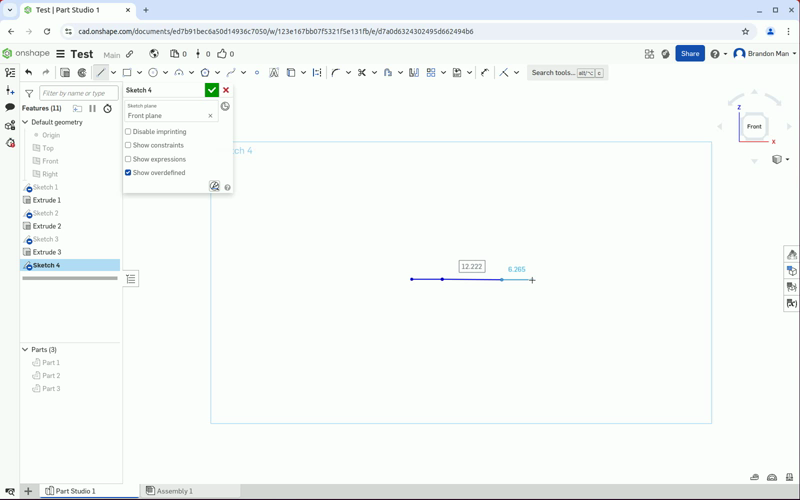
key_up(shift)
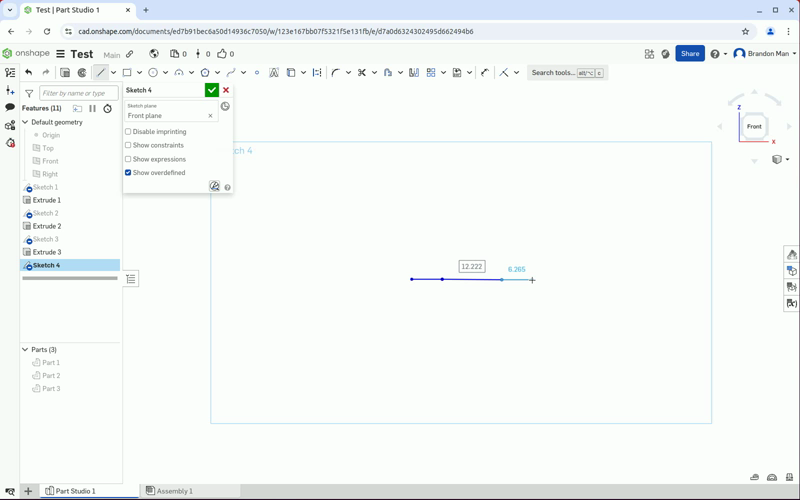
key_down(shift)
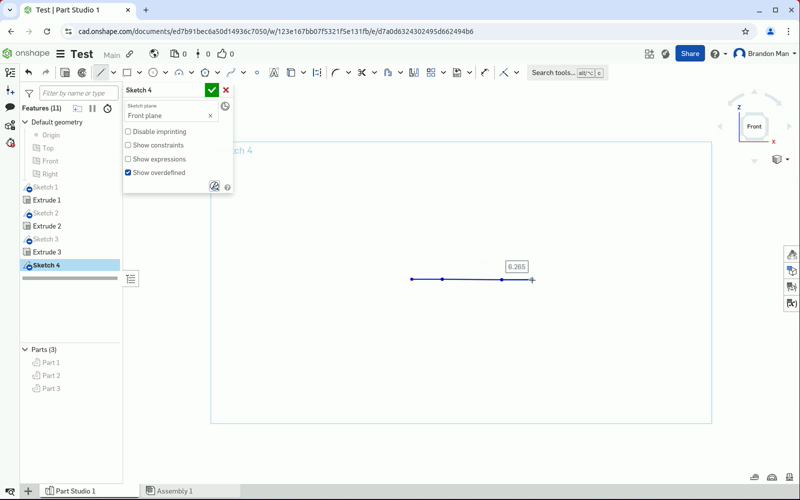
mouse_move(532, 204)
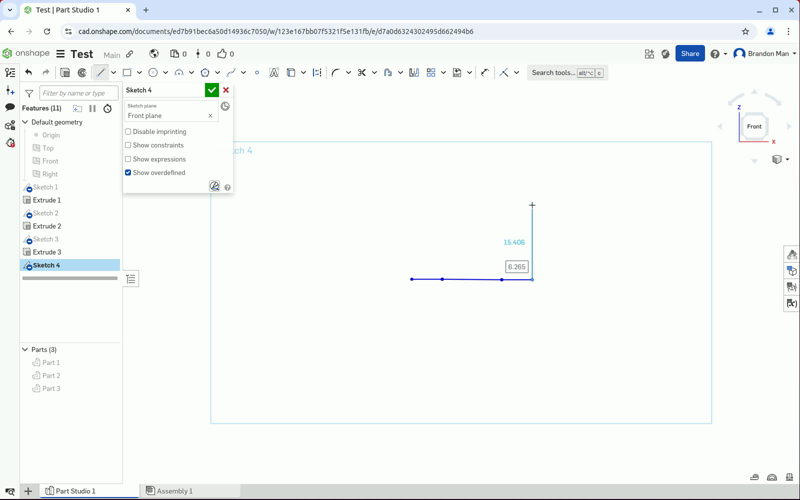
click(532, 204)
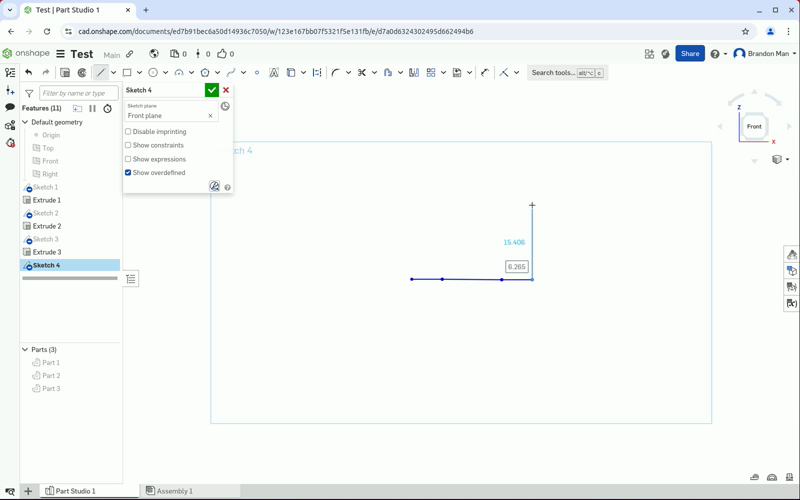
key_up(shift)
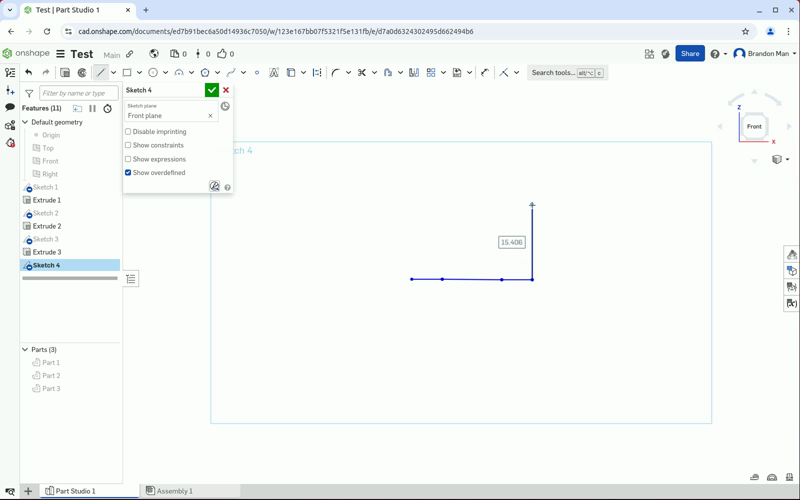
key_down(shift)
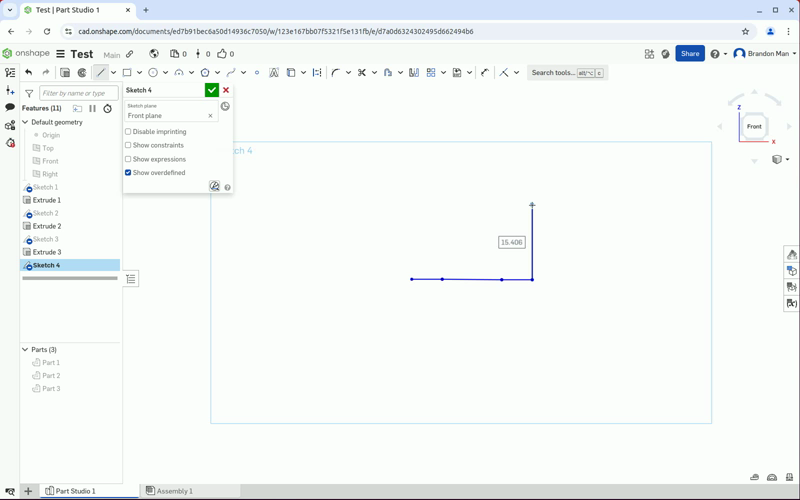
mouse_move(562, 204)
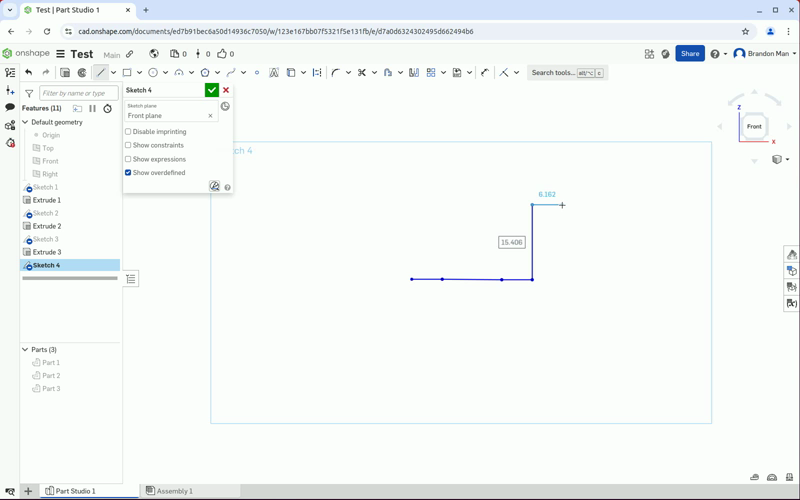
mouse_move(501, 170)
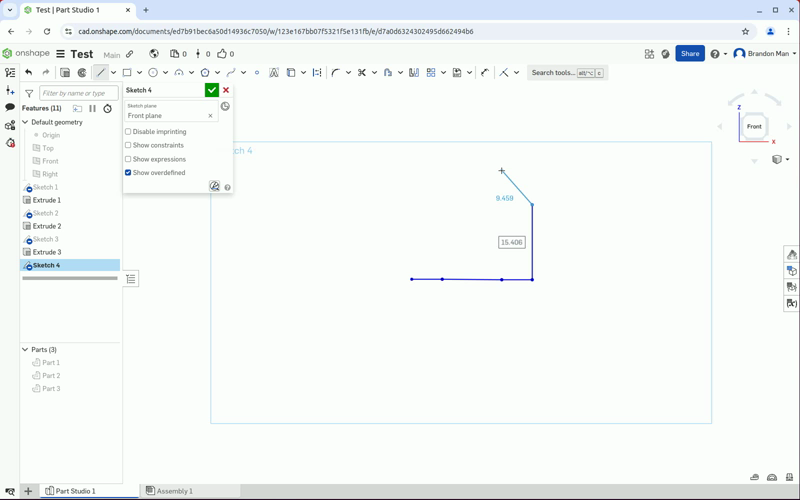
click(501, 170)
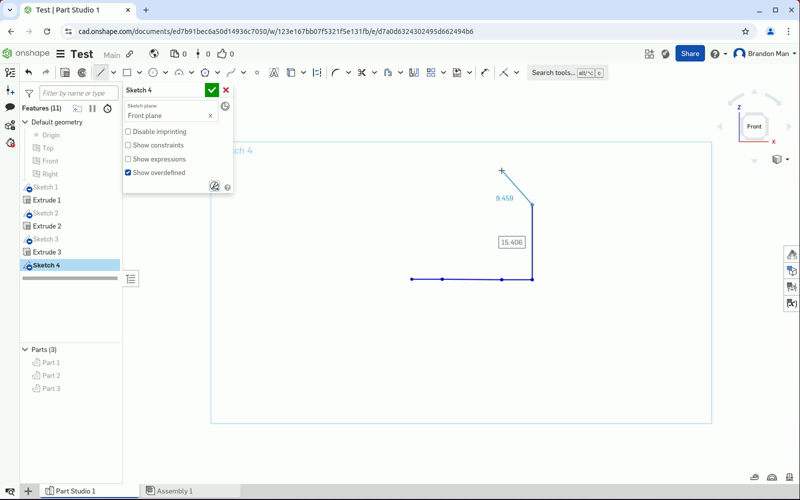
key_up(shift)
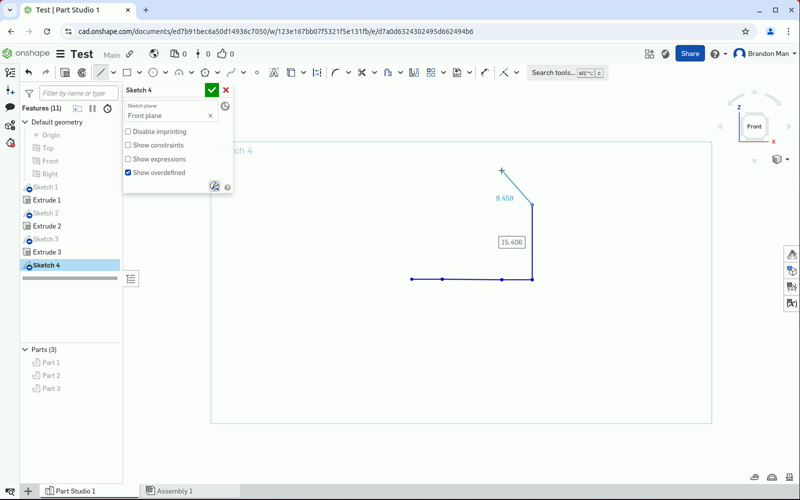
key_down(shift)
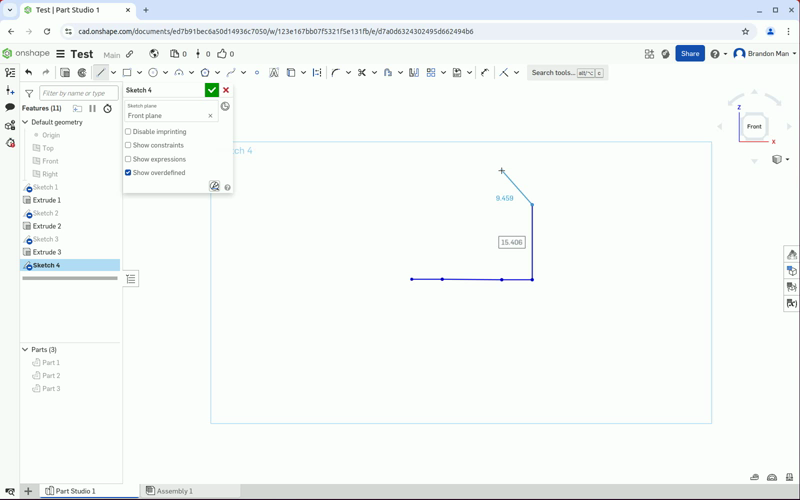
mouse_move(501, 231)
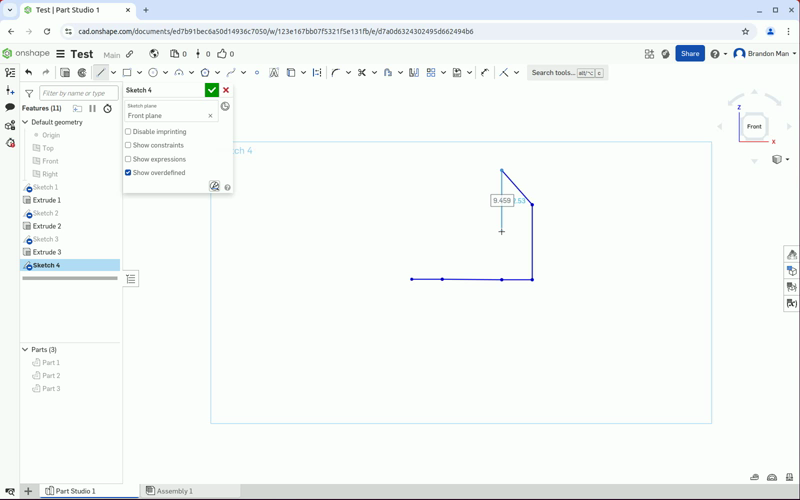
click(501, 231)
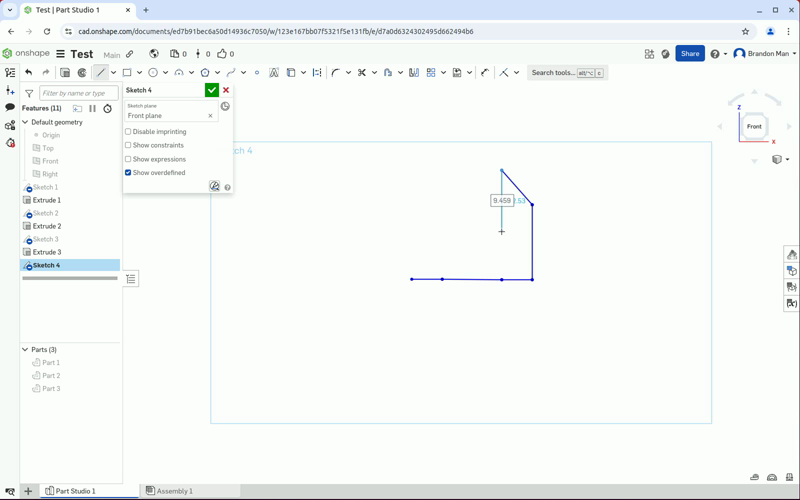
key_up(shift)
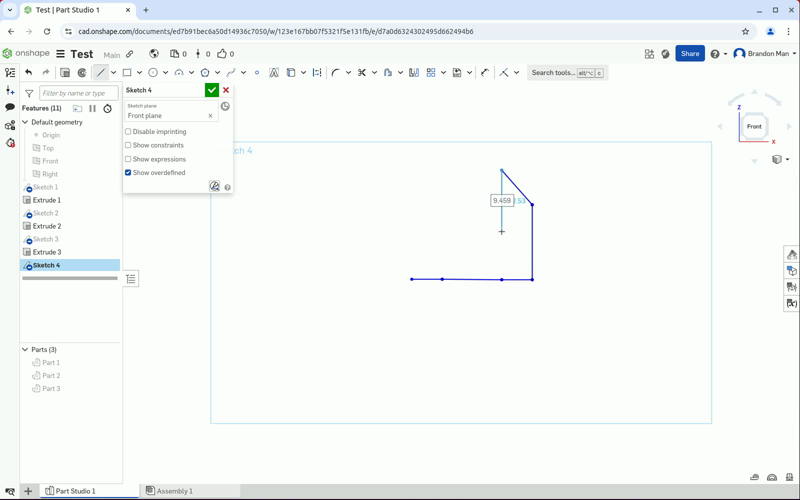
key_down(shift)
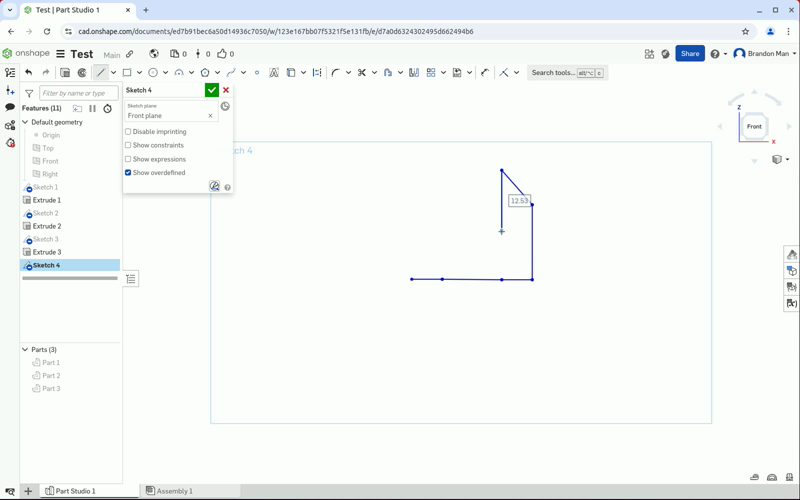
mouse_move(531, 231)
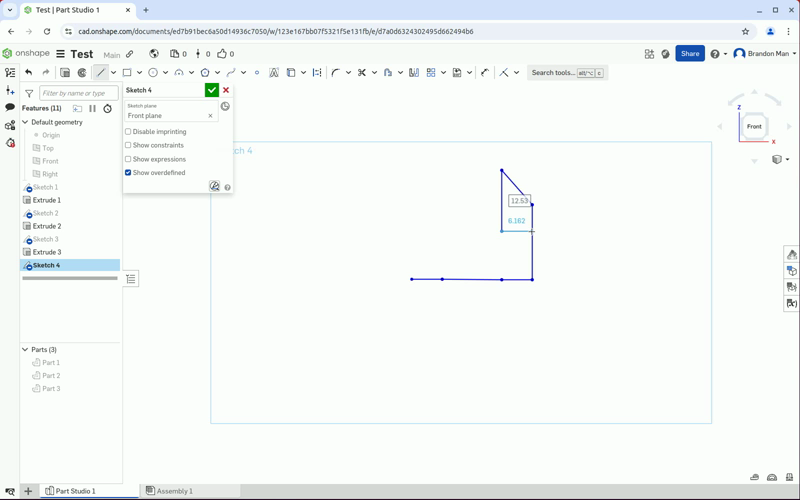
mouse_move(442, 231)
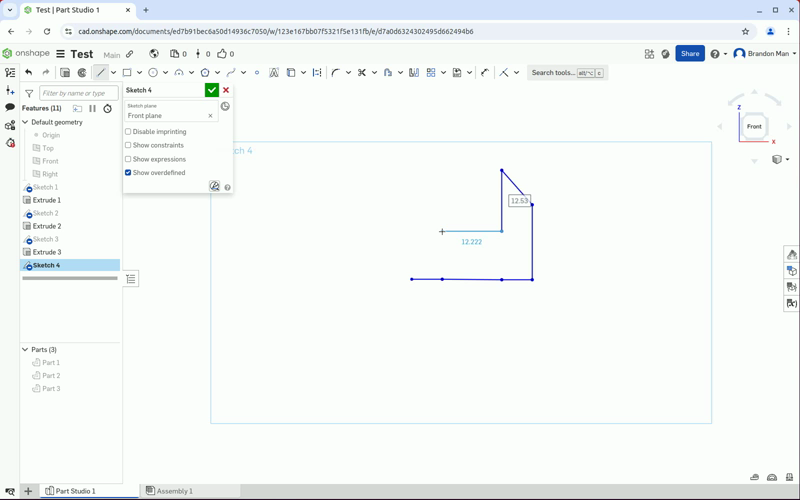
click(442, 231)
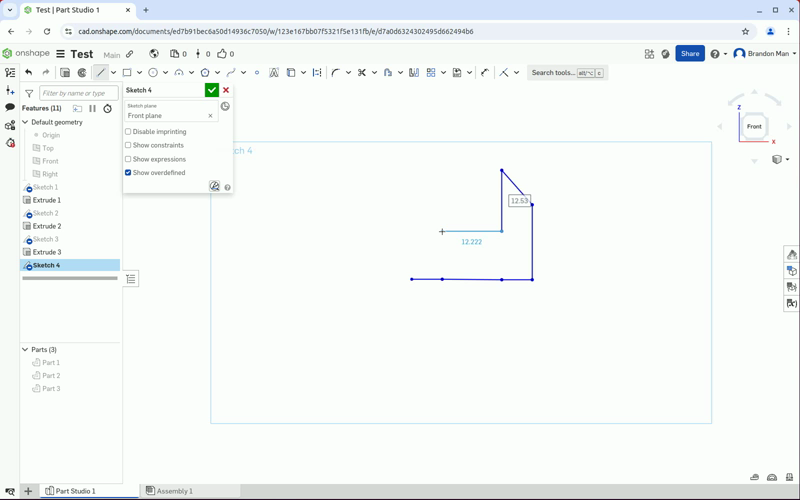
key_up(shift)
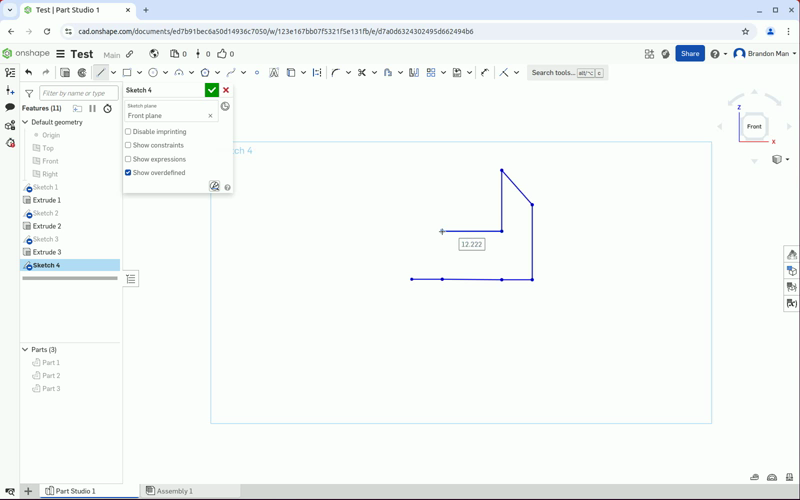
key_down(shift)
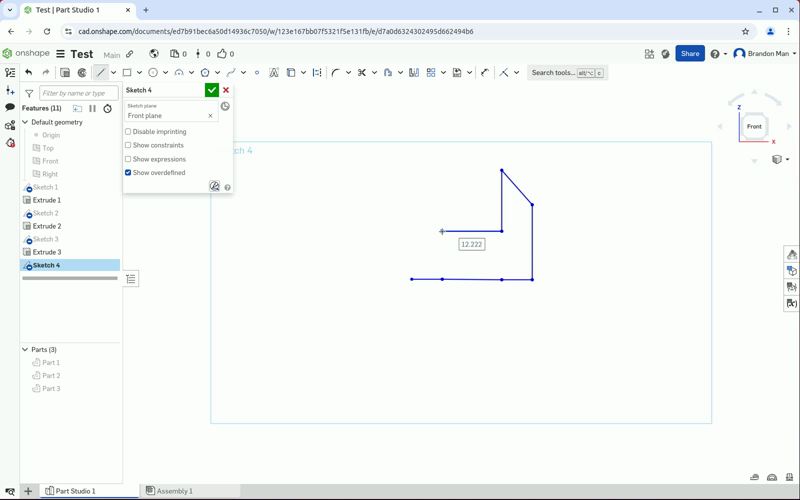
mouse_move(442, 170)
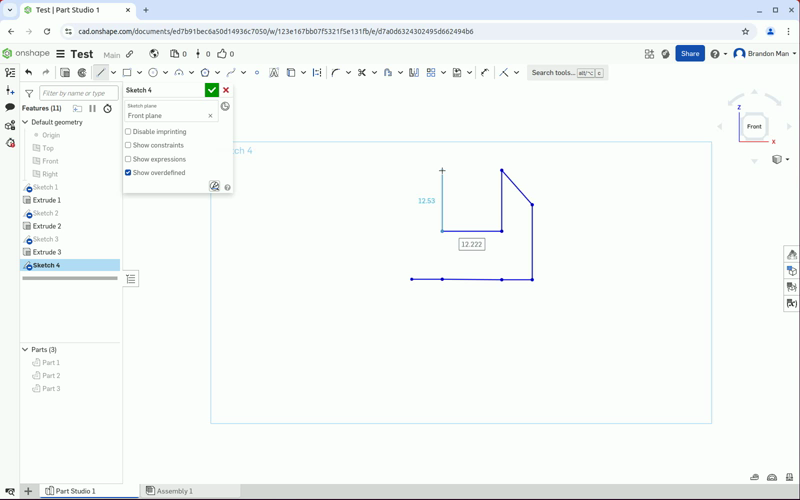
click(442, 170)
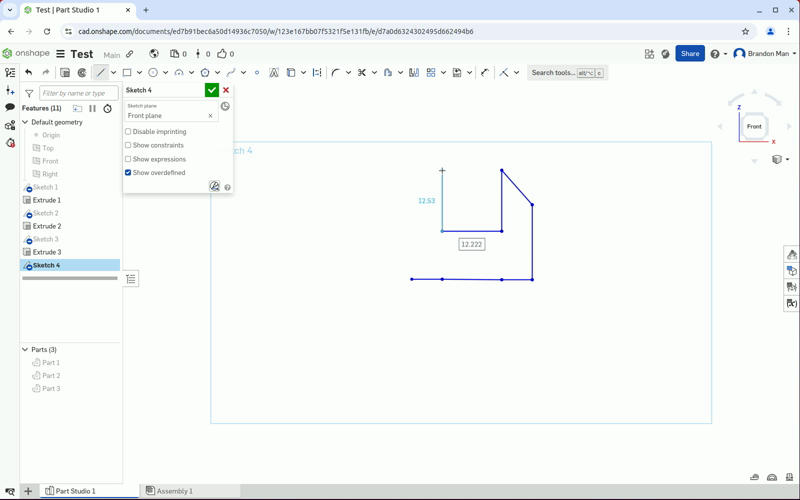
key_up(shift)
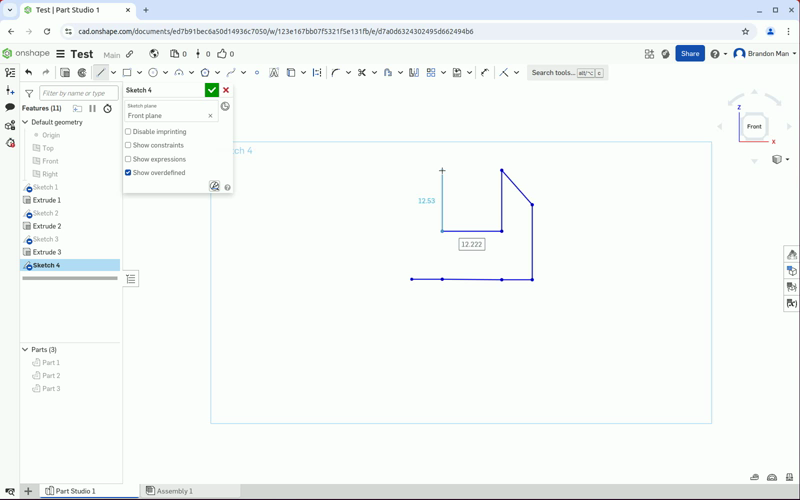
key_down(shift)
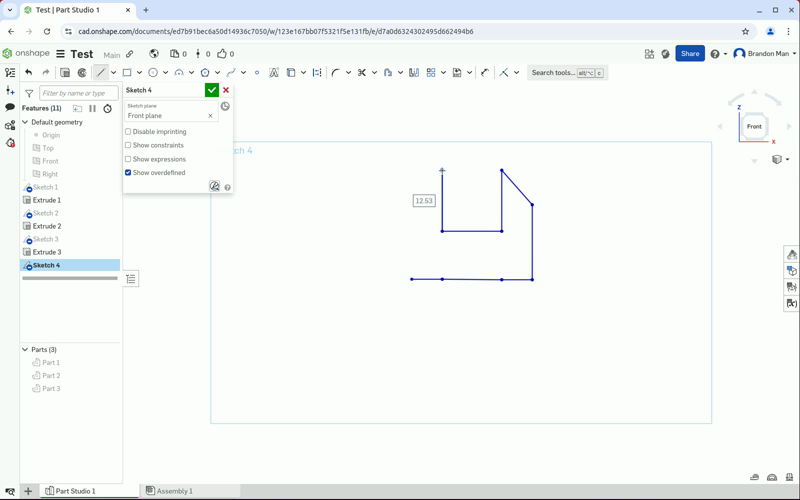
mouse_move(472, 170)
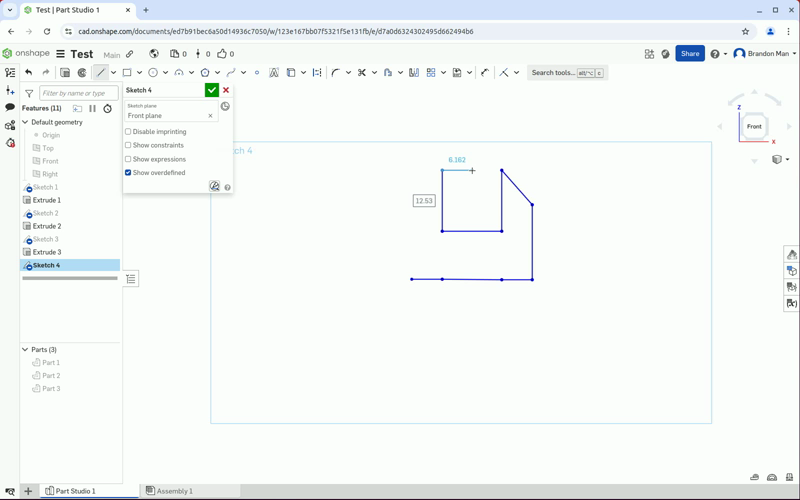
mouse_move(411, 204)
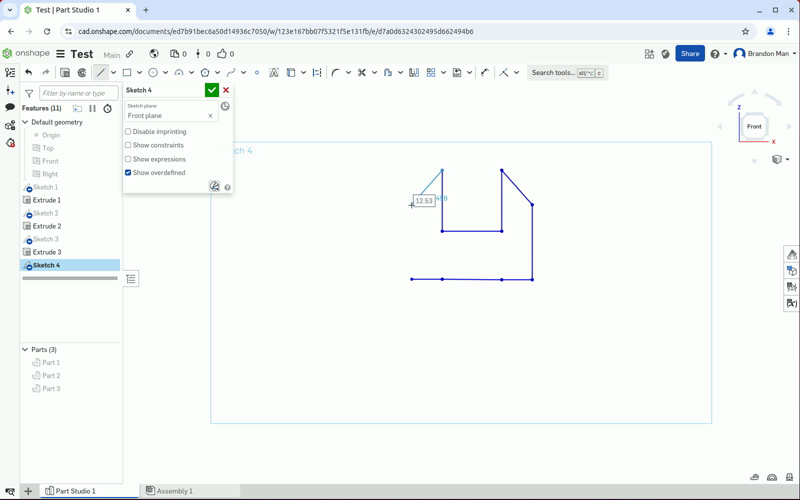
click(411, 204)
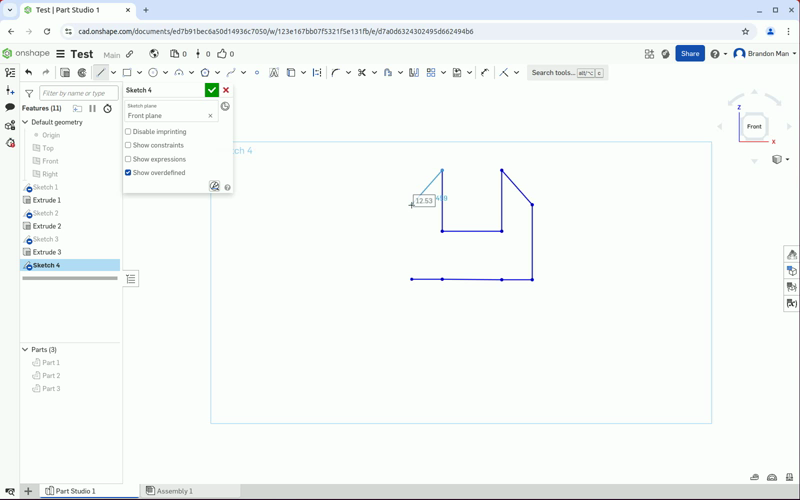
key_up(shift)
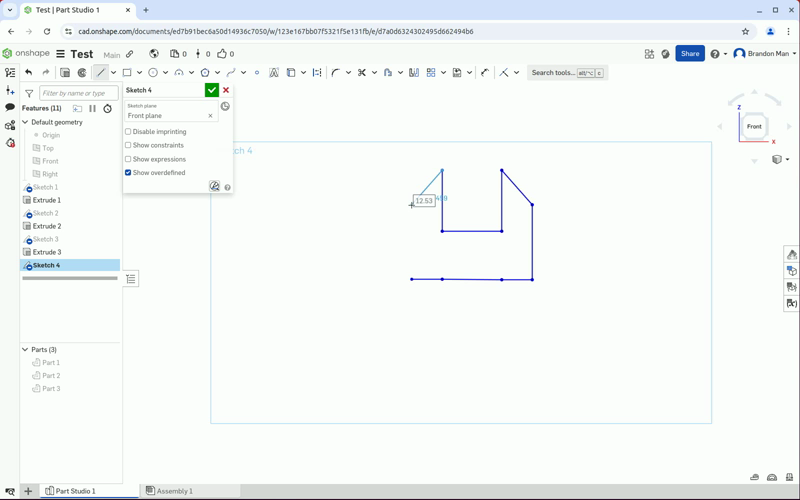
key_down(shift)
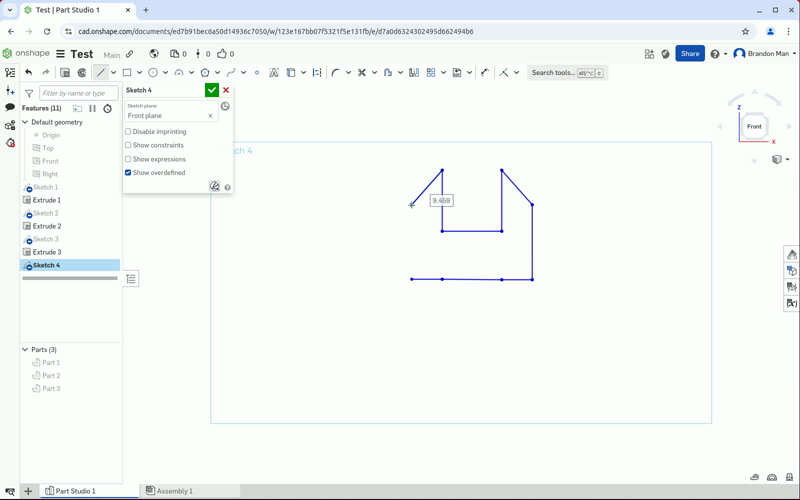
mouse_move(411, 279)
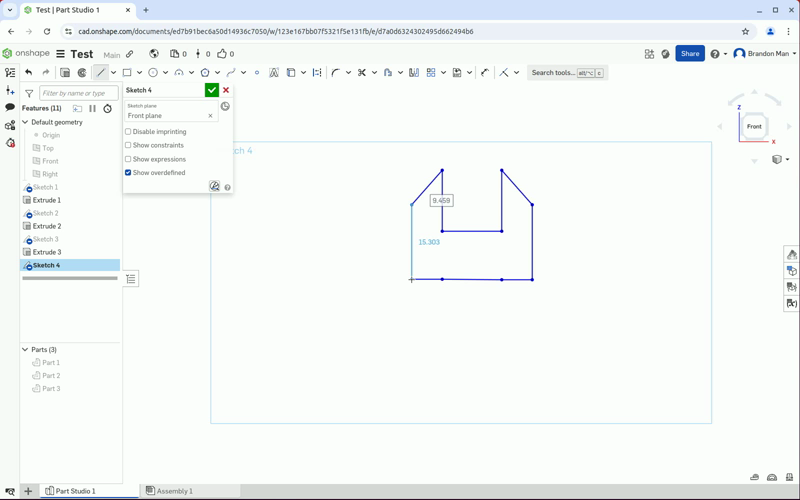
key_up(shift)
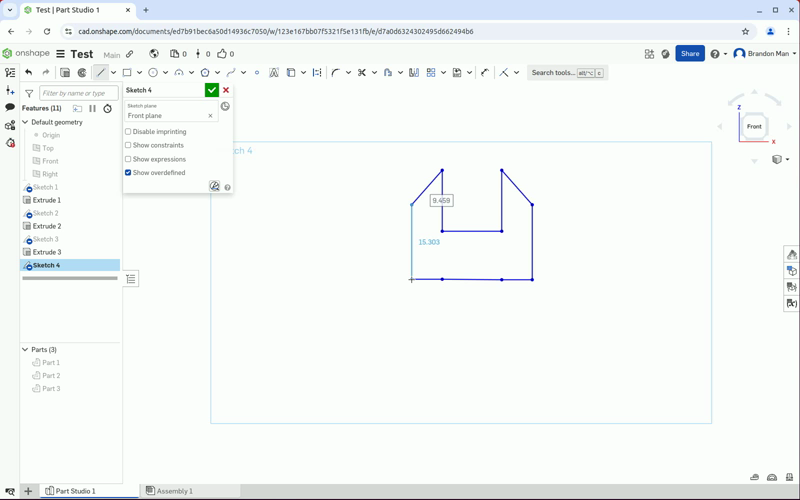
click(411, 279)
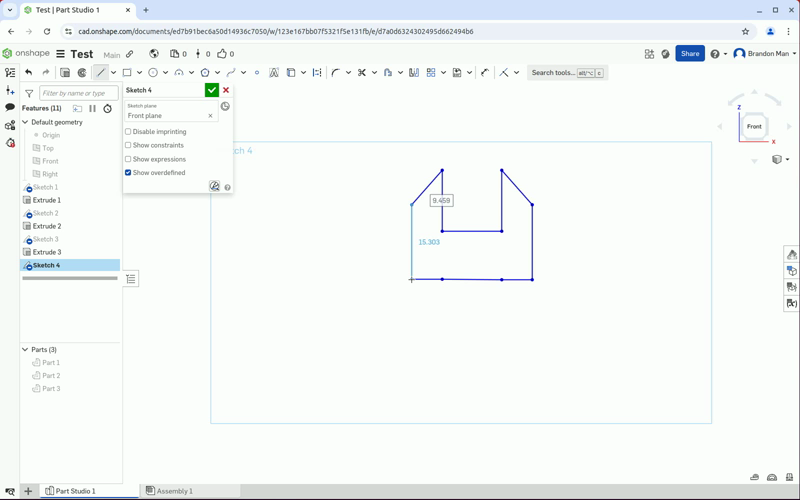
key(esc)
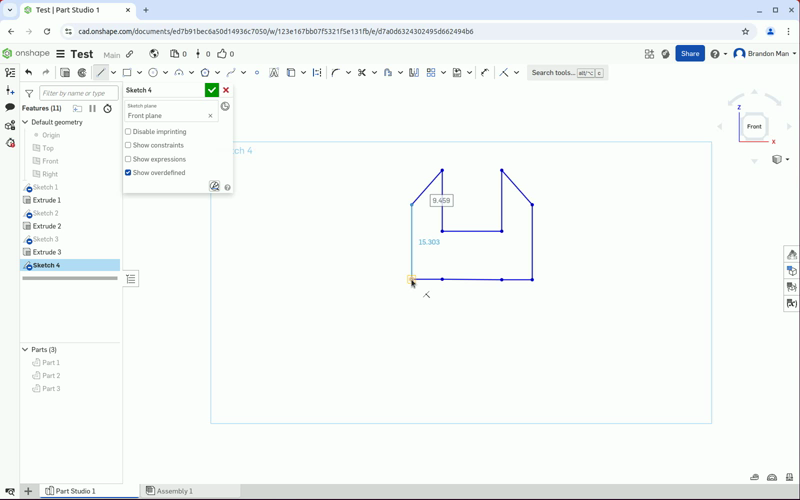
mouse_move(513, 260)
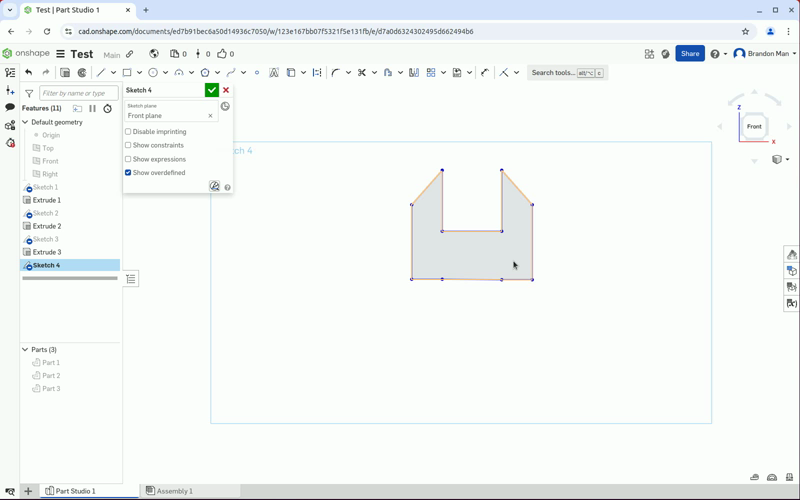
click(513, 260)
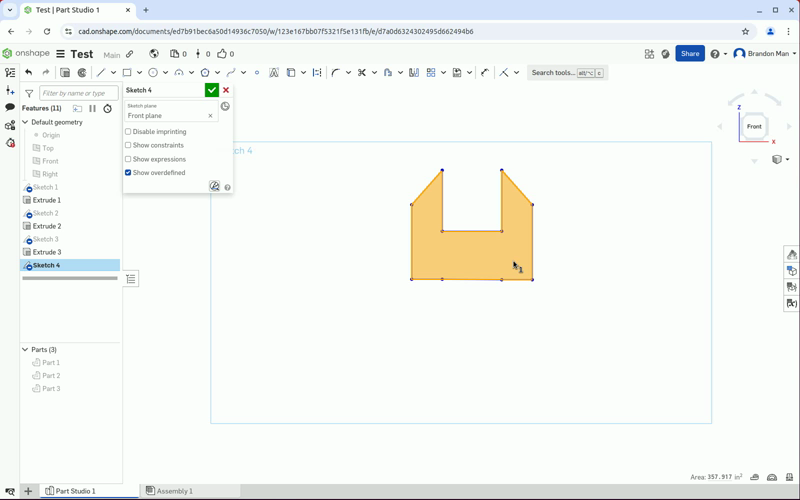
mouse_move(73, 352)
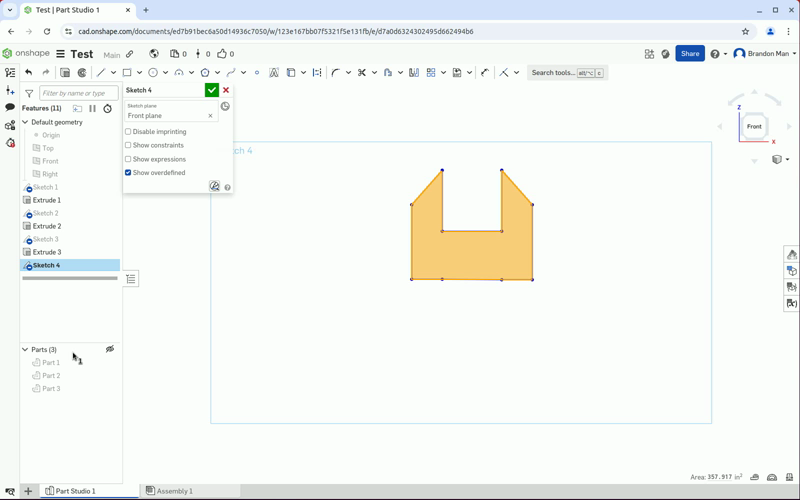
key(shift+y)
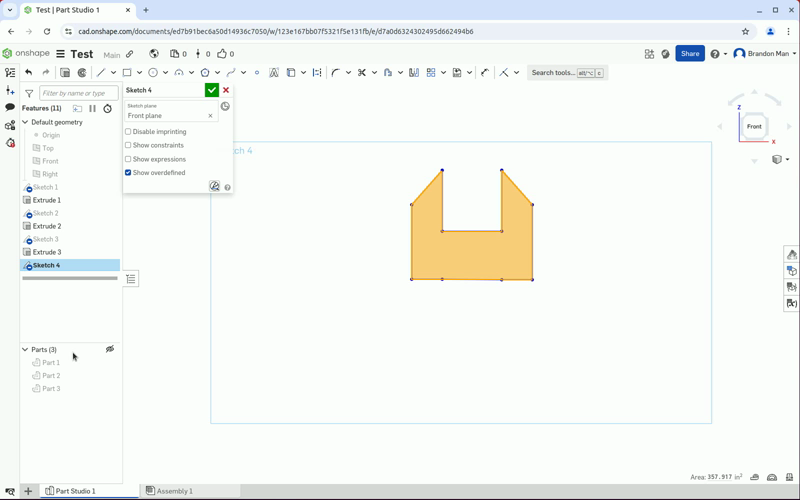
key(shift+e)
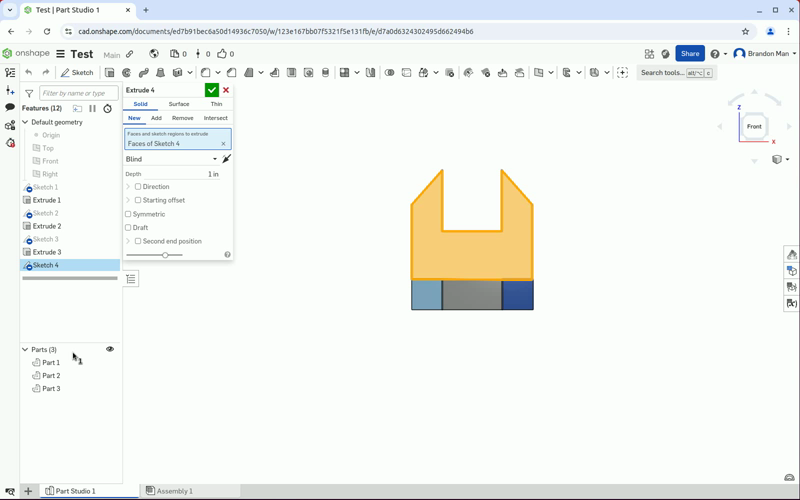
mouse_move(143, 106)
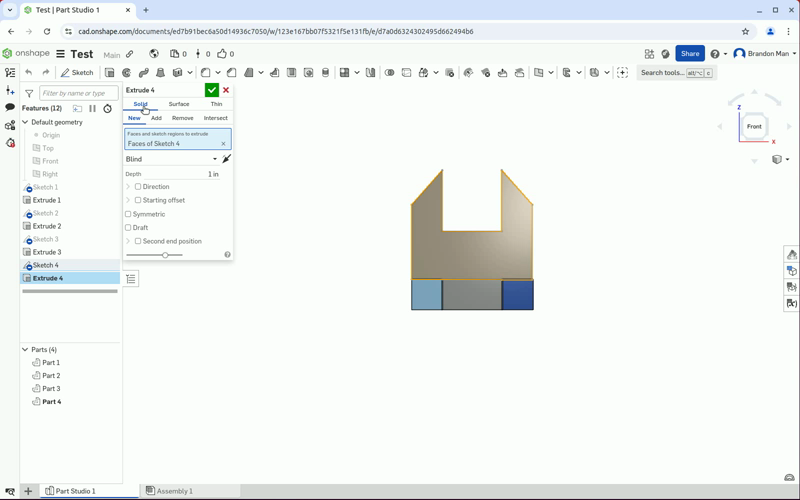
click(143, 106)
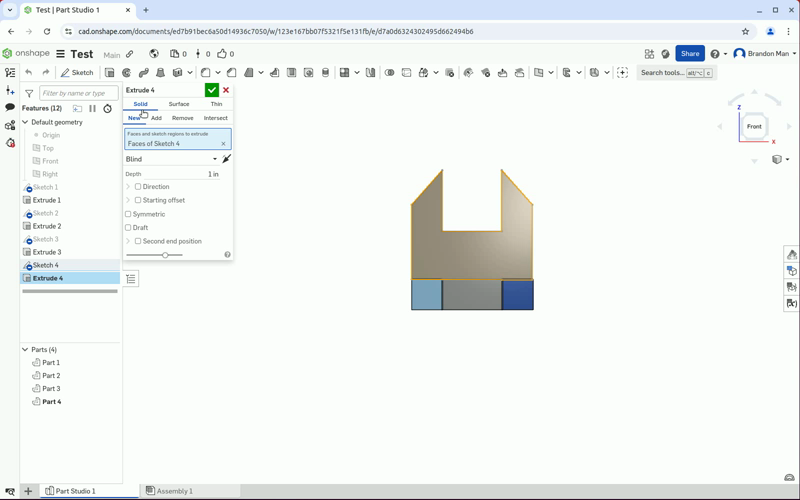
mouse_move(137, 120)
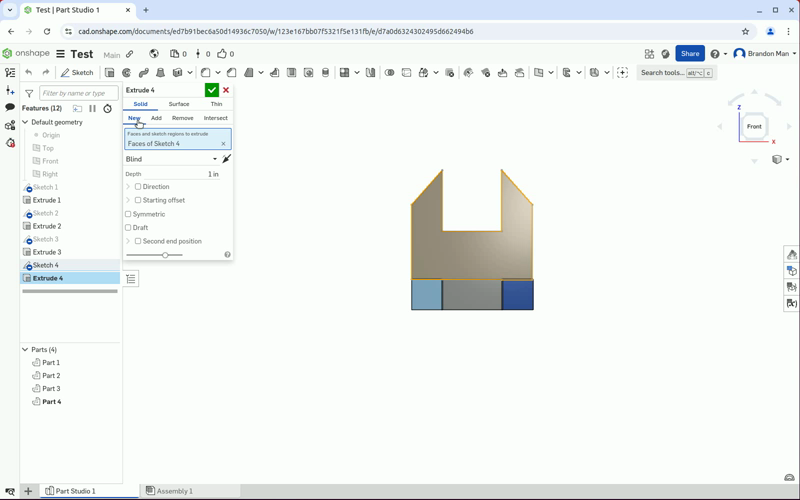
click(137, 120)
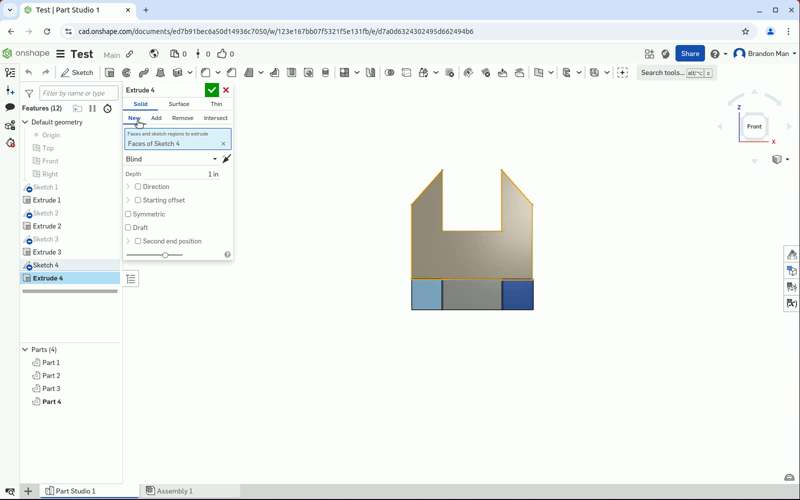
key(tab, 4)
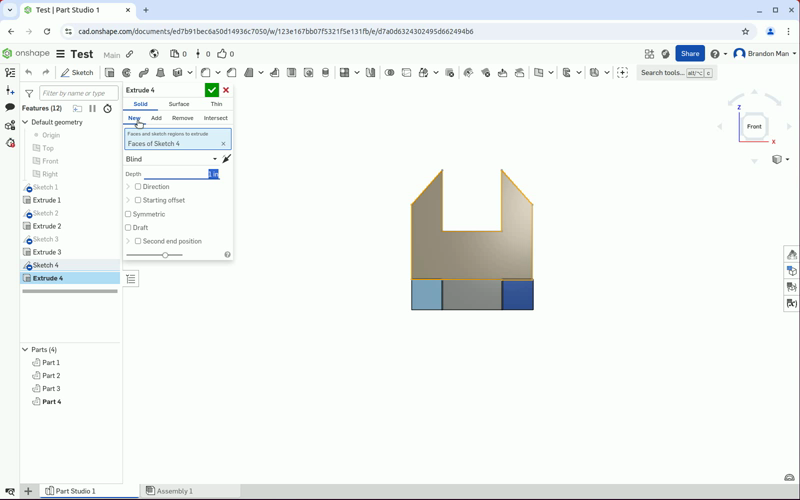
text(6.258)
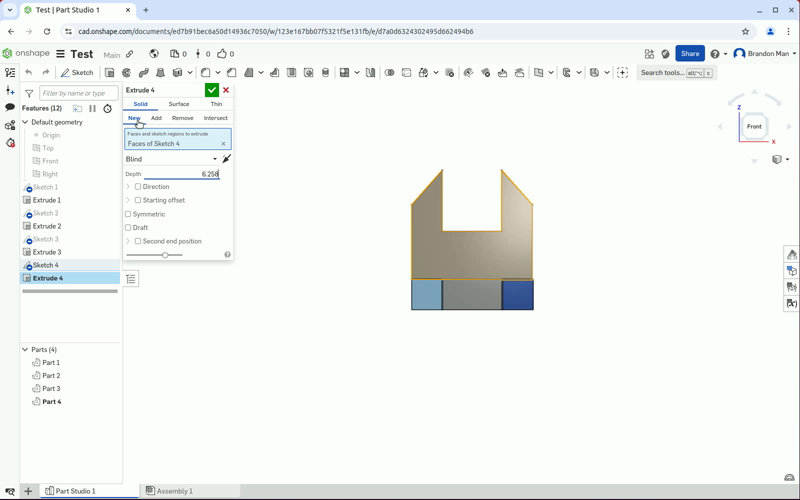
key(enter)
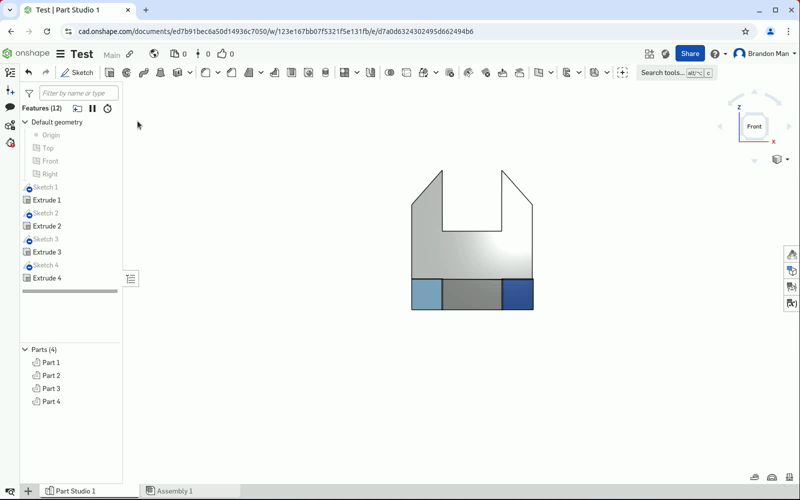
key(shift+h)
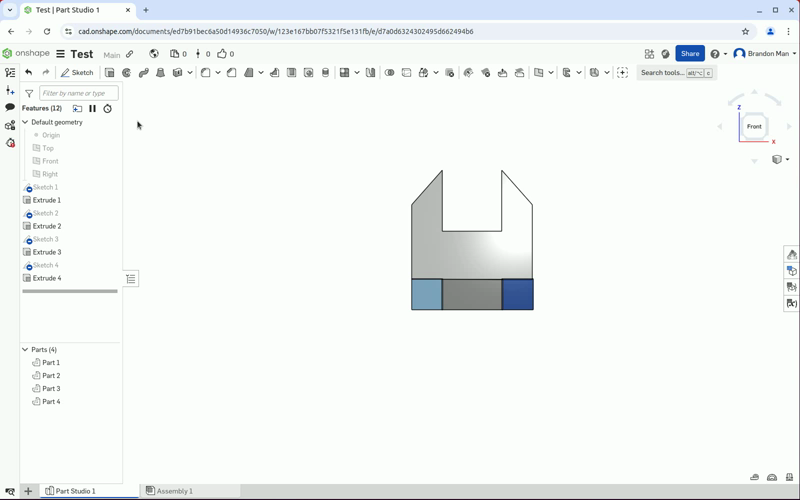
key(shift+h)
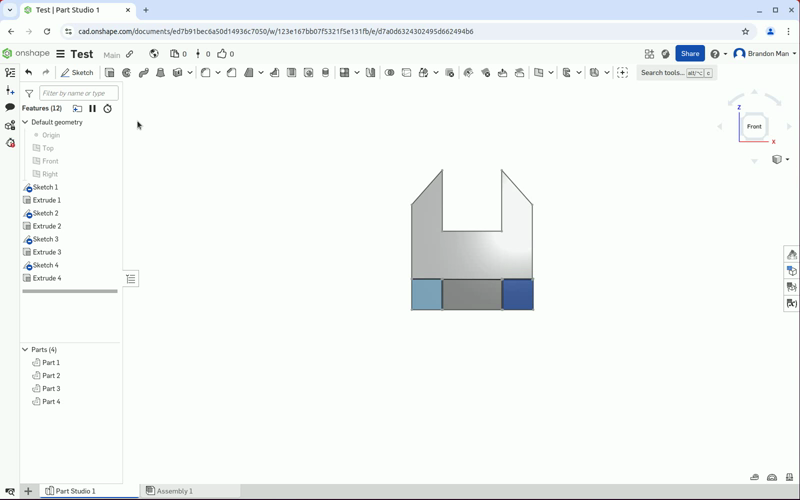
key(shift+7)
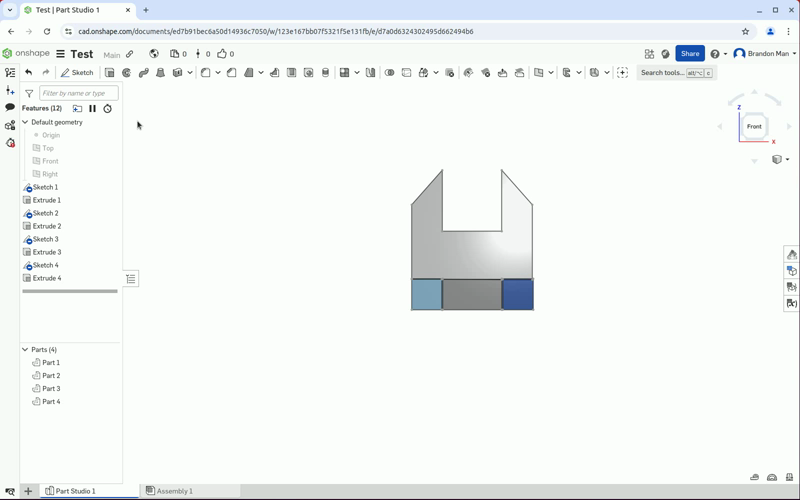
key(left, 2)
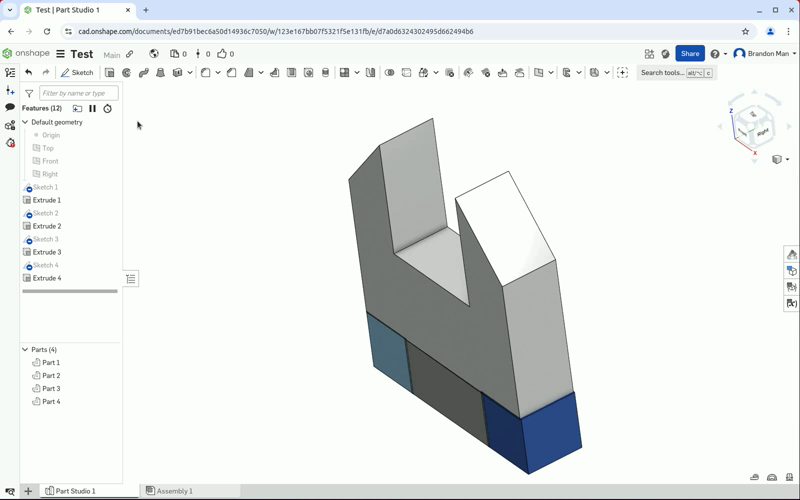
key(down, 2)
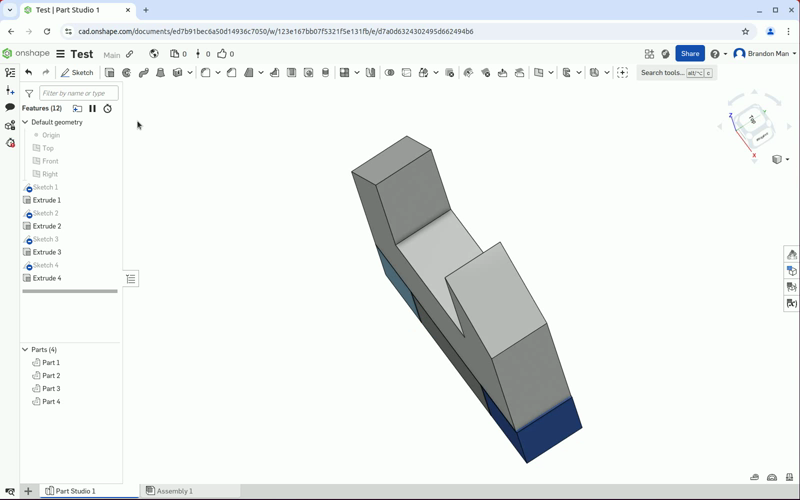
key(up, 2)
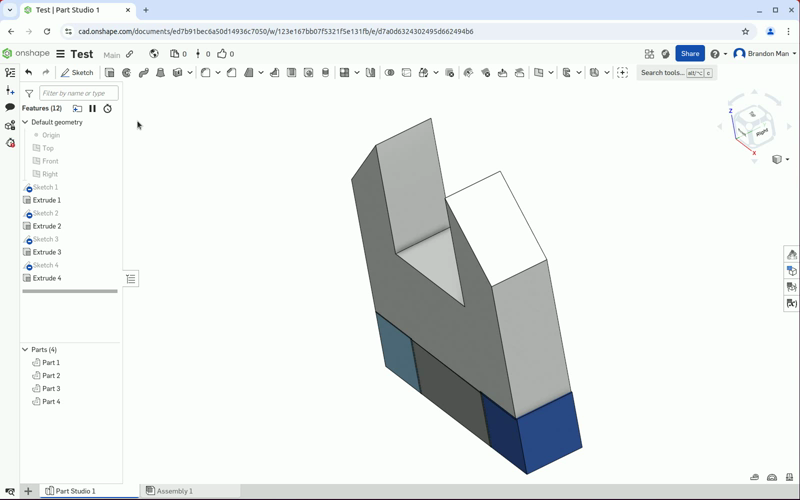
key(right, 2)
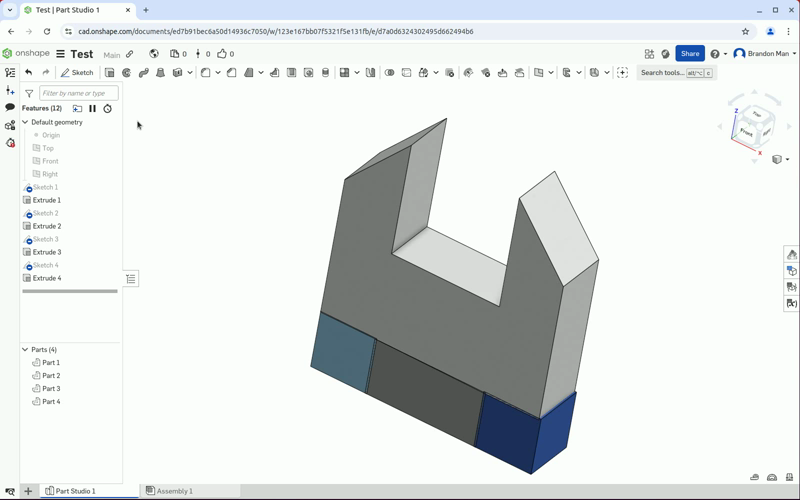
mouse_move(73, 189)
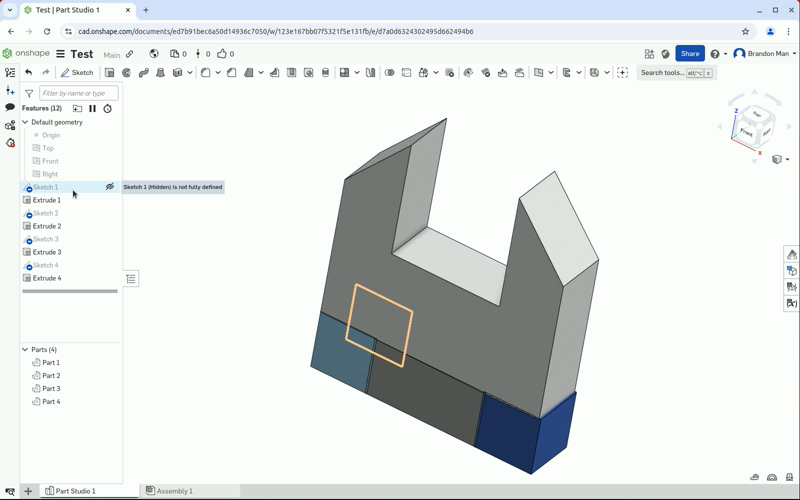
click(73, 189)